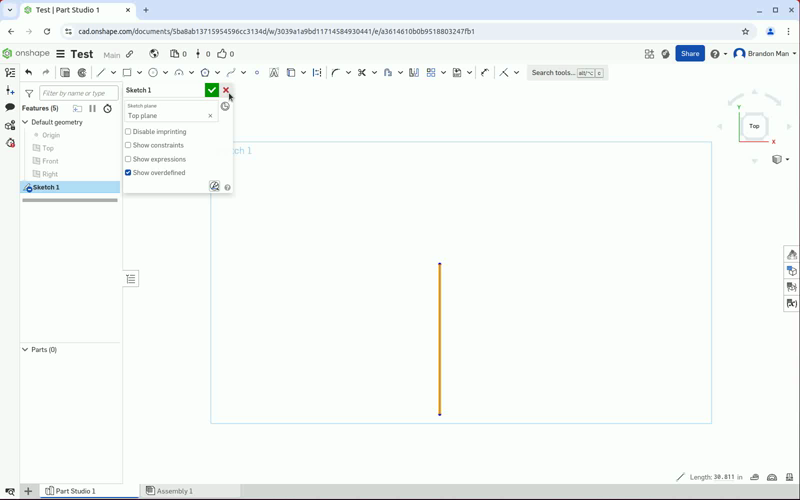
key(shift+h)
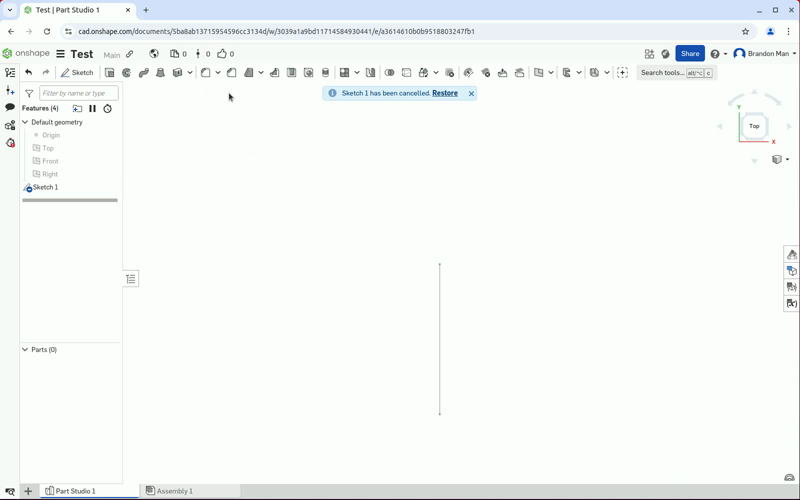
key(shift+s)
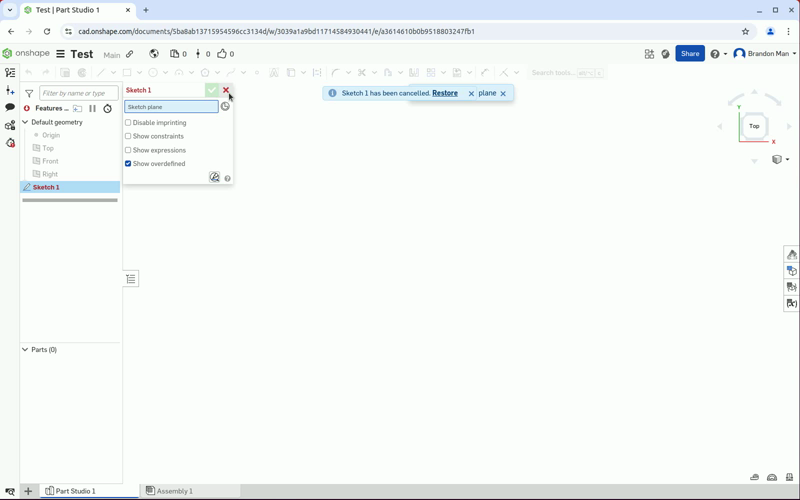
mouse_move(73, 150)
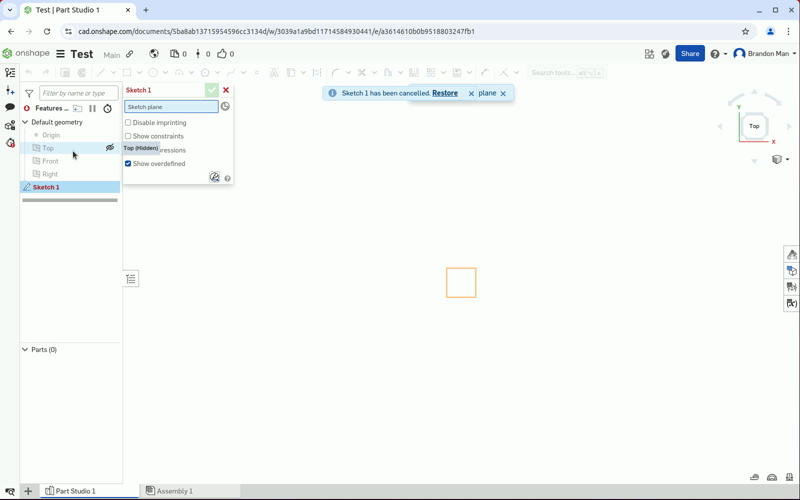
click(73, 150)
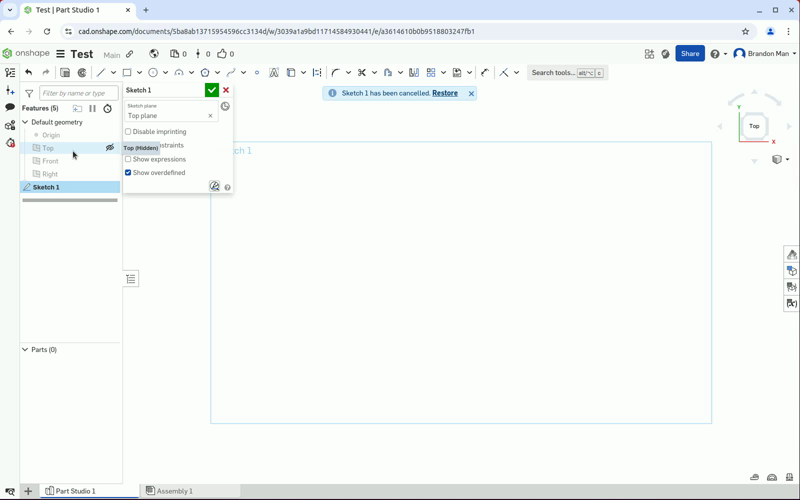
mouse_move(73, 352)
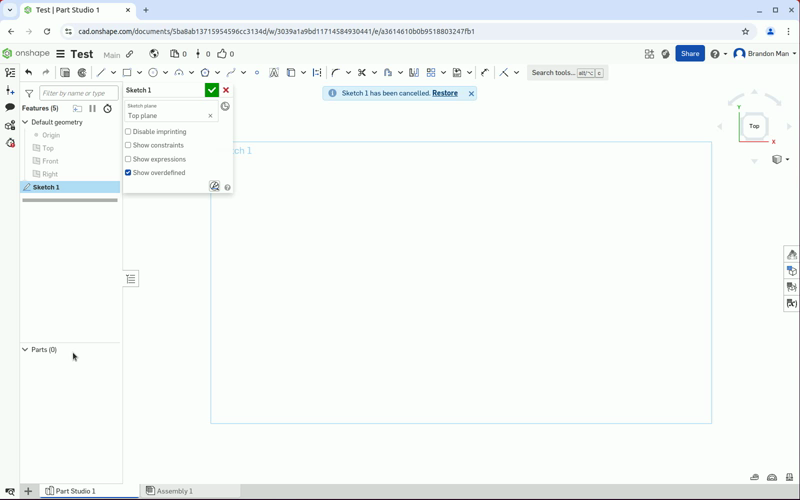
key(y)
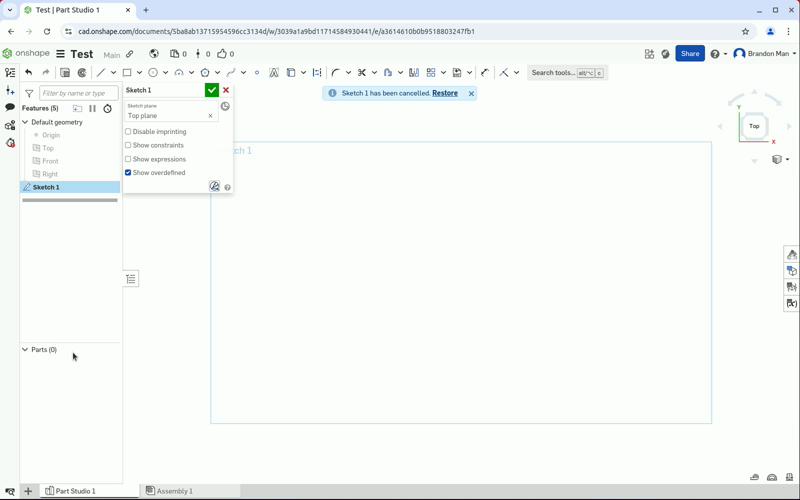
key(l)
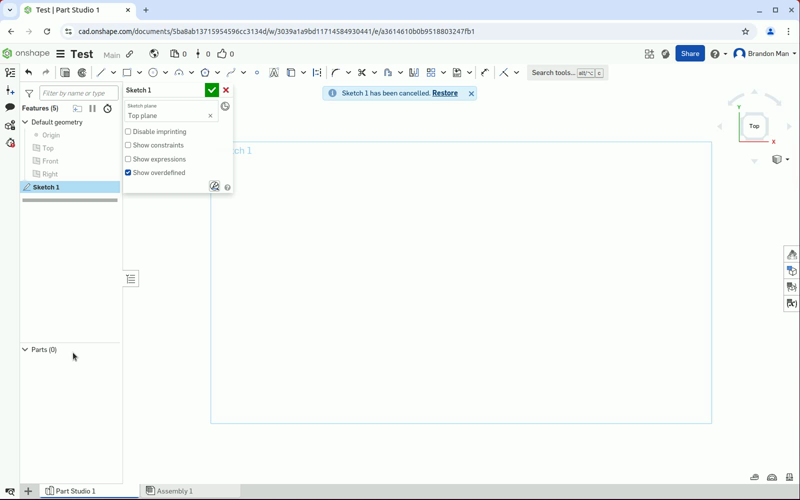
key_down(shift)
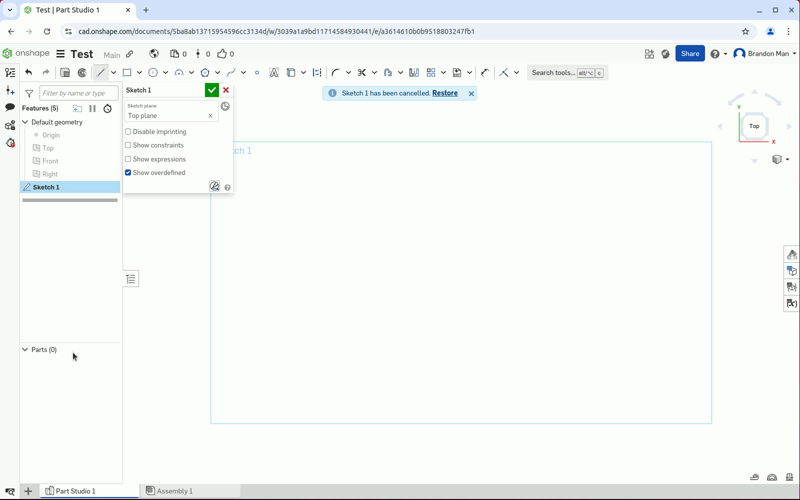
mouse_move(369, 308)
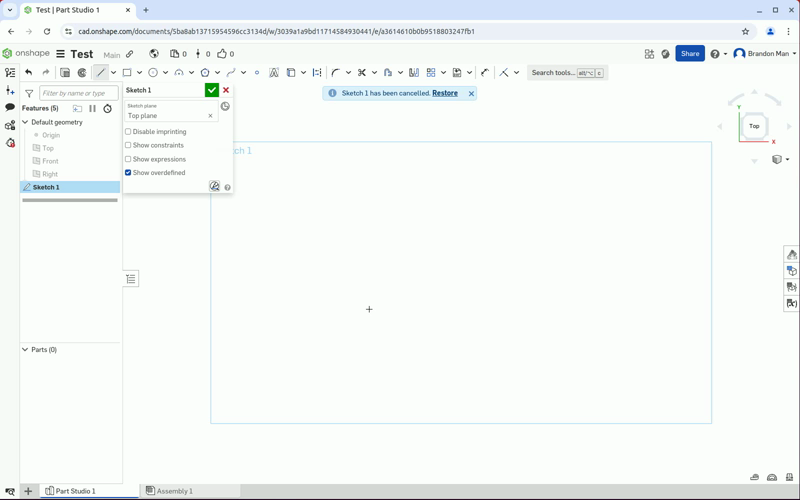
click(369, 308)
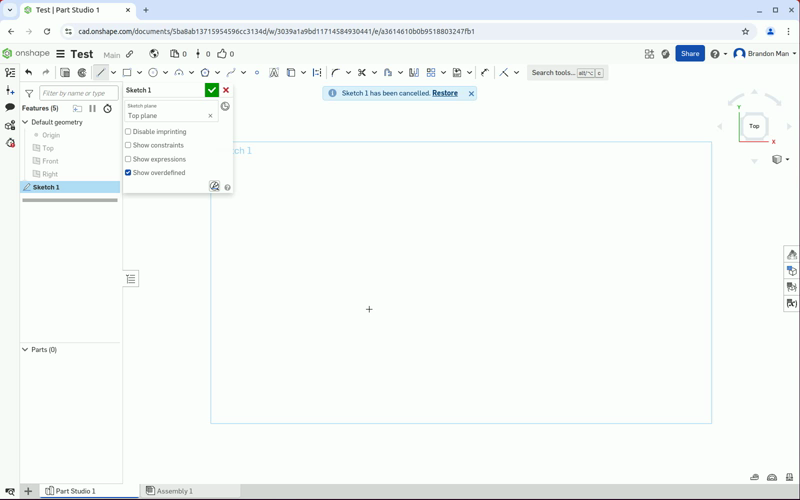
key_up(shift)
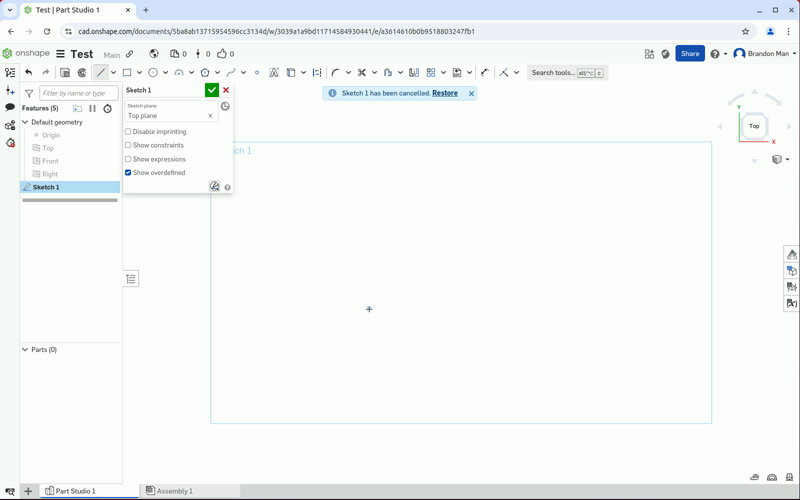
key_down(shift)
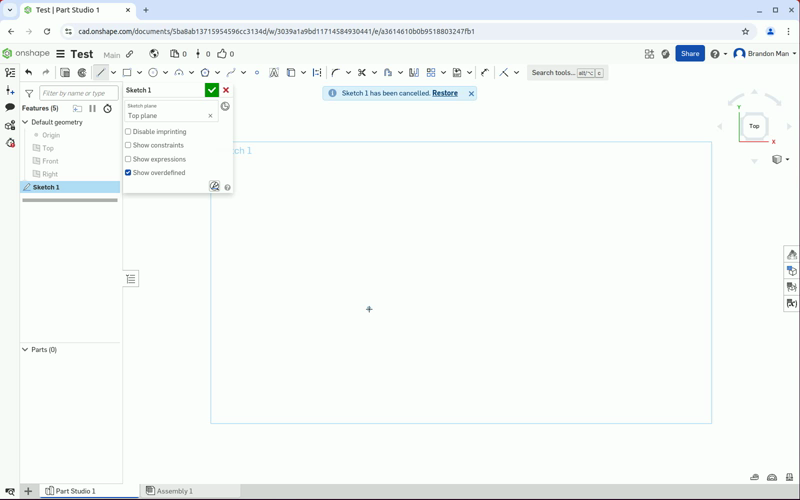
mouse_move(399, 308)
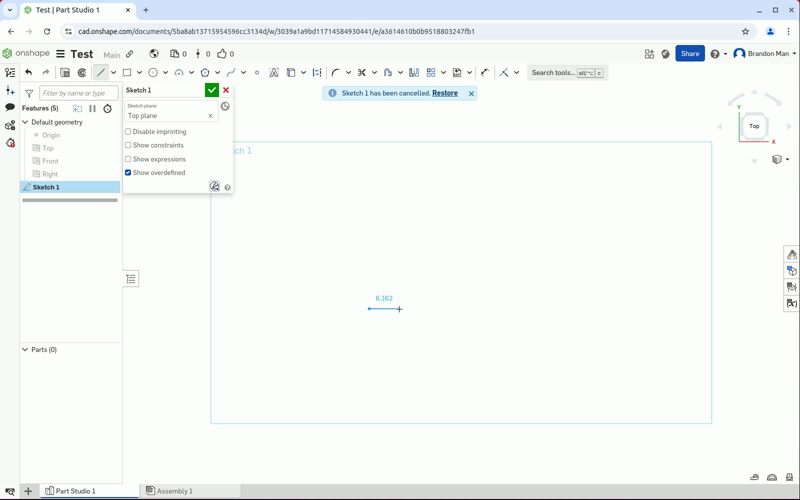
mouse_move(385, 308)
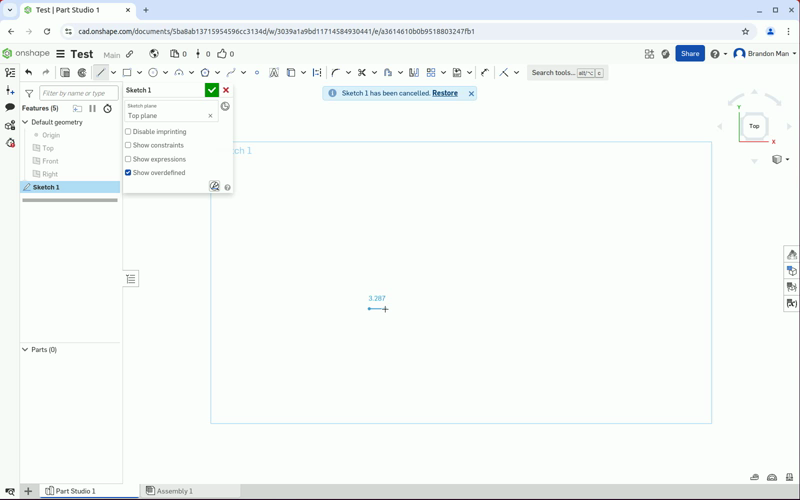
click(385, 308)
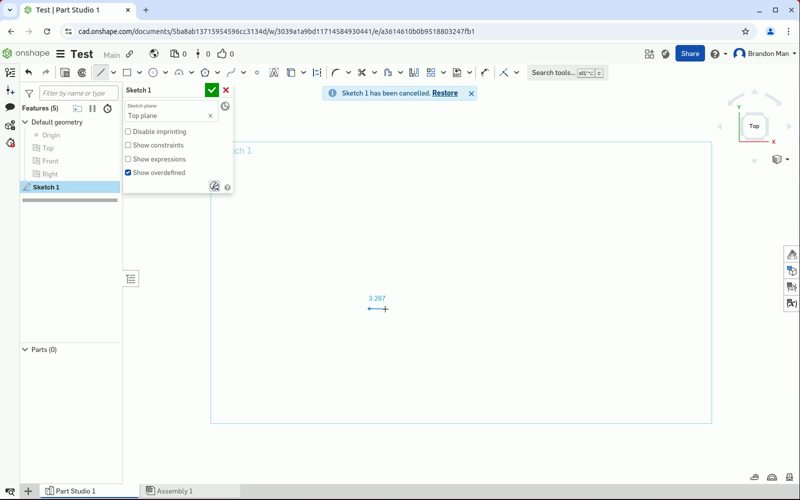
key_up(shift)
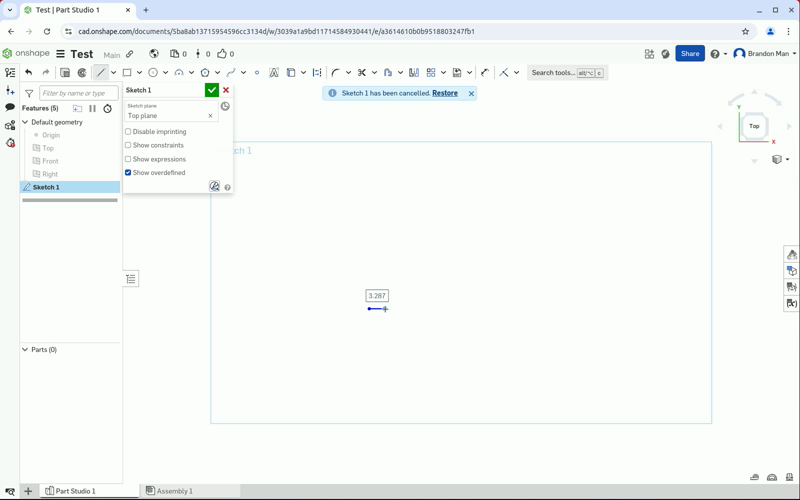
key_down(shift)
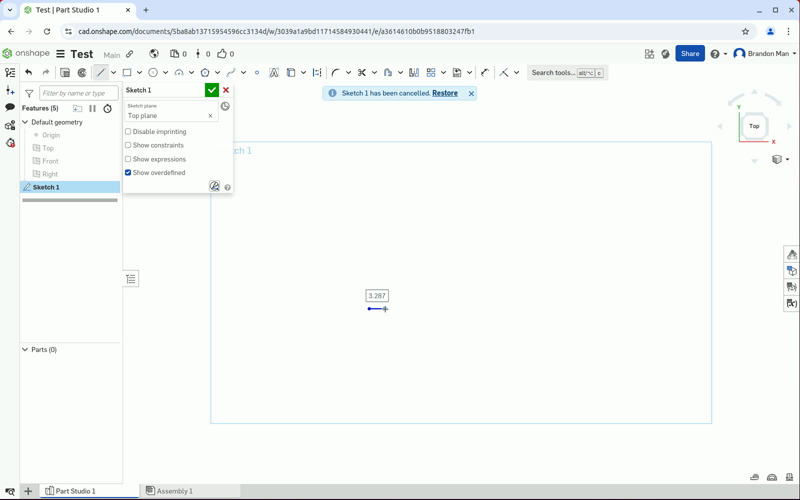
mouse_move(415, 308)
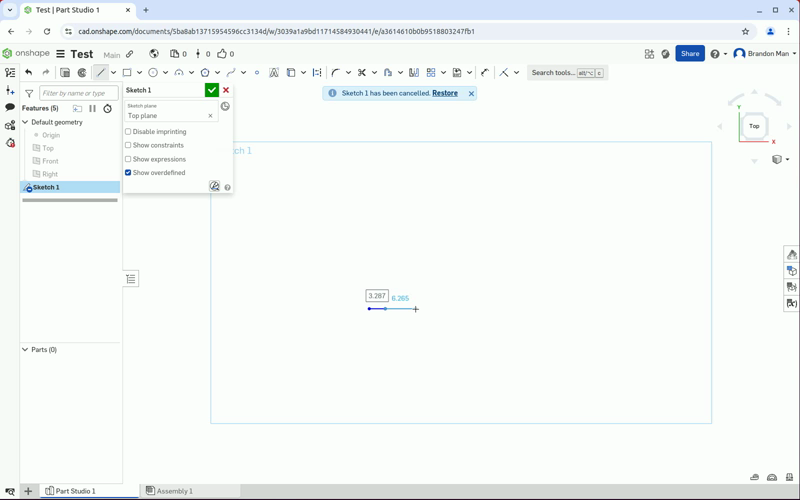
mouse_move(385, 282)
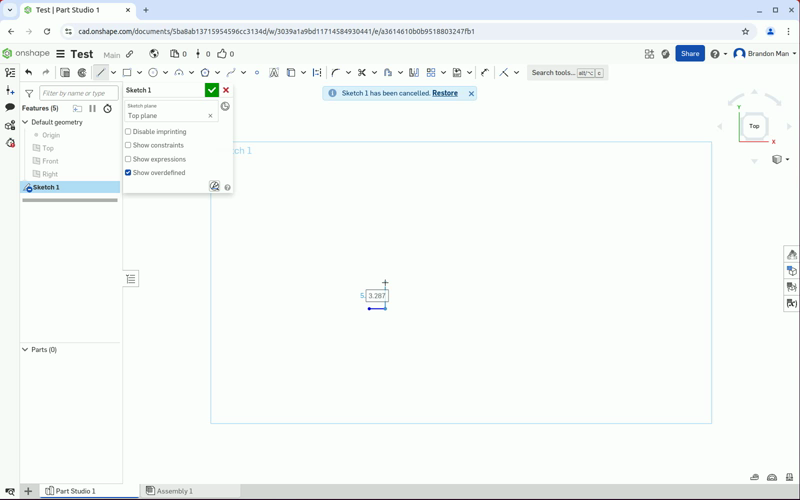
click(385, 282)
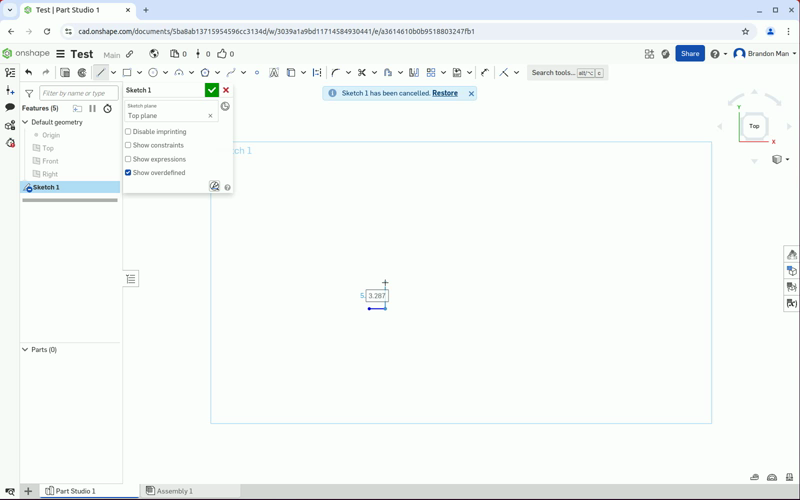
key_up(shift)
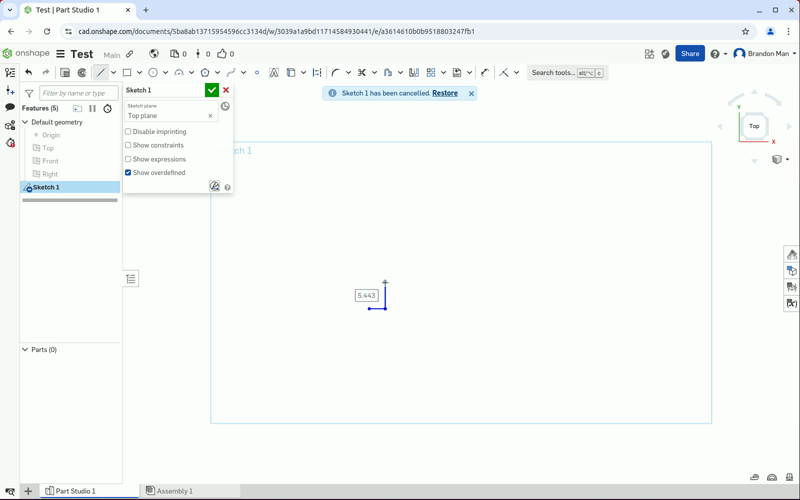
key_down(shift)
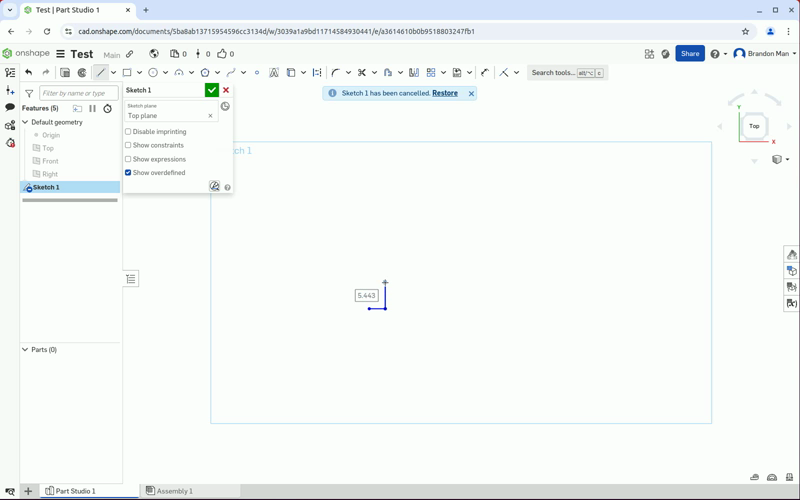
mouse_move(415, 282)
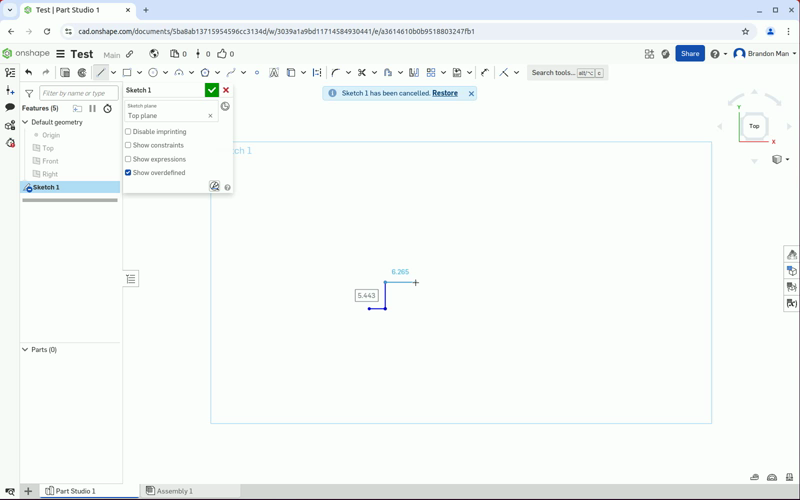
mouse_move(369, 282)
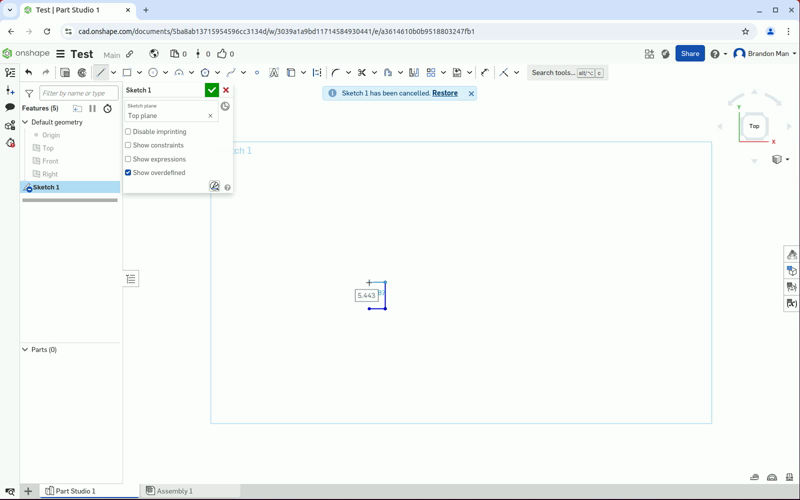
click(369, 282)
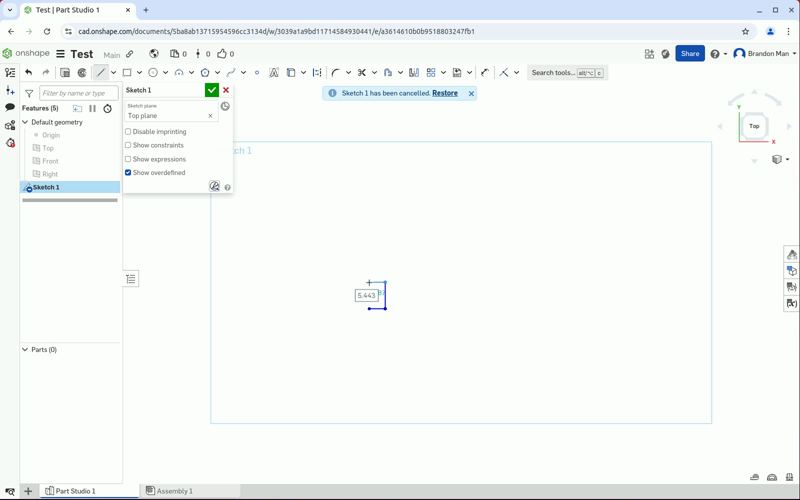
key_up(shift)
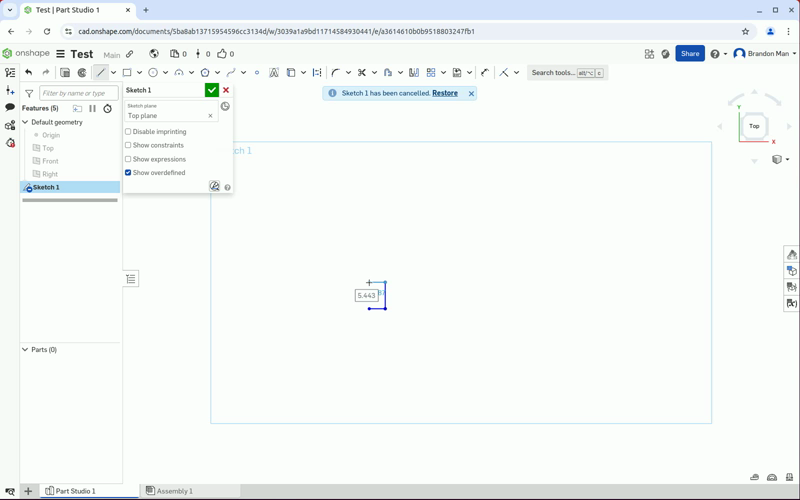
mouse_move(399, 282)
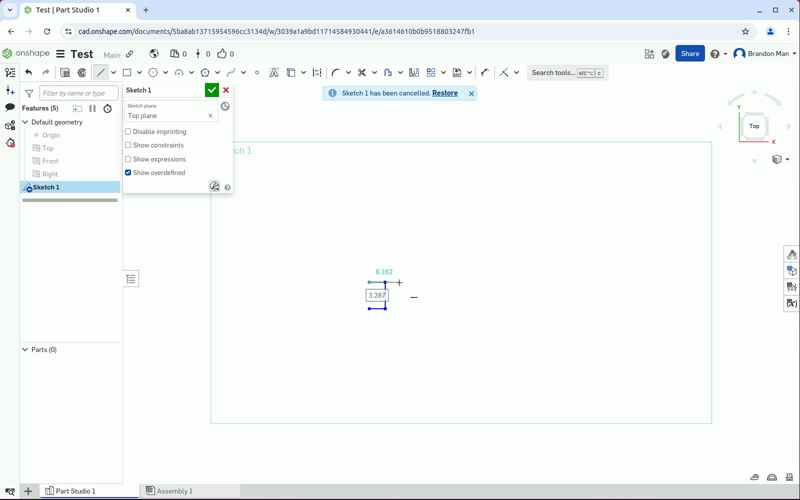
key_down(shift)
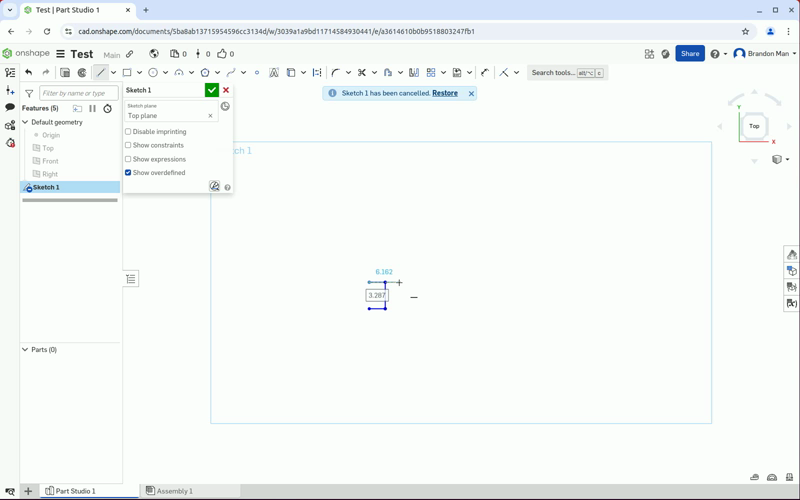
mouse_move(369, 308)
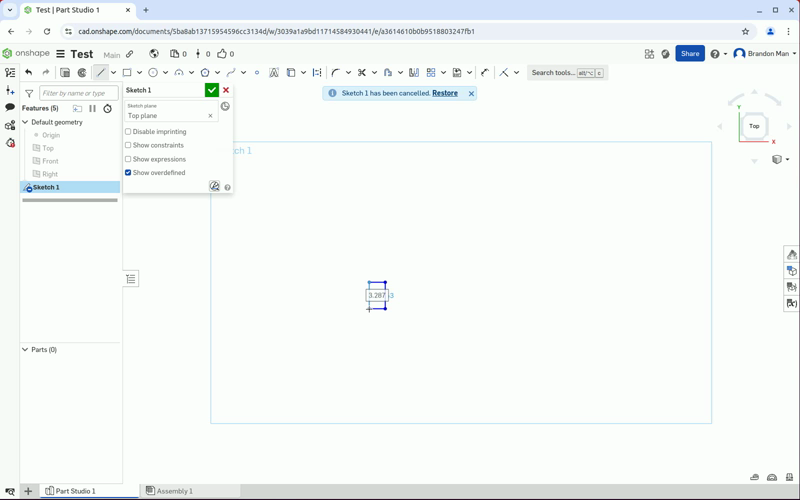
key_up(shift)
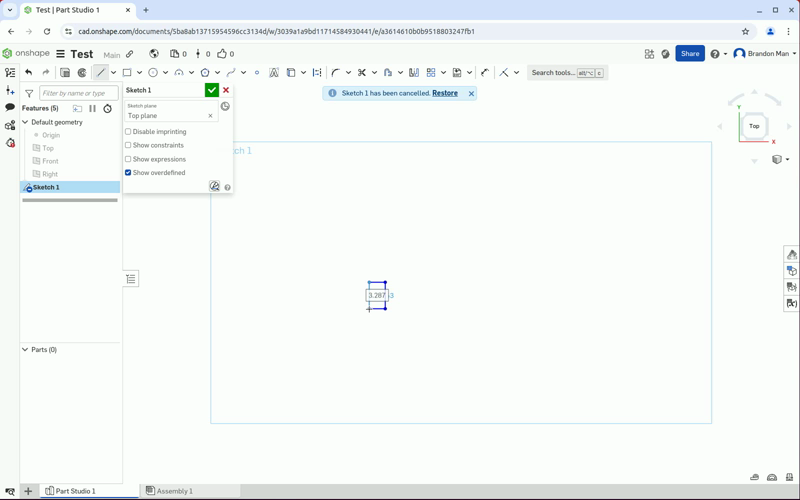
click(369, 308)
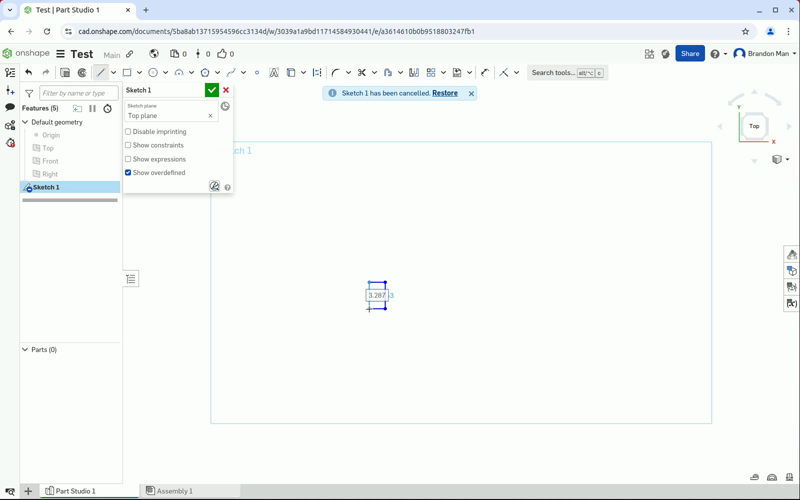
key(esc)
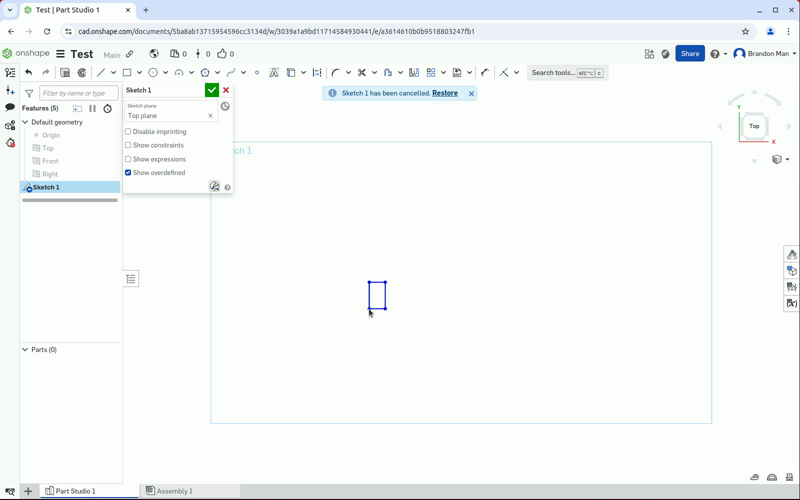
mouse_move(371, 284)
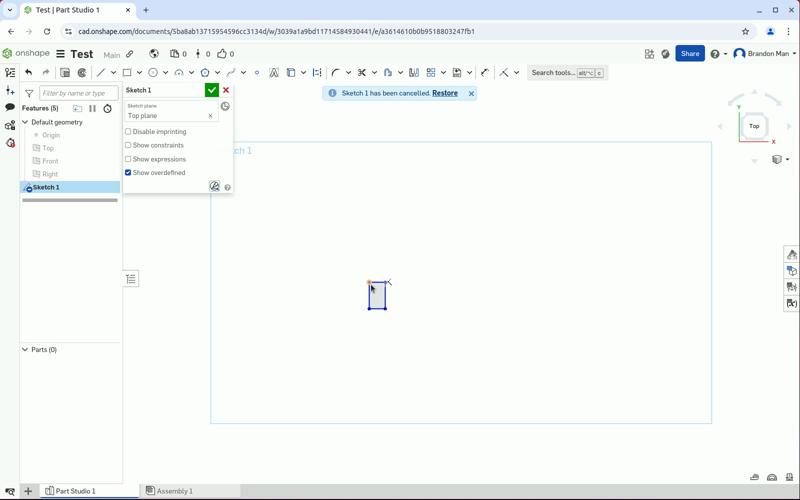
scroll(6)
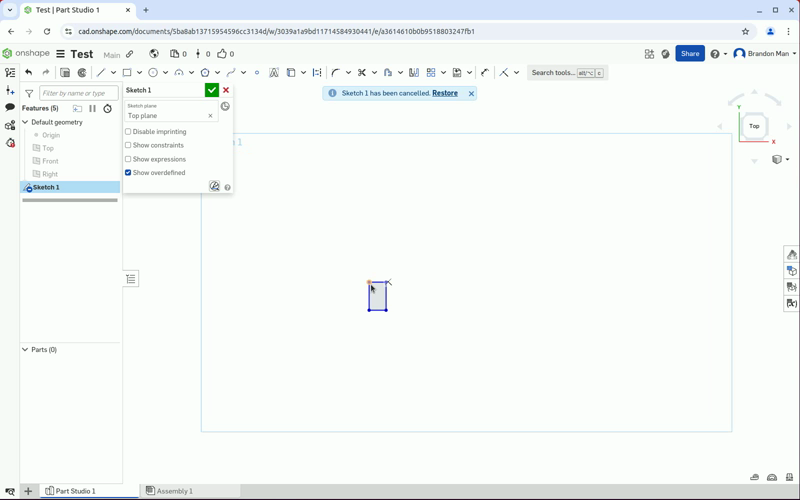
scroll(6)
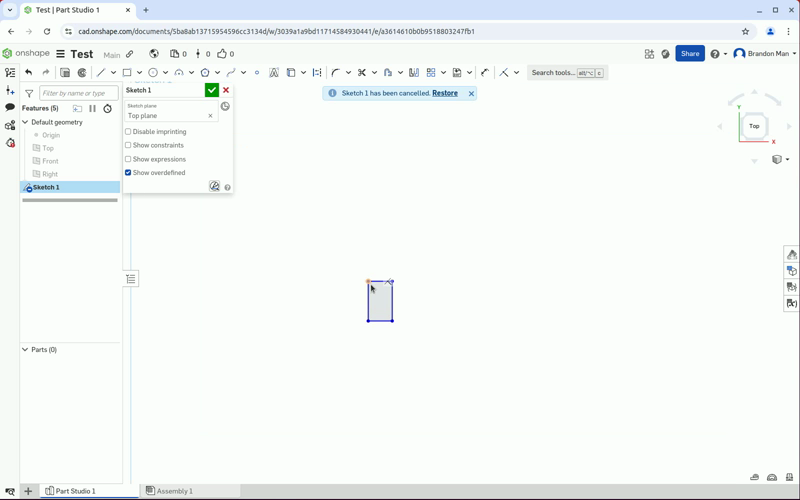
scroll(6)
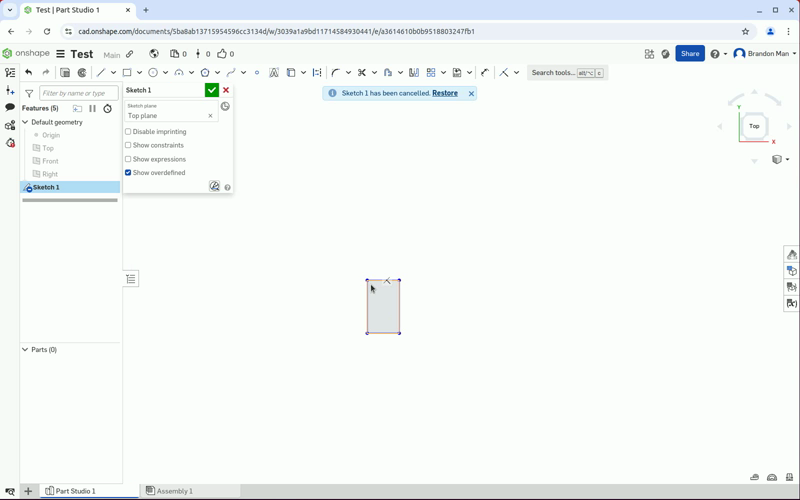
scroll(6)
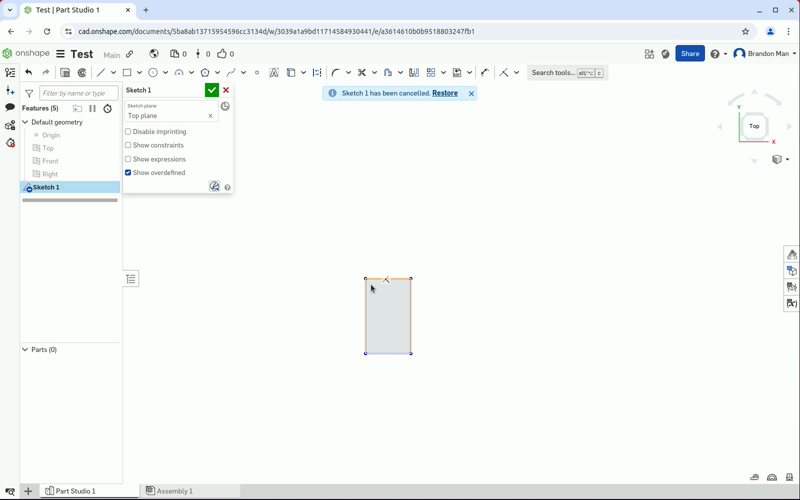
scroll(6)
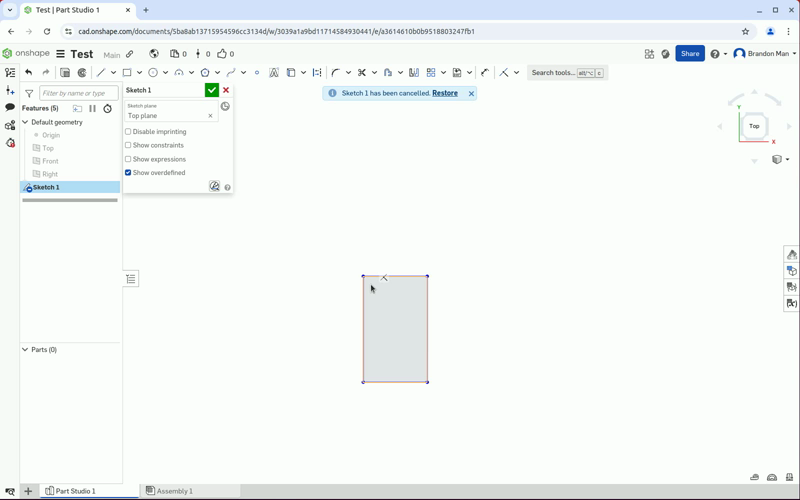
scroll(6)
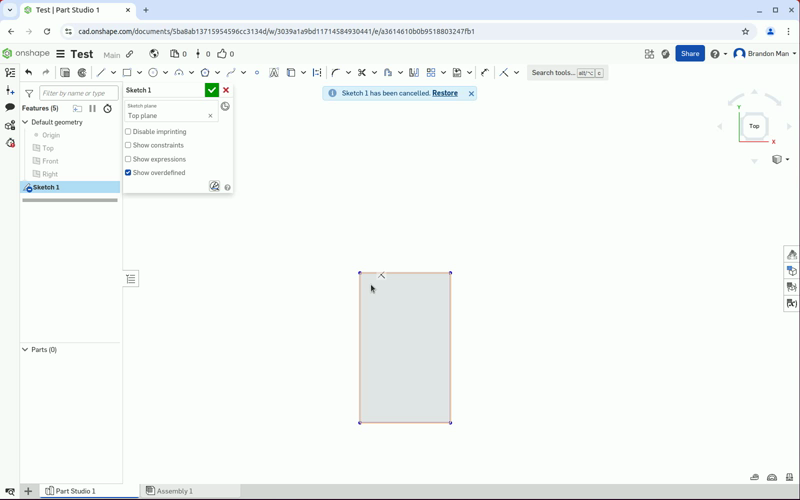
scroll(6)
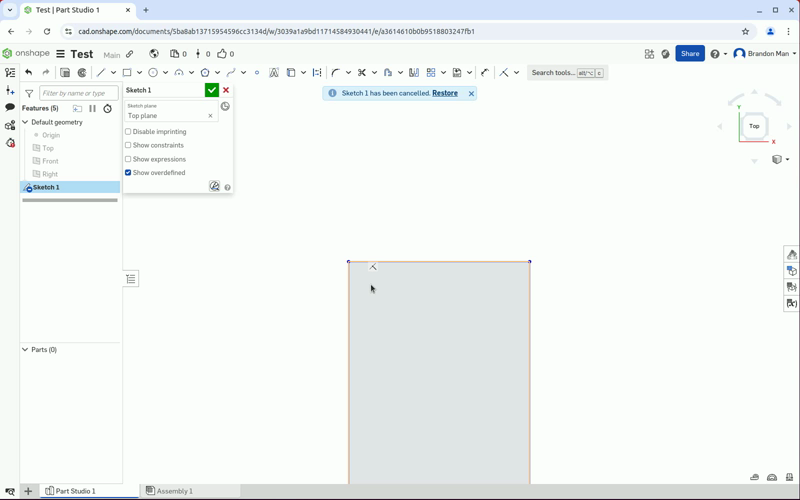
click(371, 284)
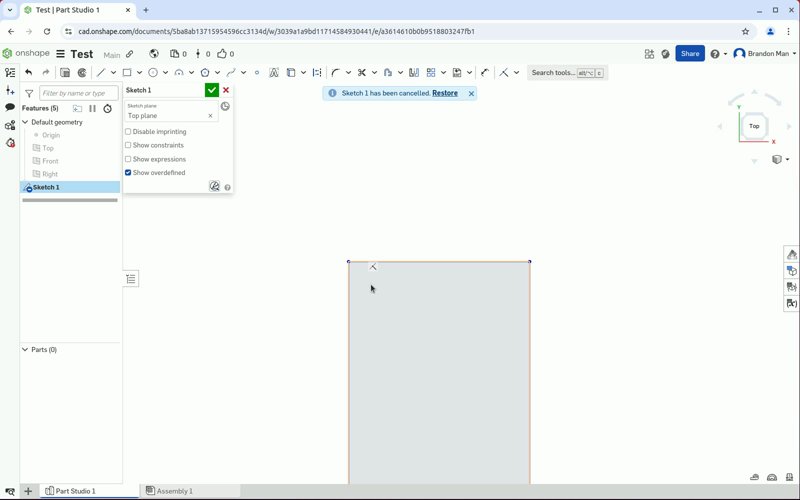
scroll(-6)
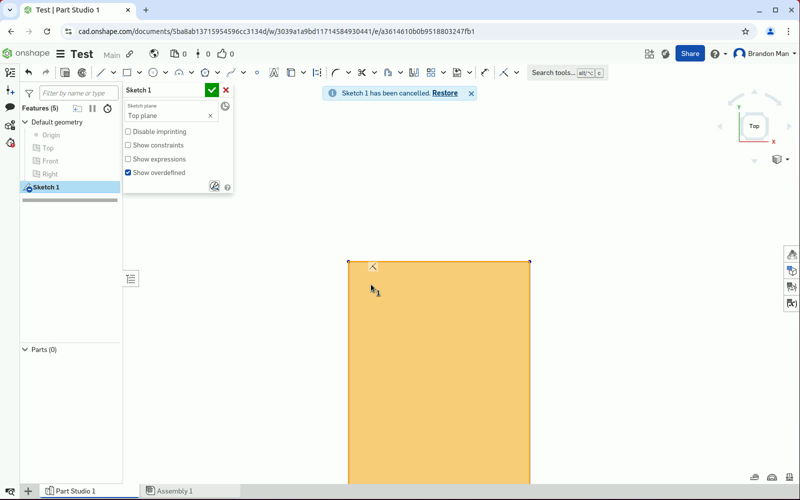
scroll(-6)
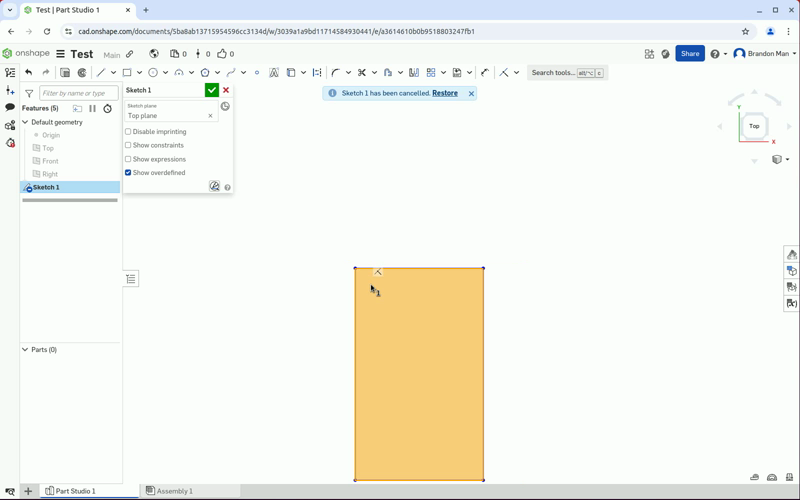
scroll(-6)
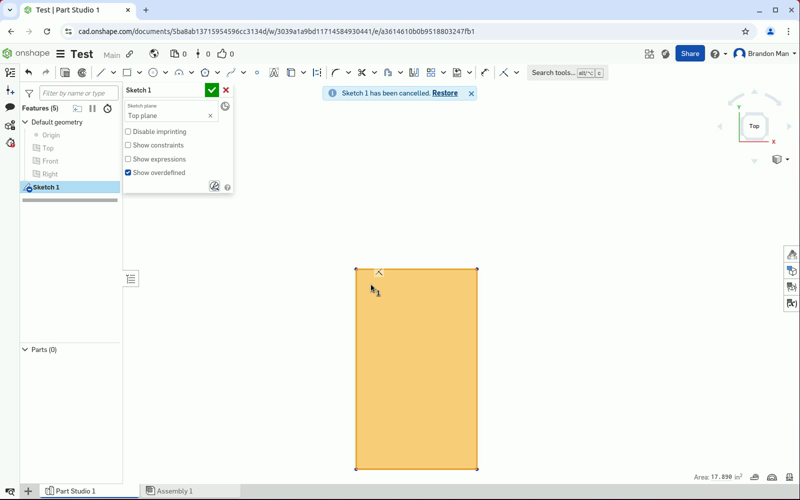
scroll(-6)
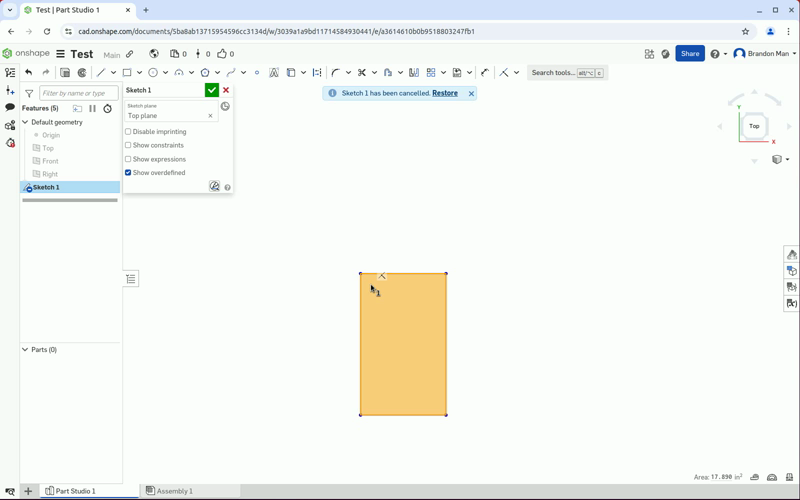
scroll(-6)
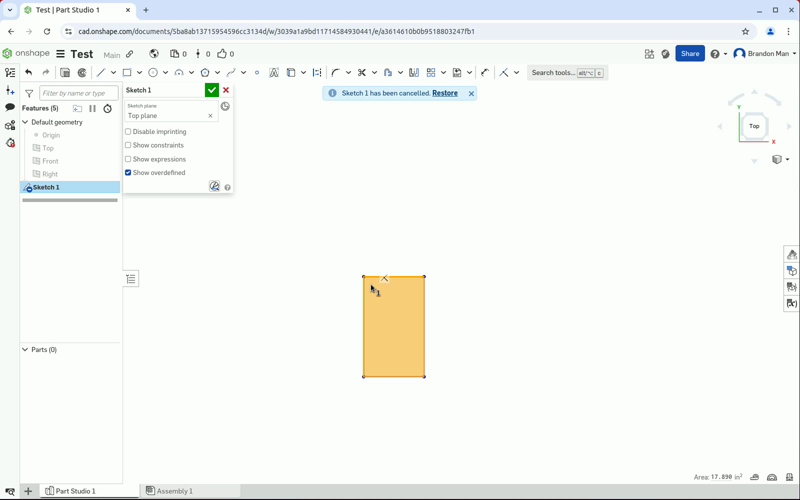
scroll(-6)
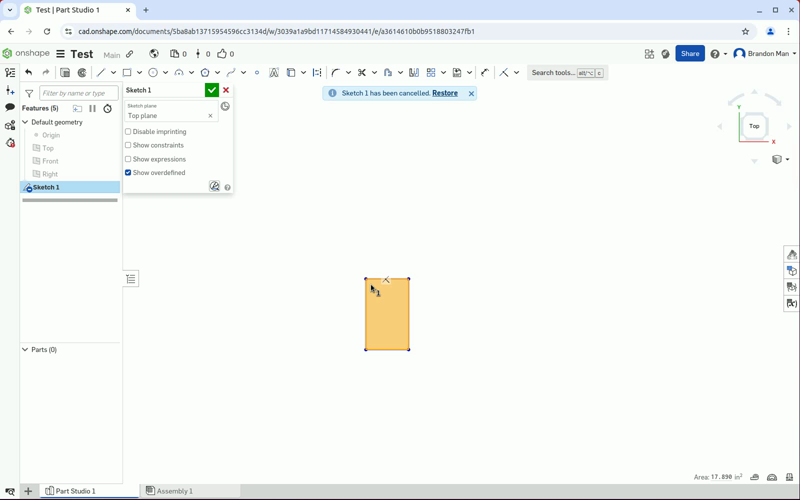
scroll(-6)
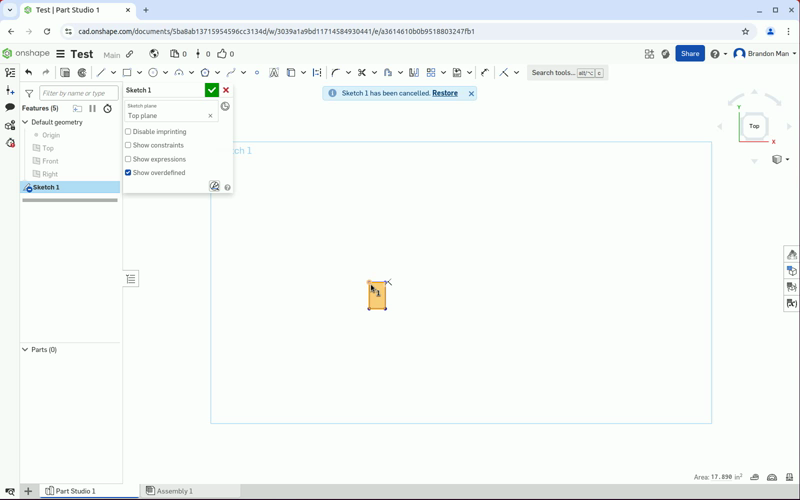
mouse_move(73, 352)
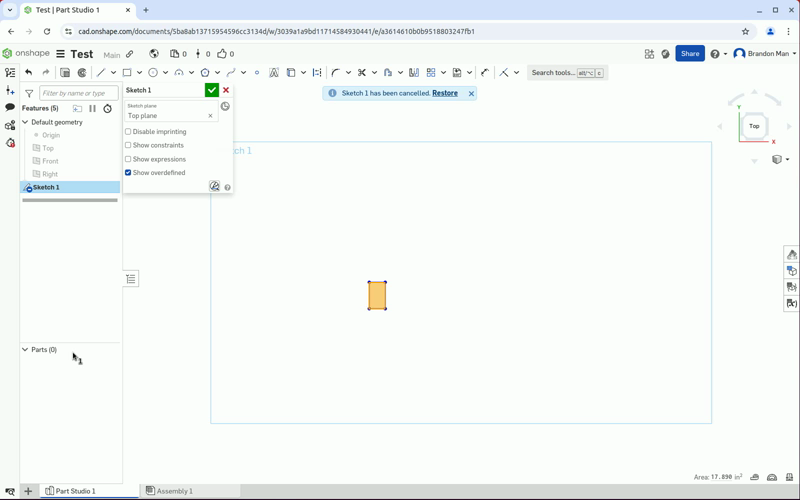
key(shift+y)
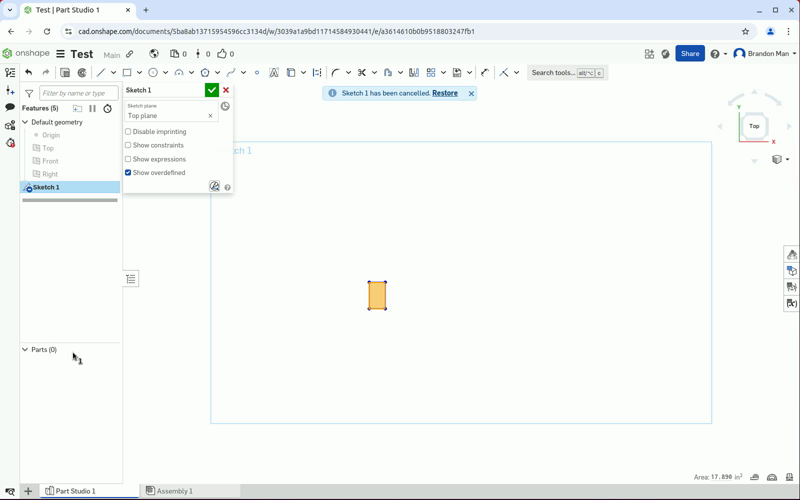
key(shift+e)
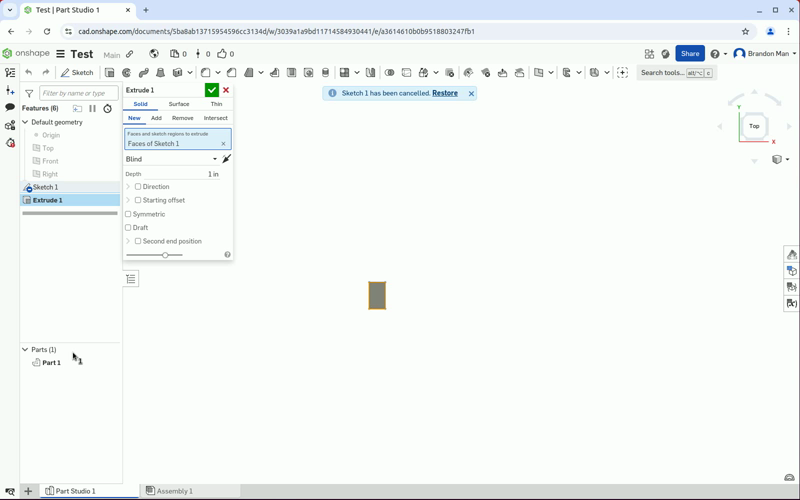
mouse_move(143, 106)
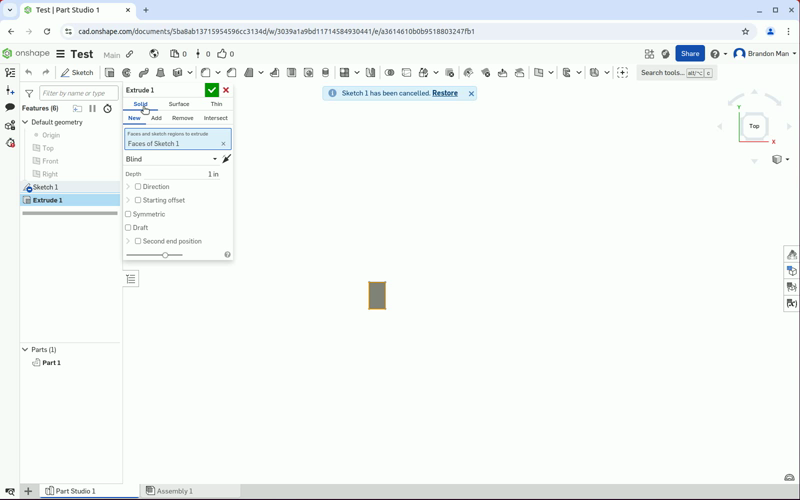
click(143, 106)
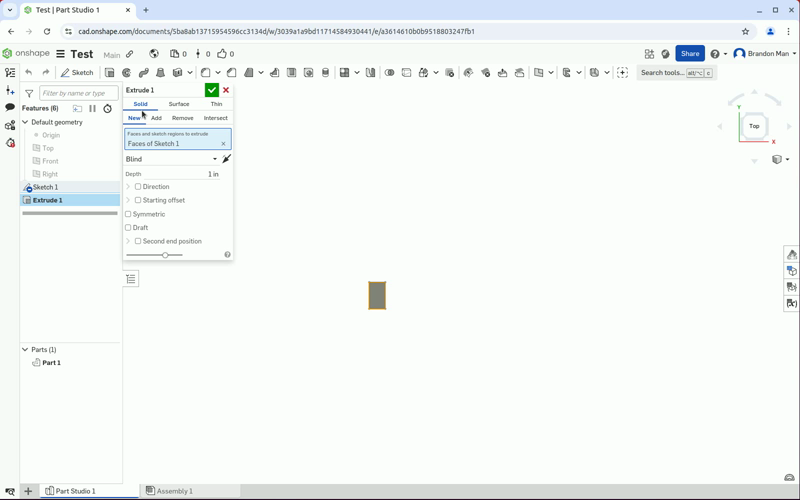
mouse_move(137, 120)
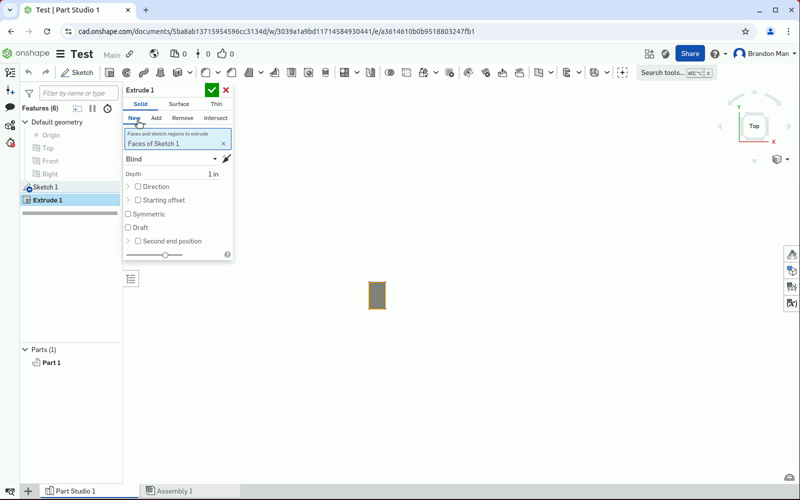
click(137, 120)
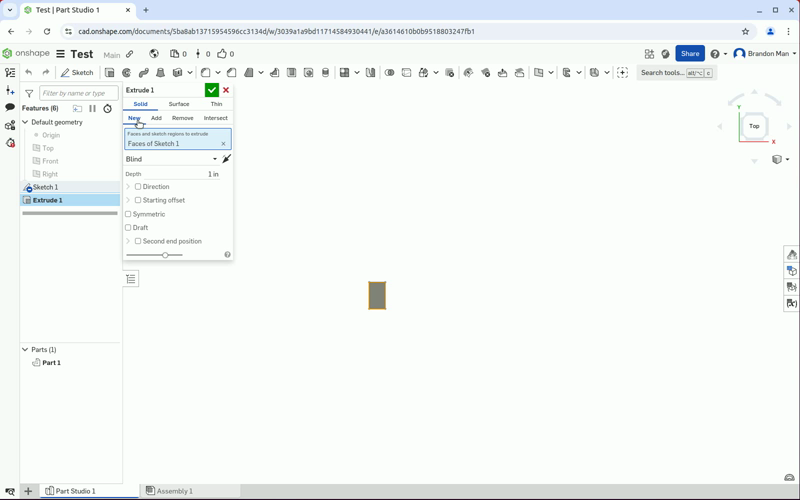
key(tab, 4)
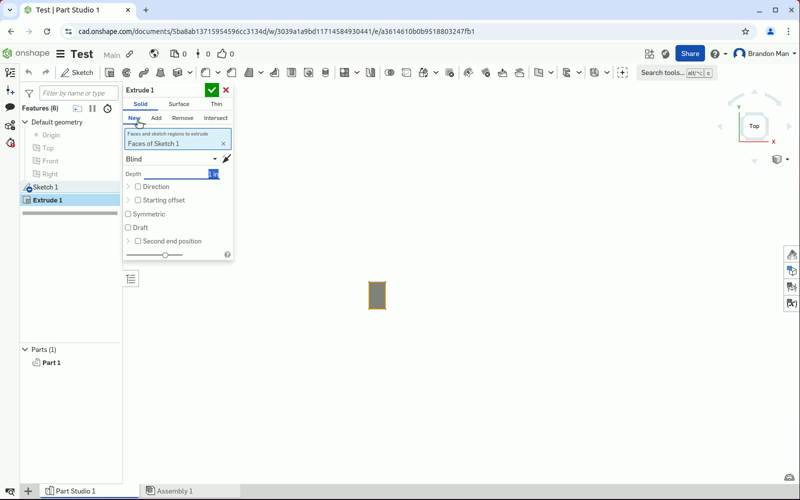
text(1.685)
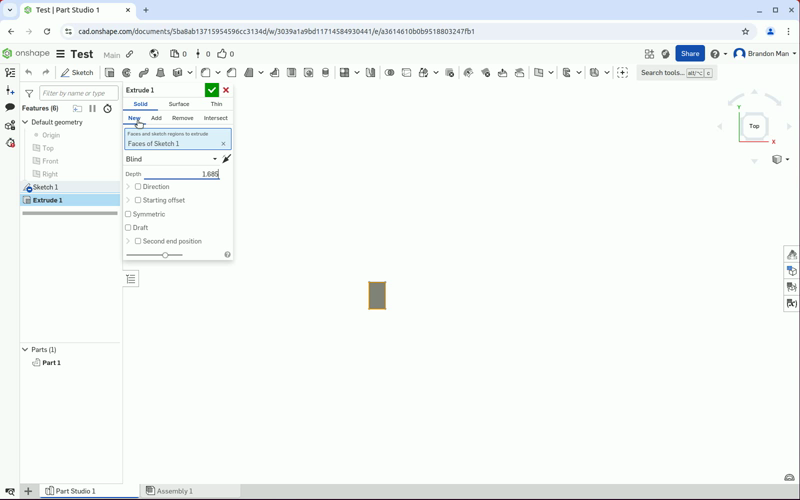
key(enter)
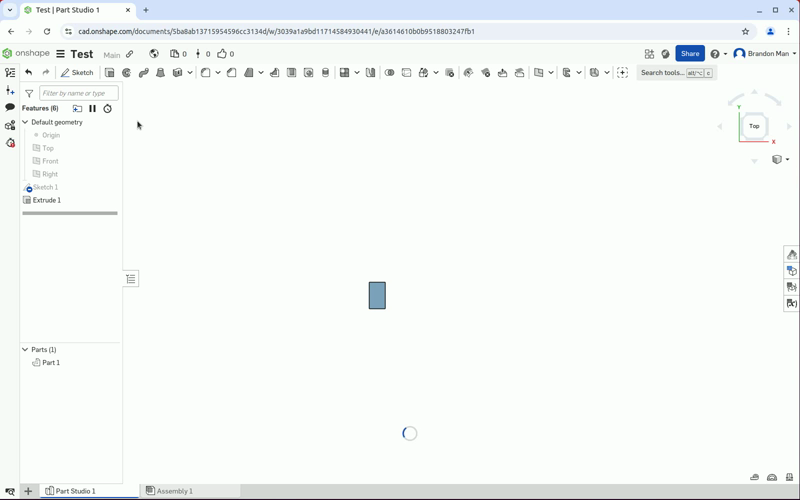
key(shift+h)
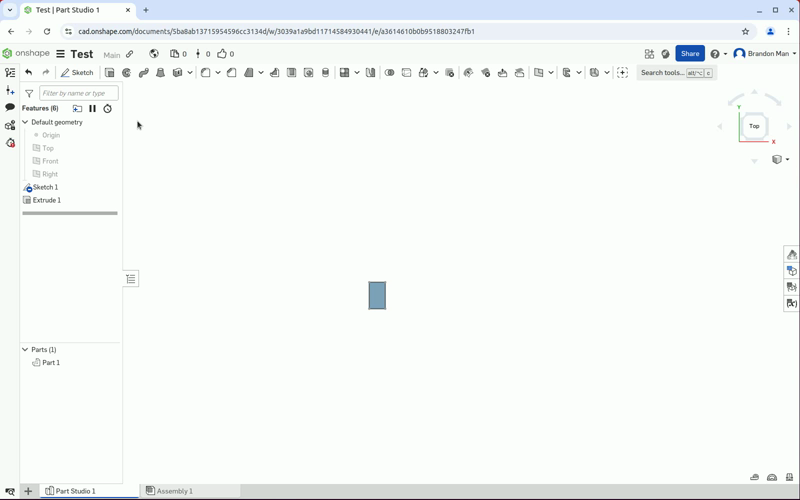
key(shift+h)
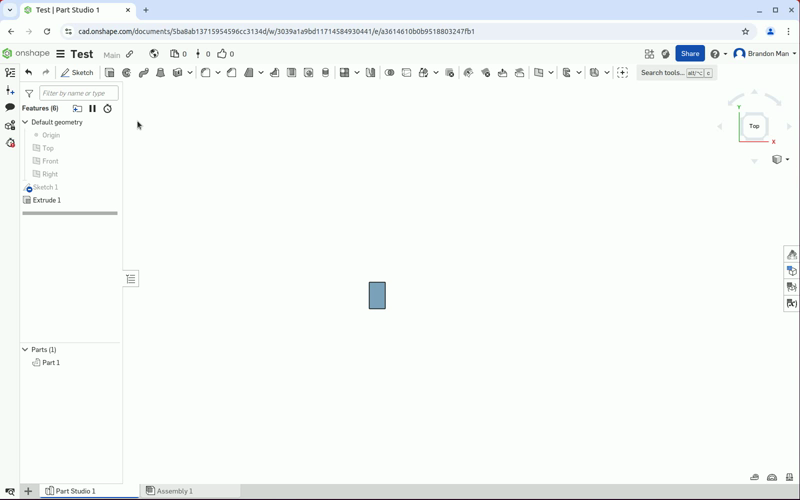
mouse_move(73, 189)
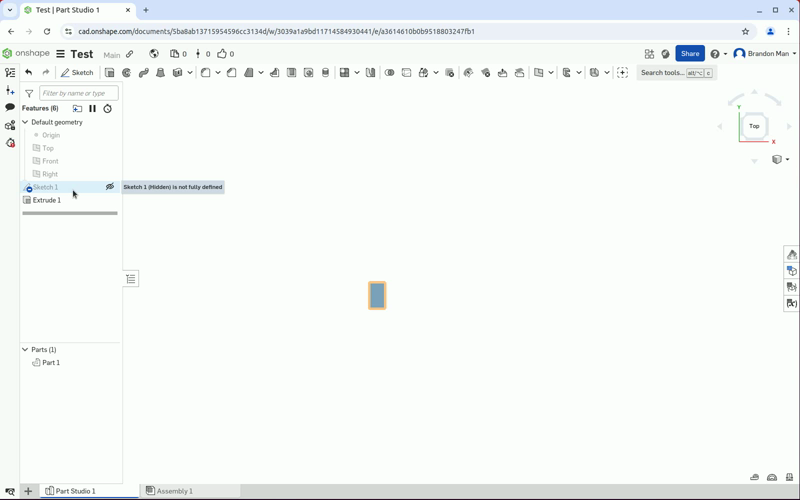
click(73, 189)
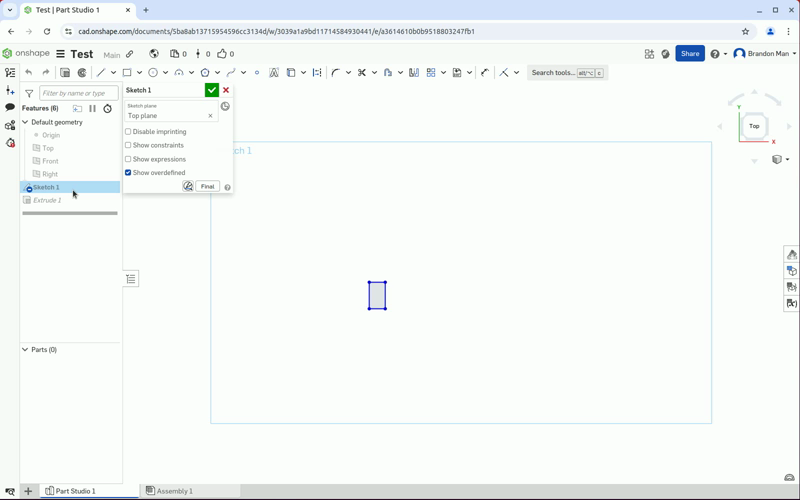
mouse_move(229, 92)
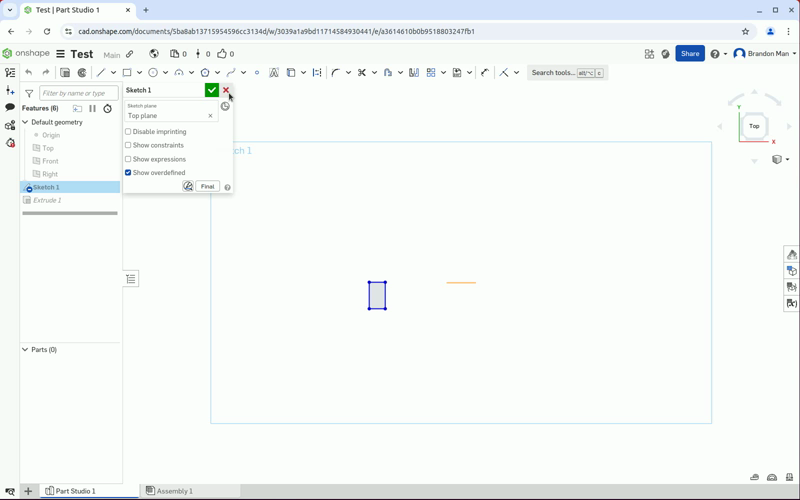
click(229, 92)
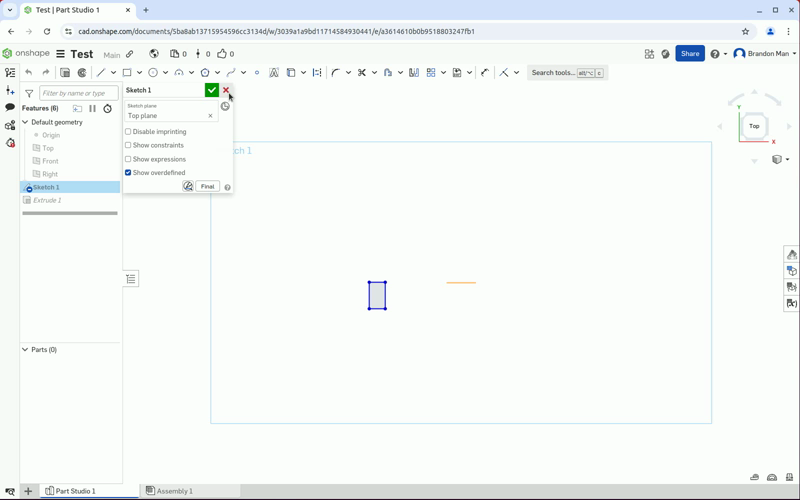
key(shift+s)
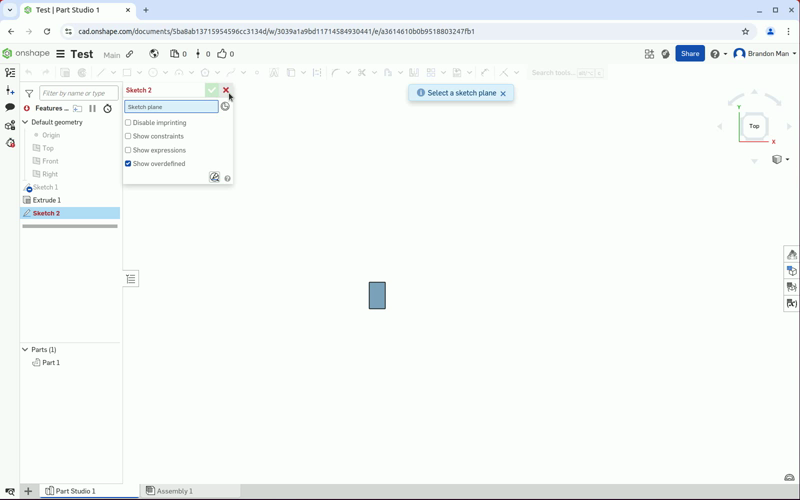
mouse_move(73, 150)
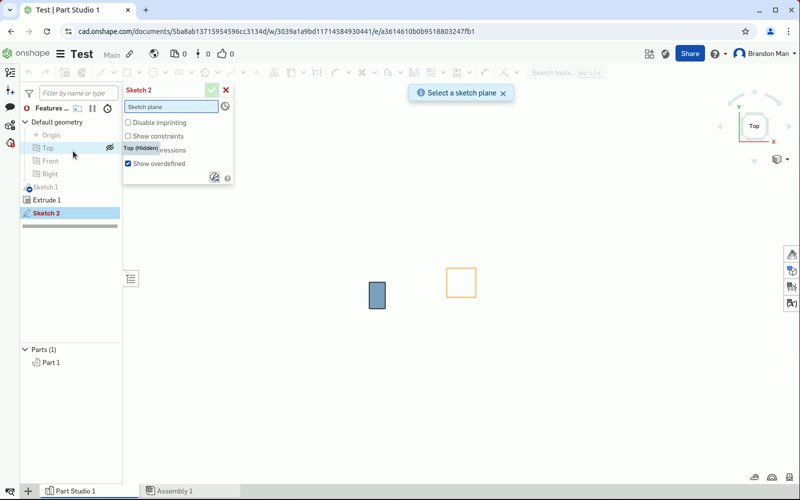
click(73, 150)
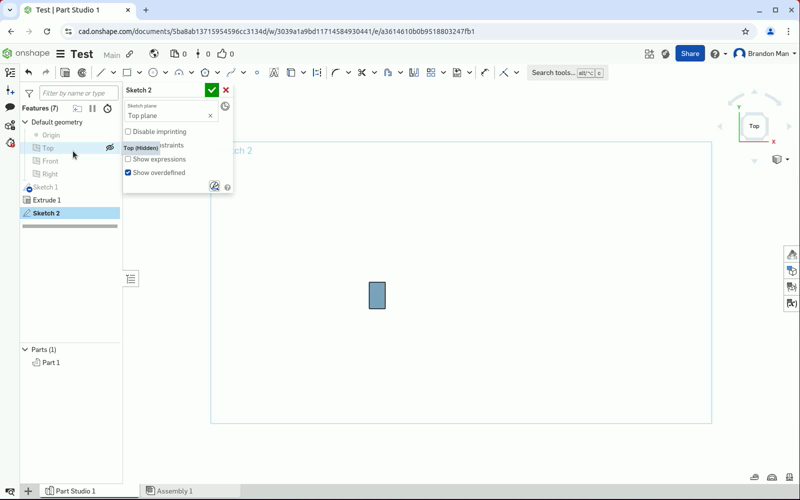
mouse_move(73, 352)
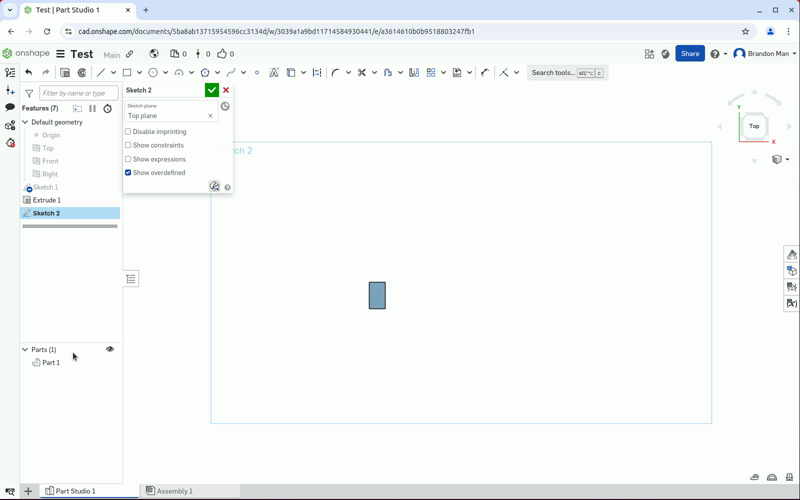
key(y)
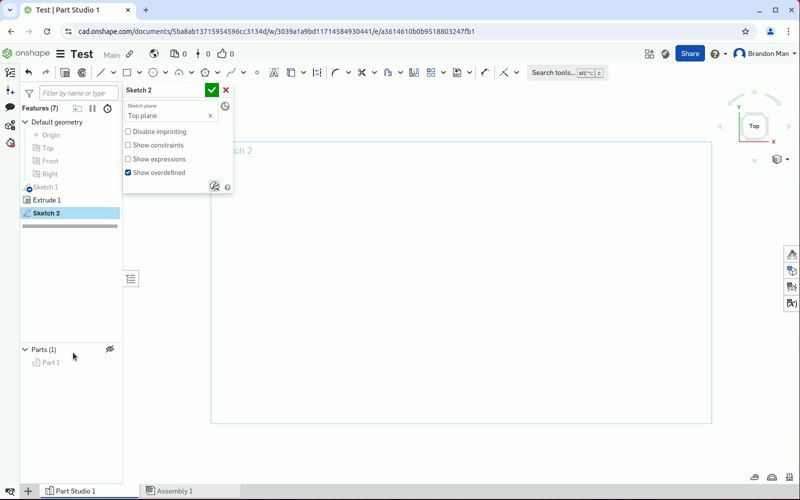
key(l)
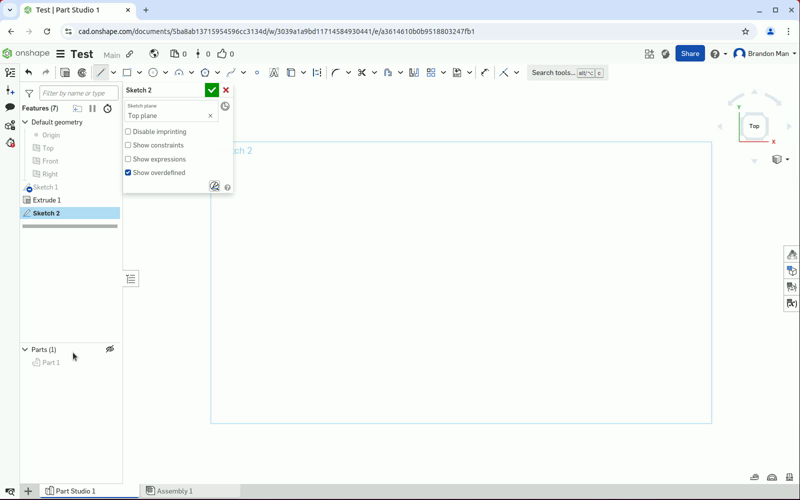
key_down(shift)
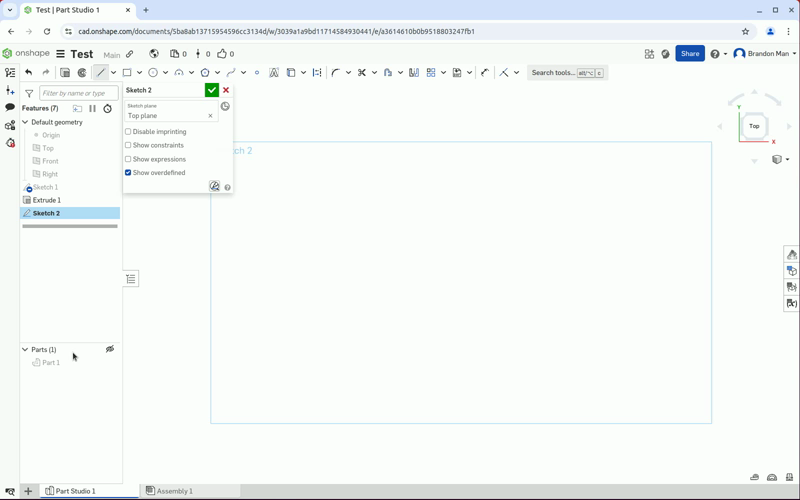
mouse_move(558, 308)
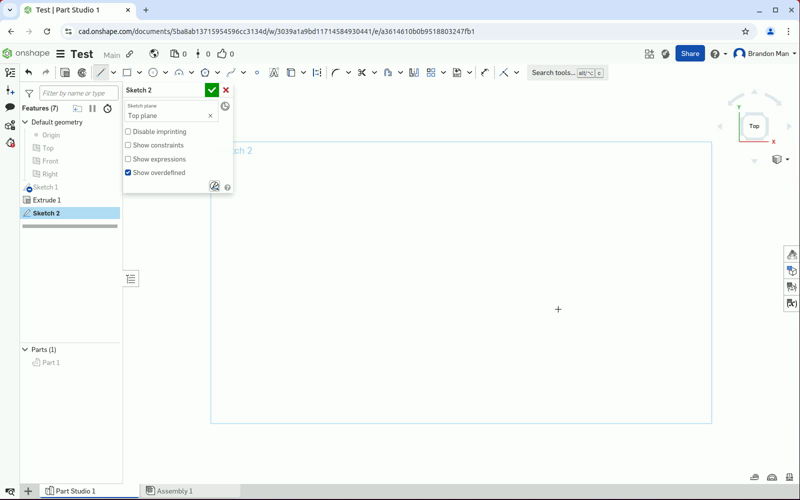
click(558, 308)
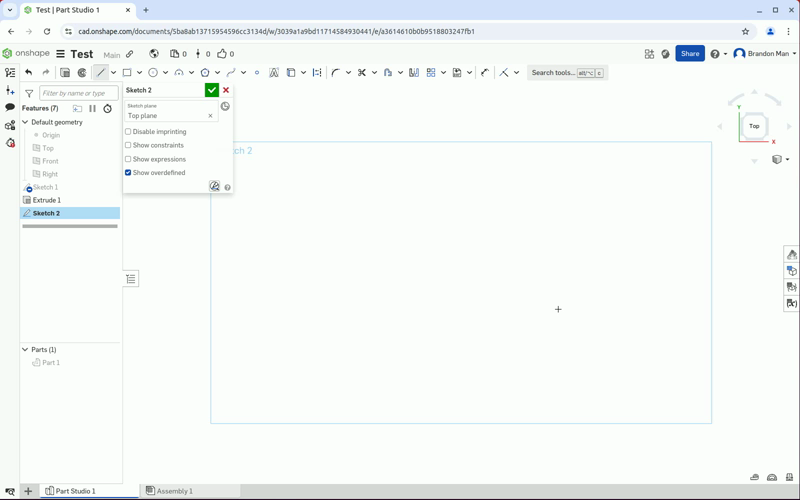
key_up(shift)
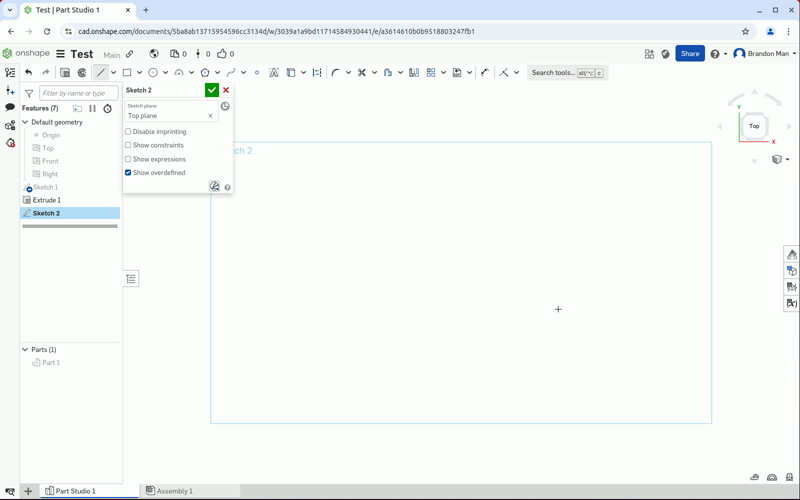
key_down(shift)
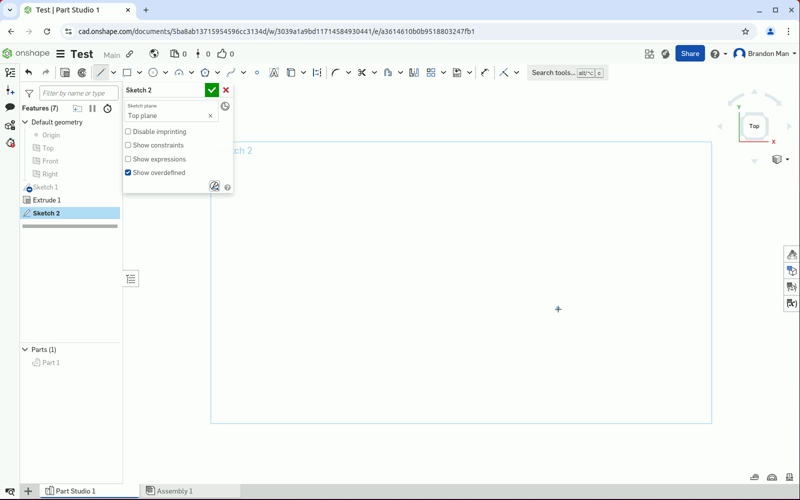
mouse_move(588, 308)
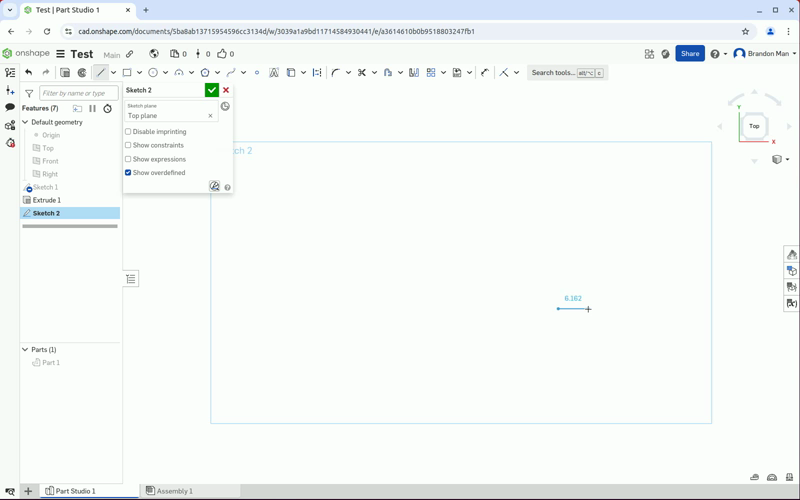
mouse_move(573, 308)
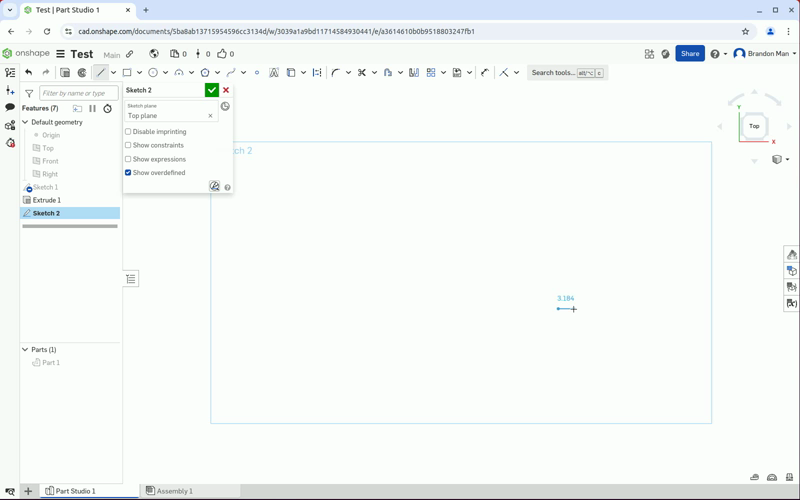
click(573, 308)
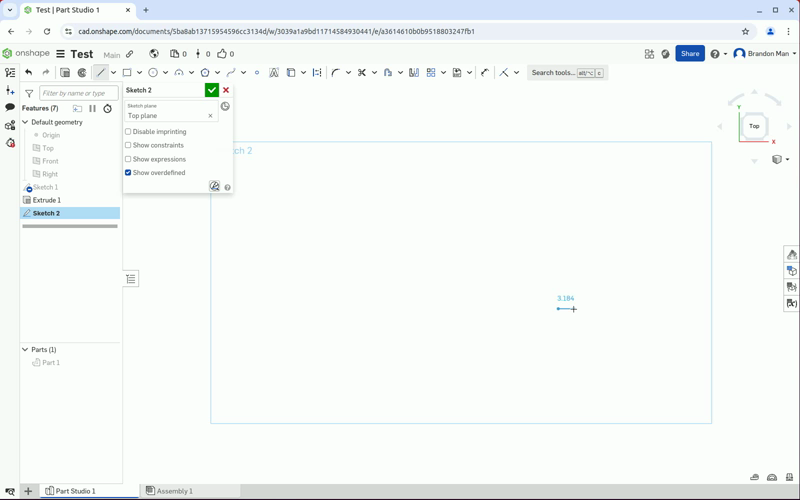
key_up(shift)
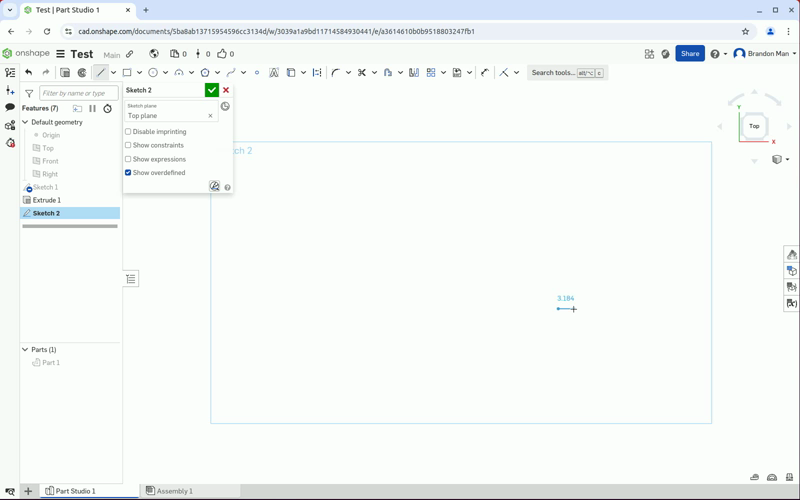
key_down(shift)
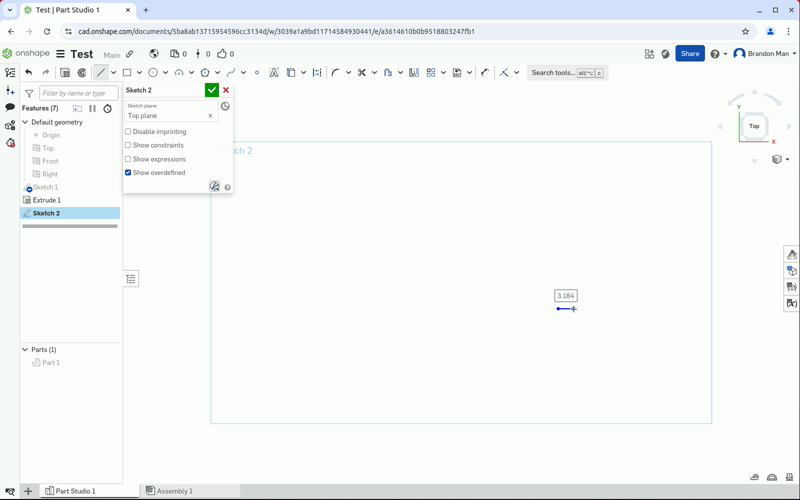
mouse_move(589, 308)
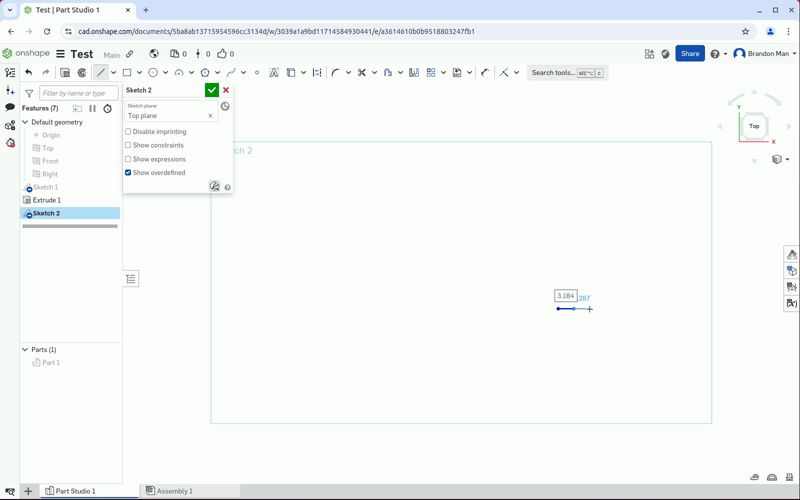
mouse_move(573, 282)
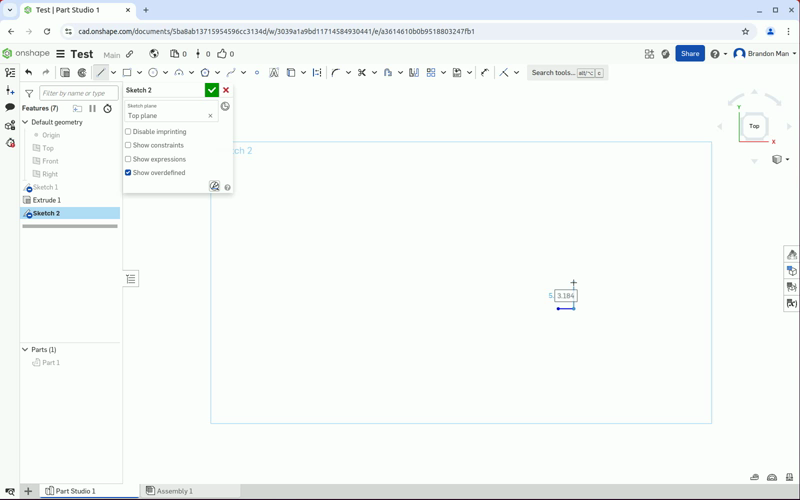
click(573, 282)
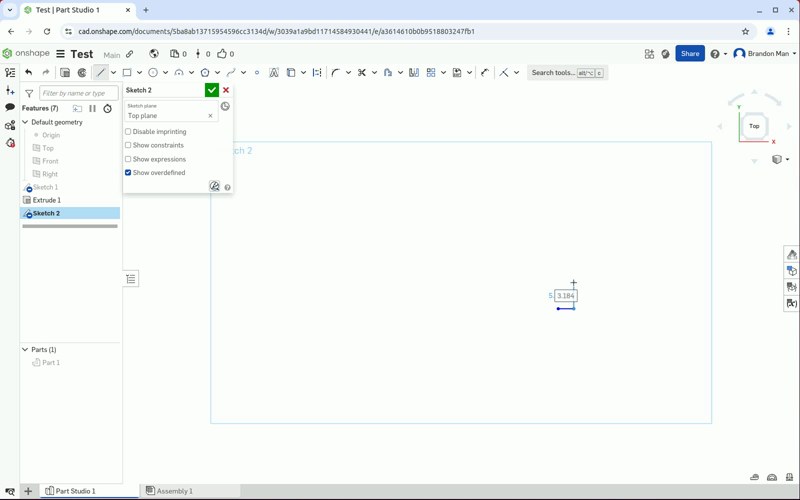
key_up(shift)
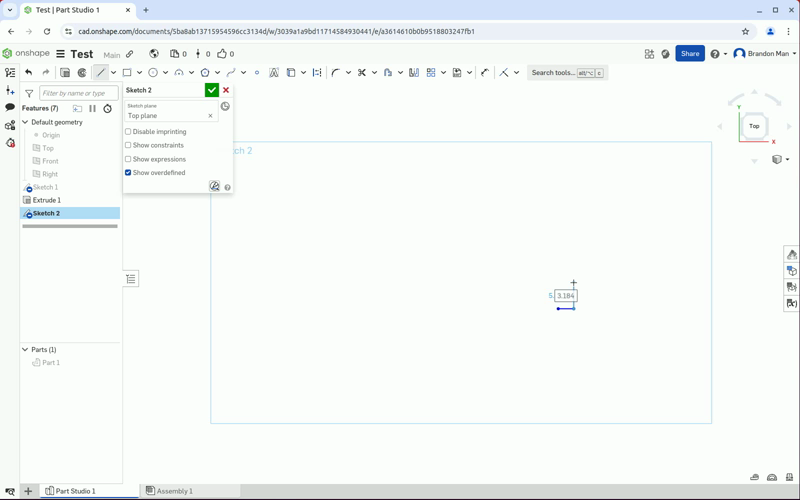
key_down(shift)
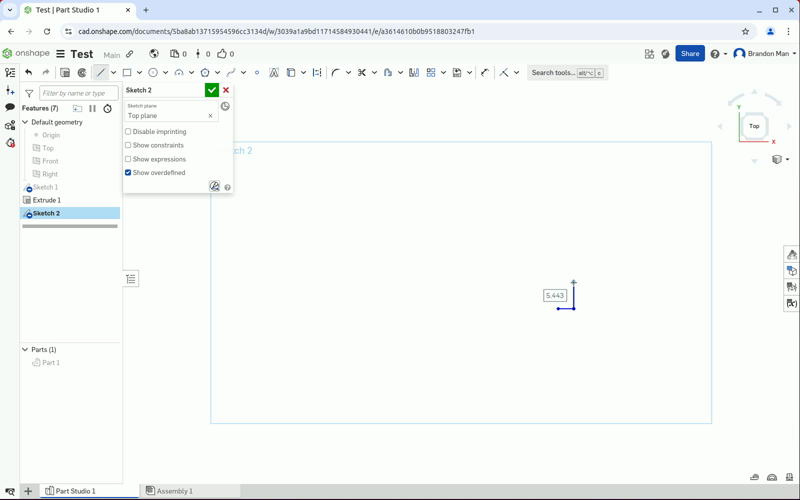
mouse_move(589, 282)
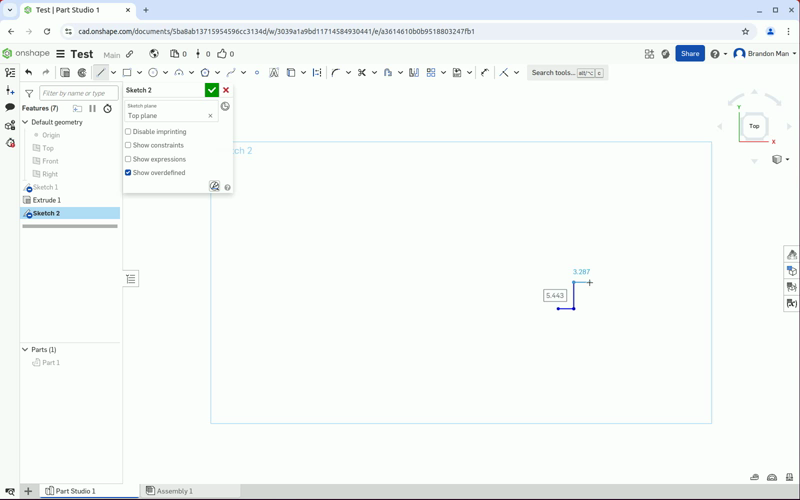
mouse_move(558, 282)
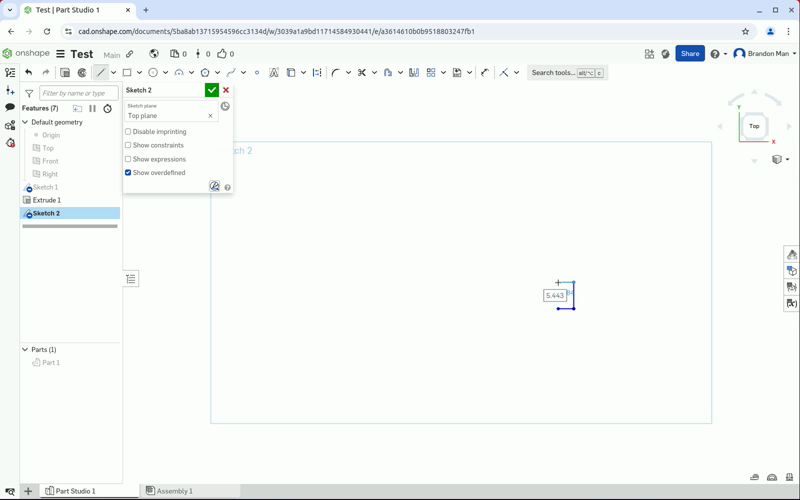
click(558, 282)
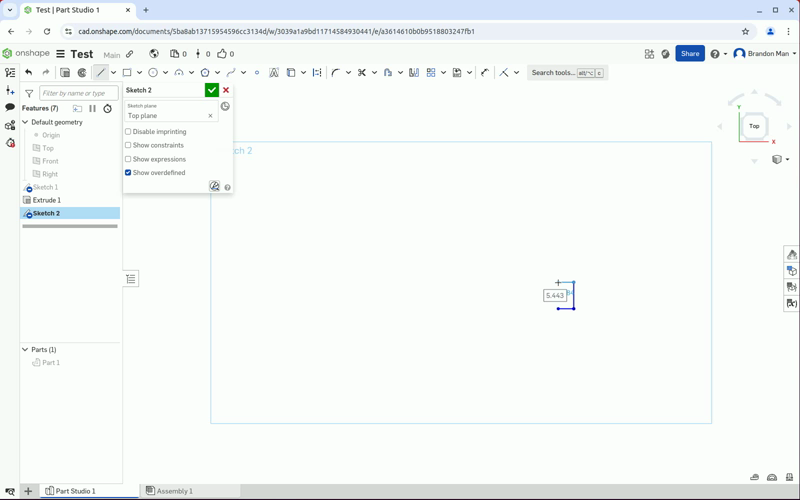
key_up(shift)
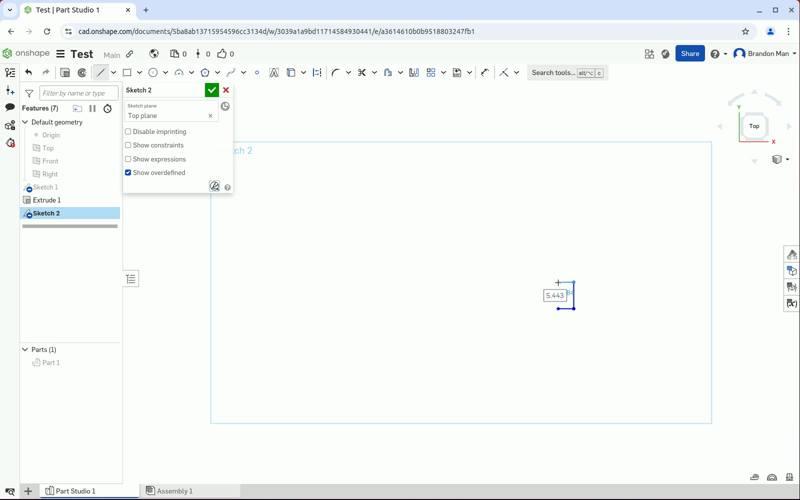
mouse_move(588, 282)
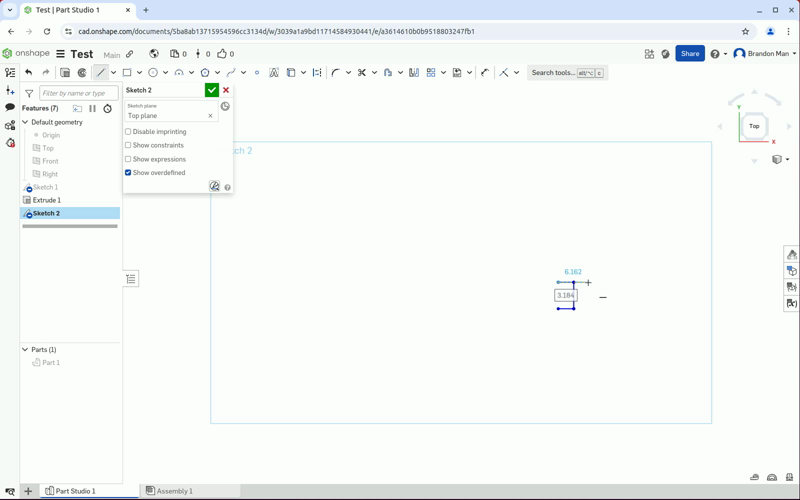
key_down(shift)
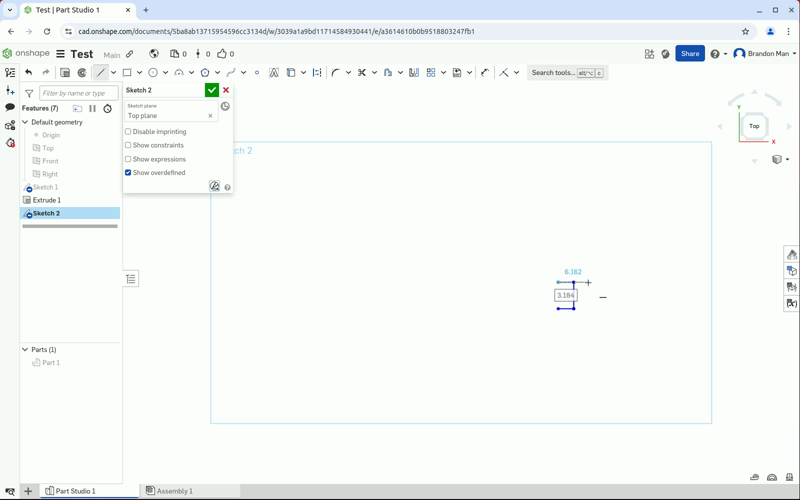
mouse_move(558, 308)
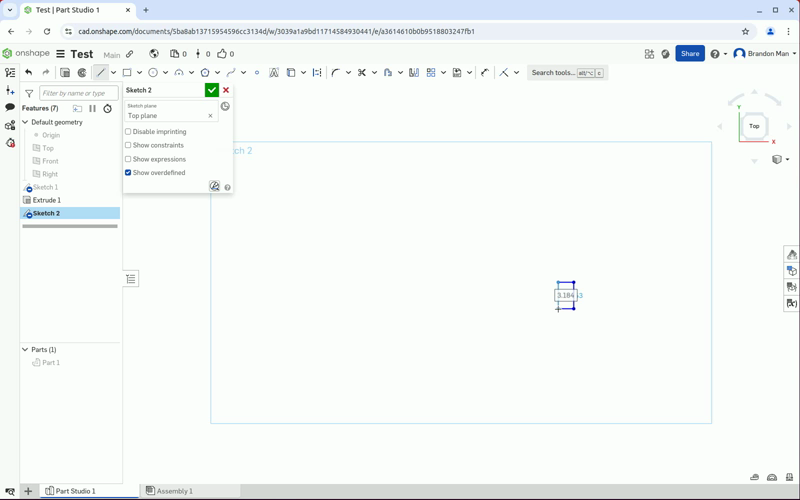
key_up(shift)
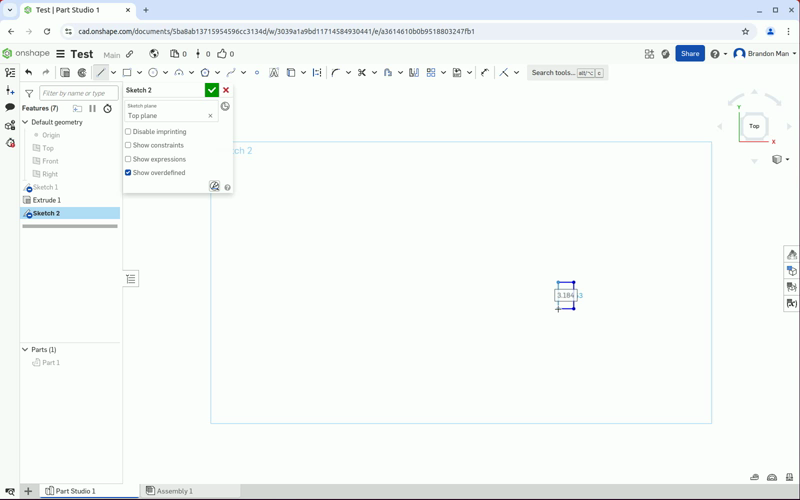
click(558, 308)
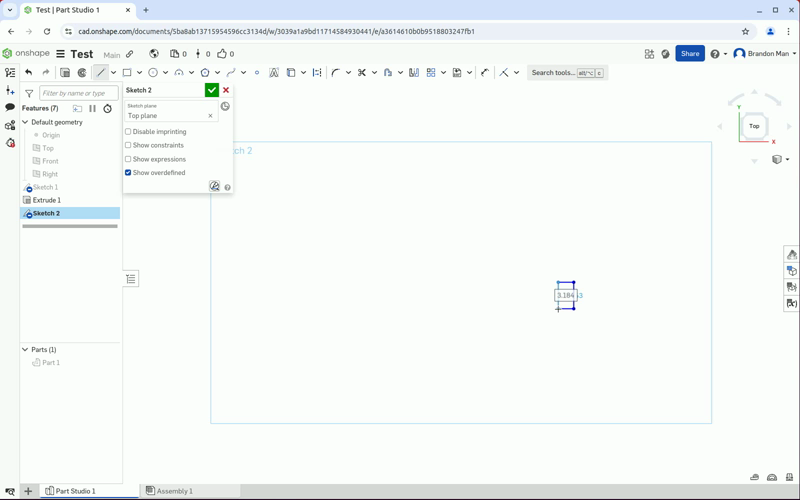
key(esc)
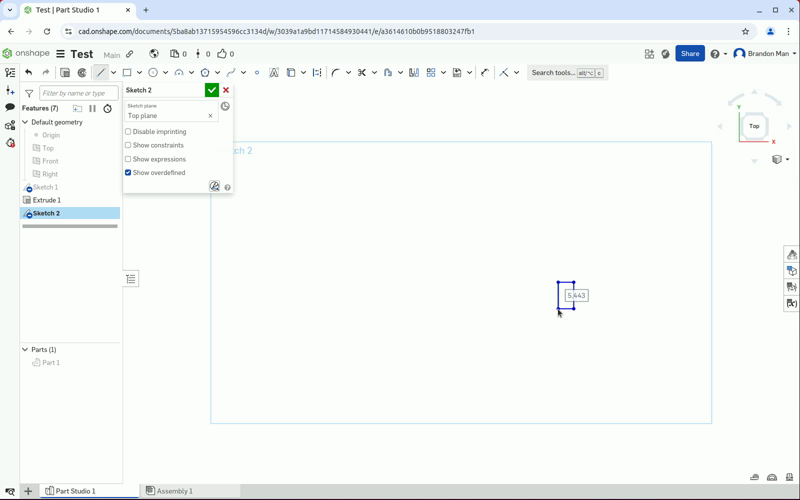
mouse_move(565, 294)
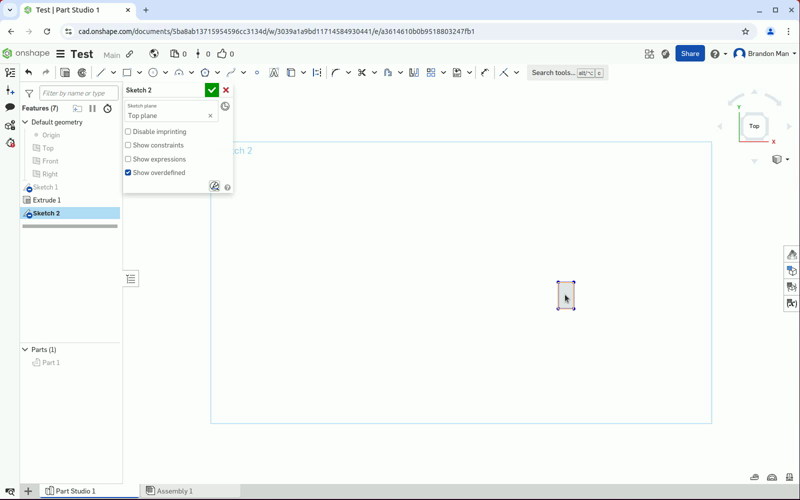
scroll(6)
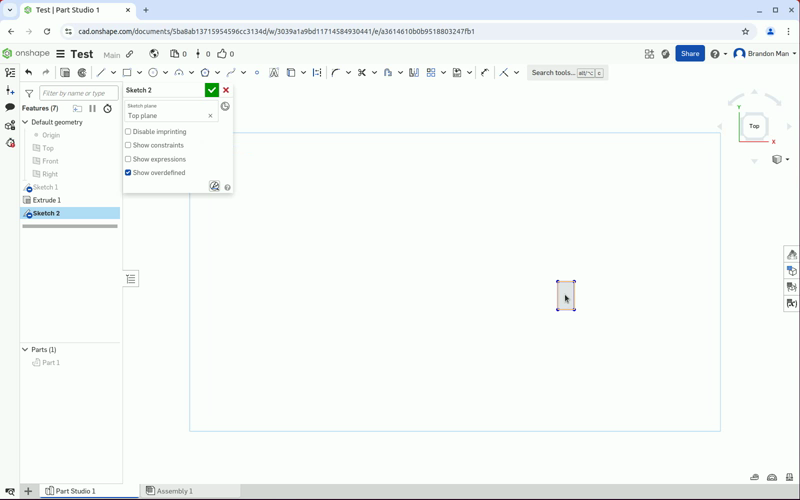
scroll(6)
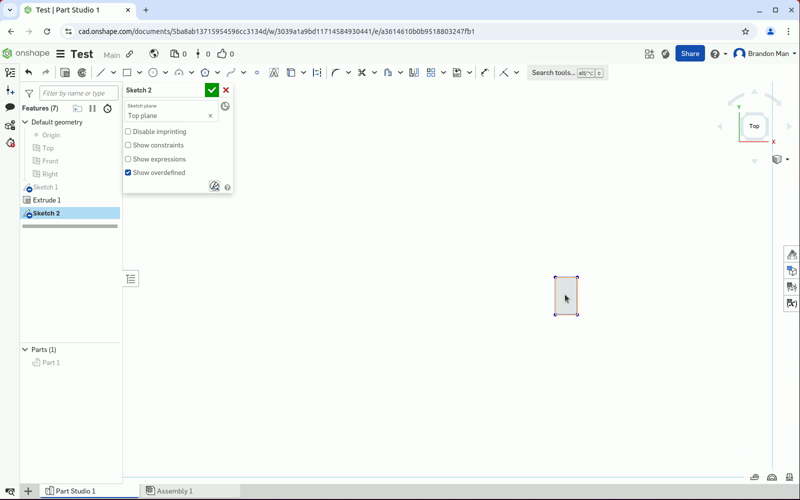
scroll(6)
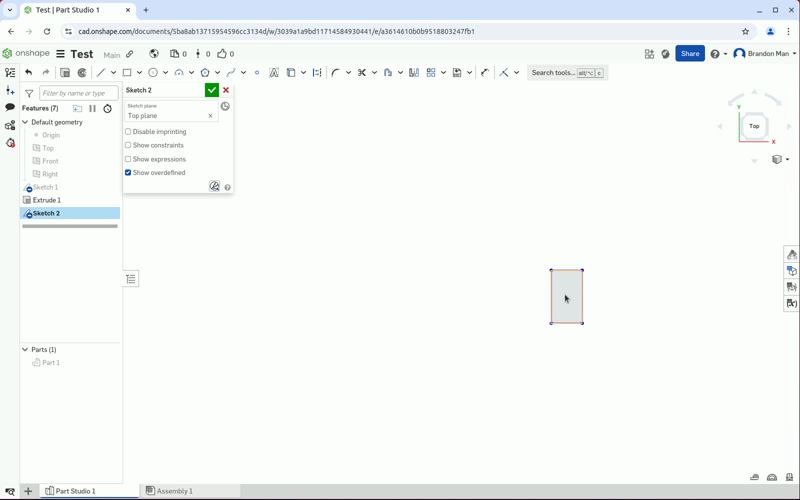
scroll(6)
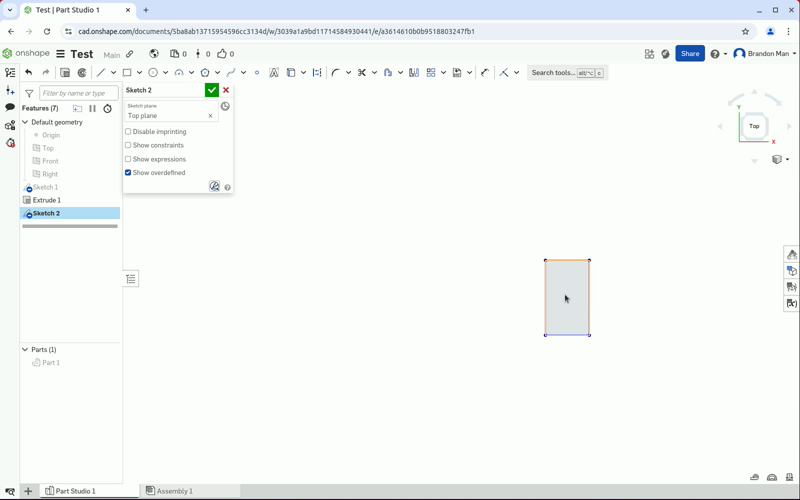
scroll(6)
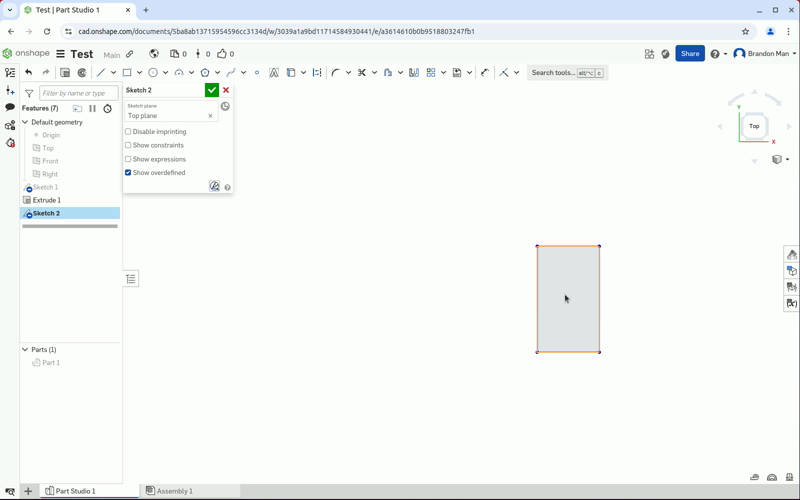
scroll(6)
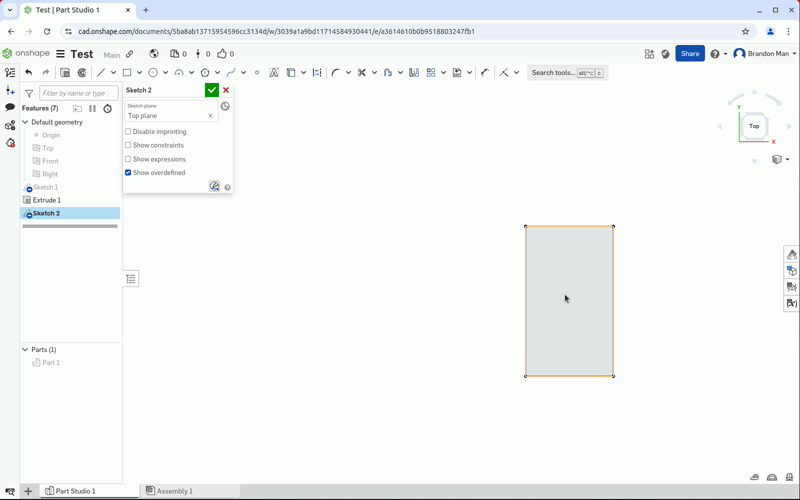
scroll(6)
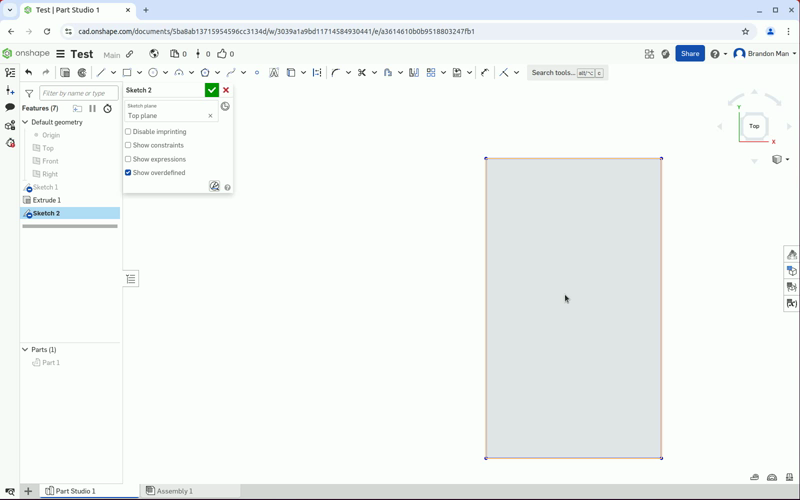
click(565, 294)
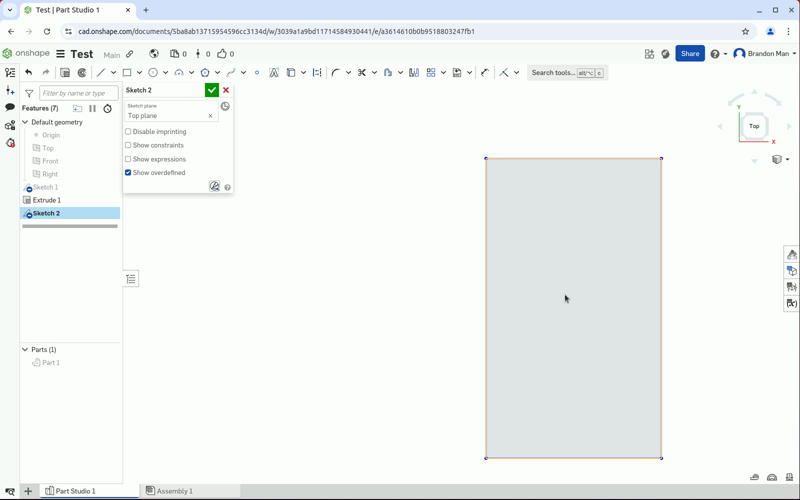
scroll(-6)
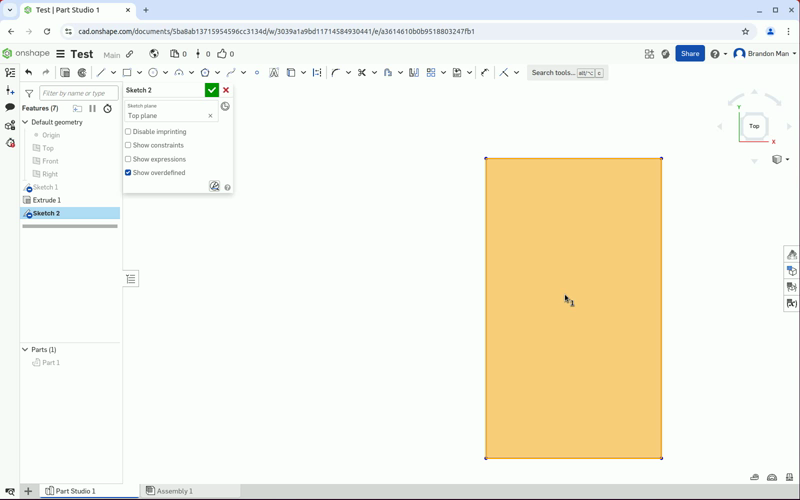
scroll(-6)
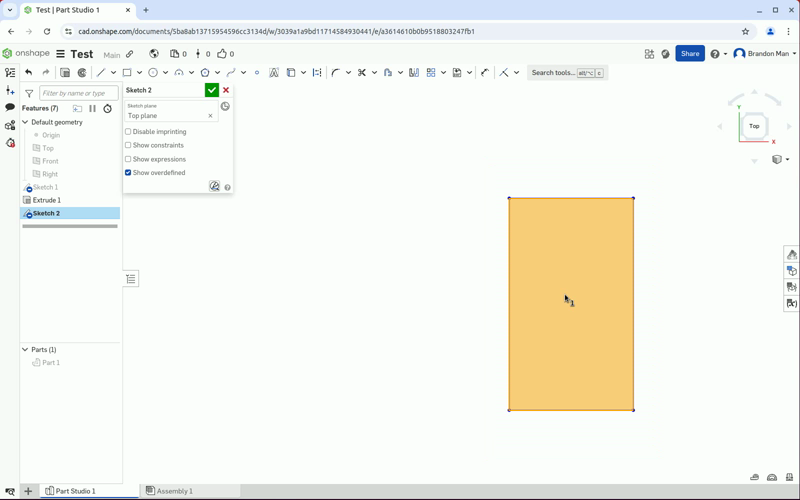
scroll(-6)
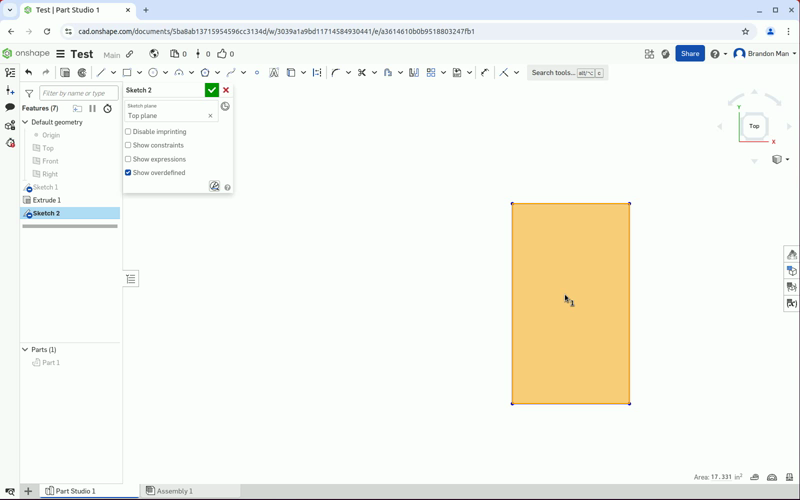
scroll(-6)
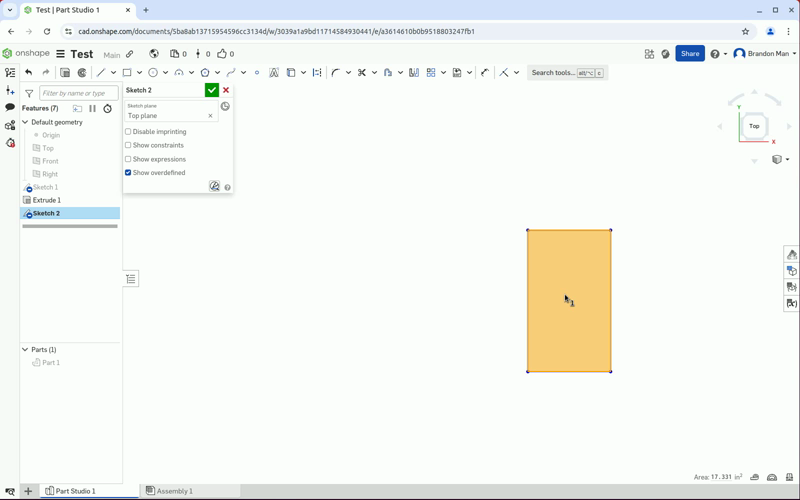
scroll(-6)
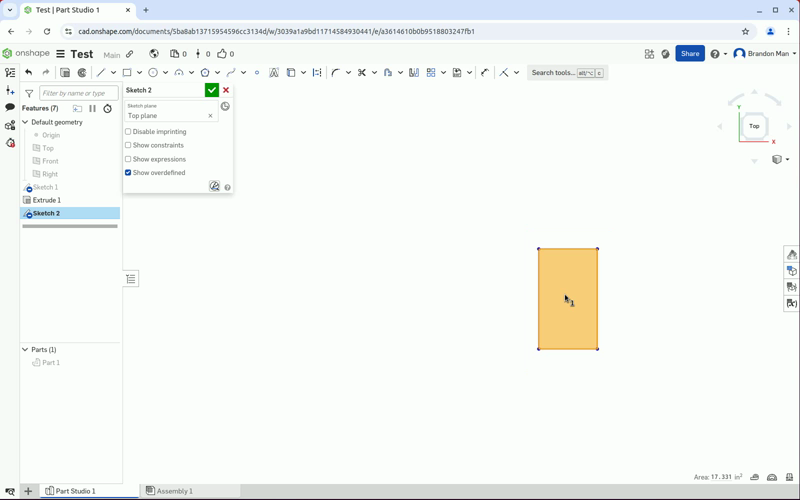
scroll(-6)
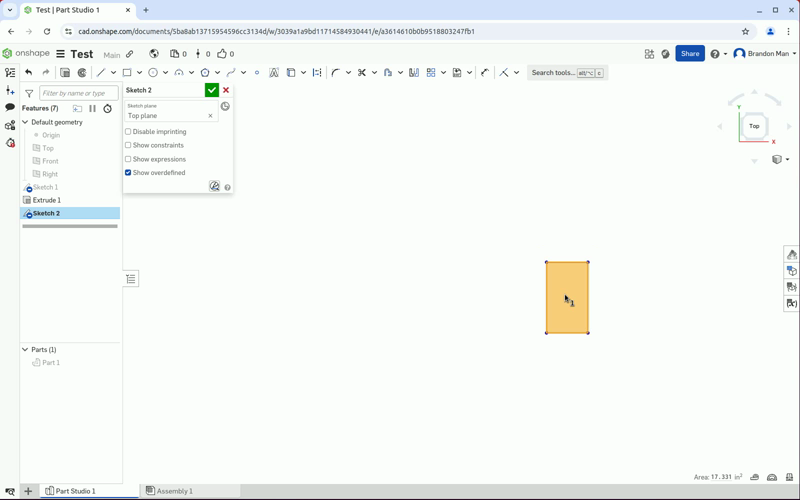
scroll(-6)
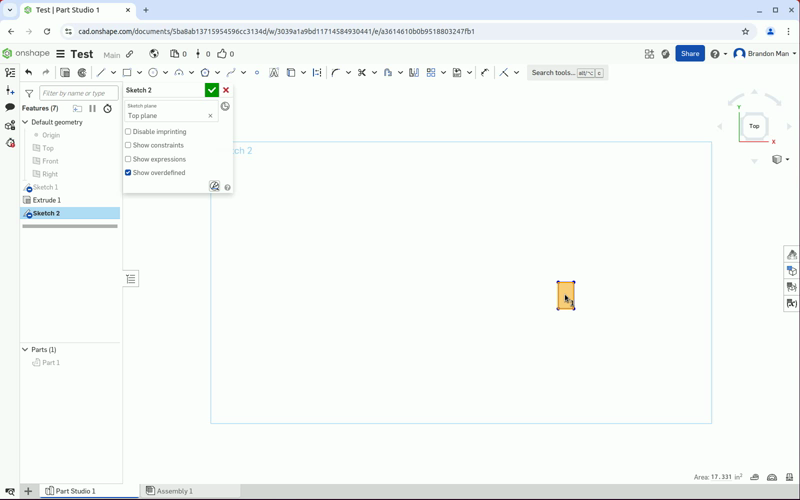
mouse_move(73, 352)
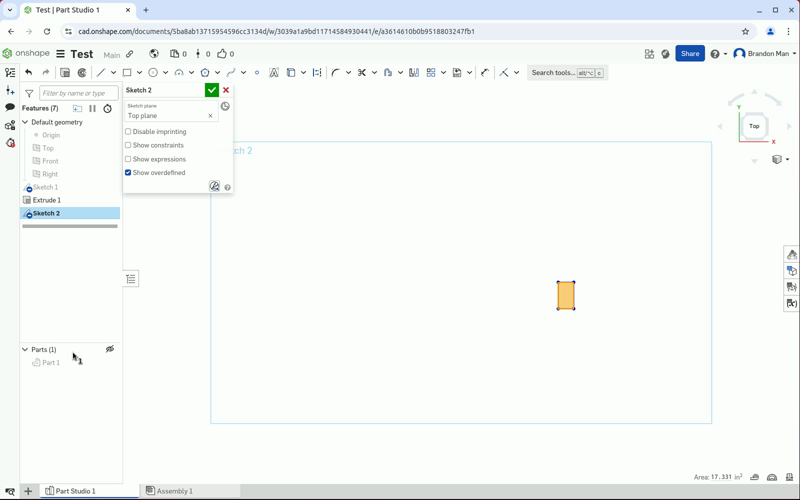
key(shift+y)
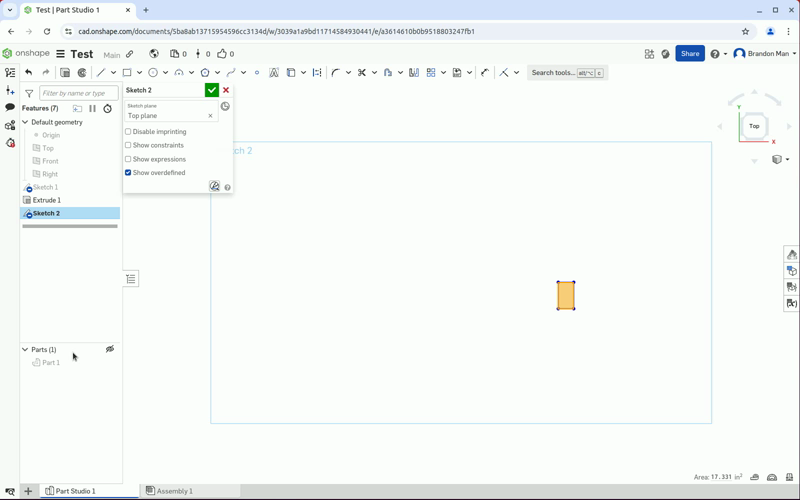
key(shift+e)
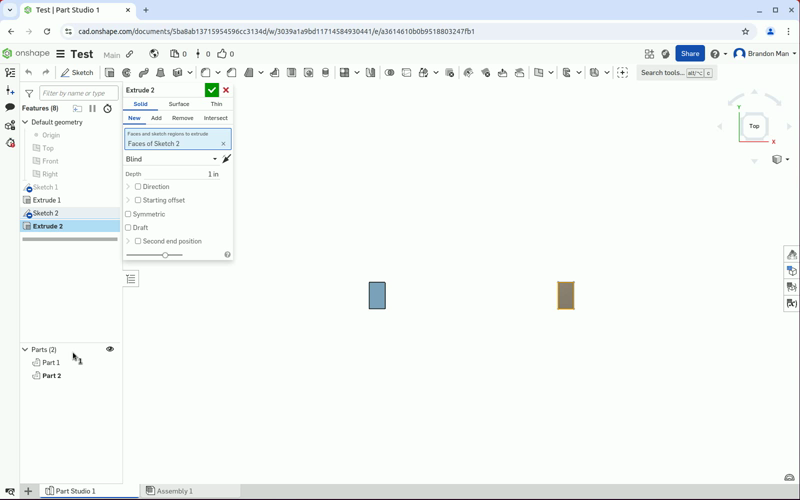
mouse_move(143, 106)
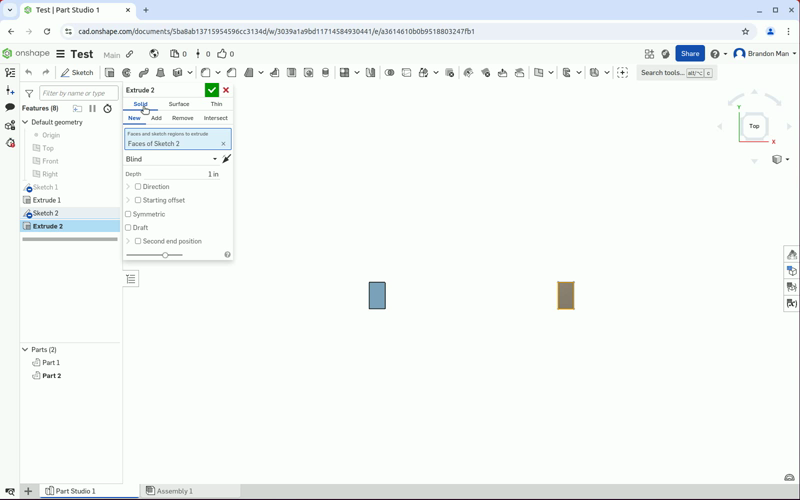
click(143, 106)
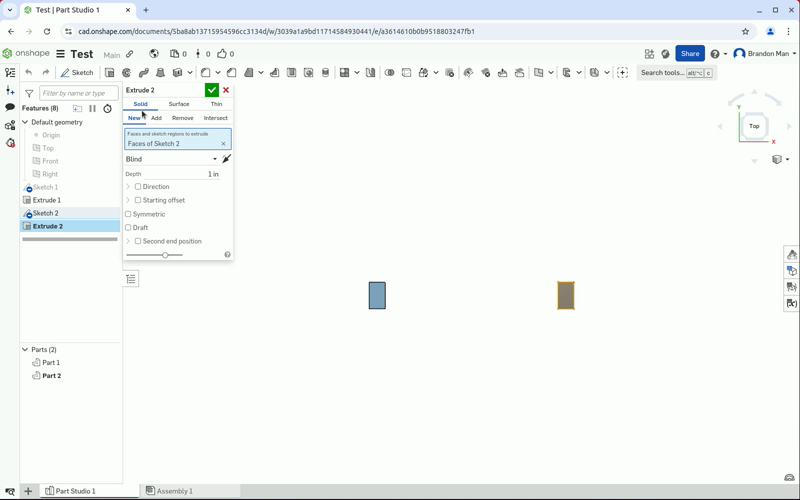
mouse_move(137, 120)
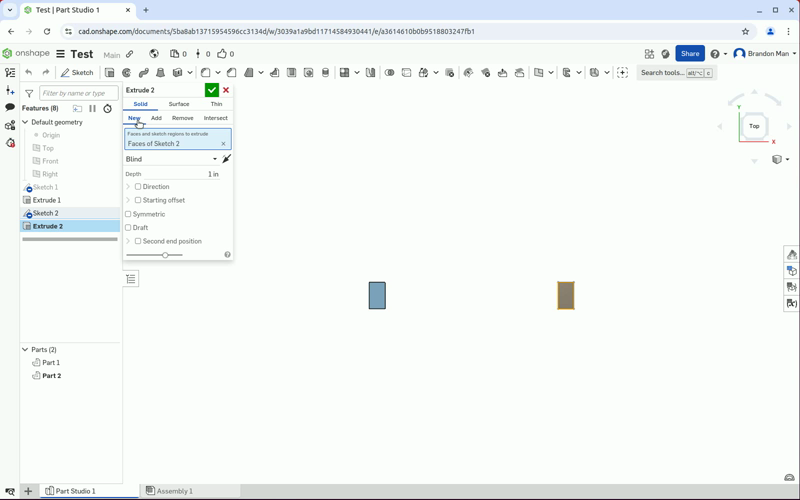
click(137, 120)
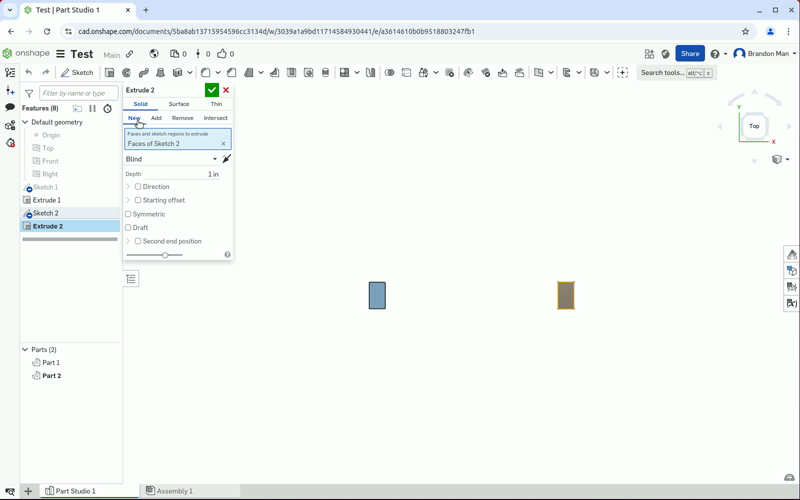
key(tab, 4)
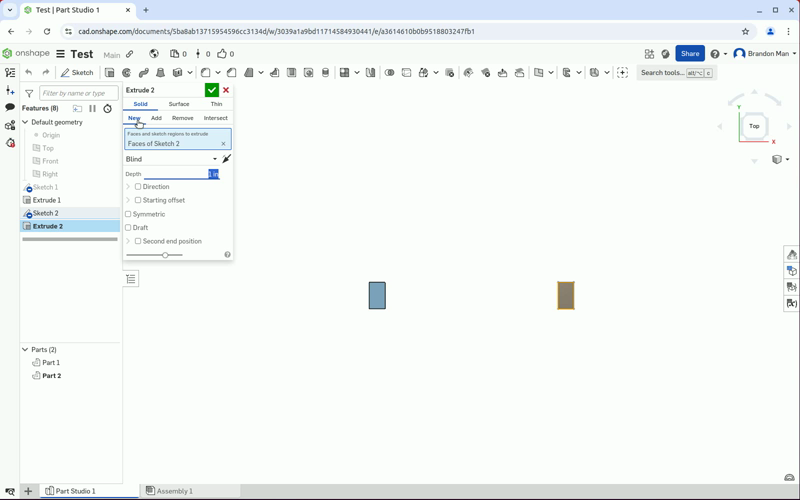
text(1.685)
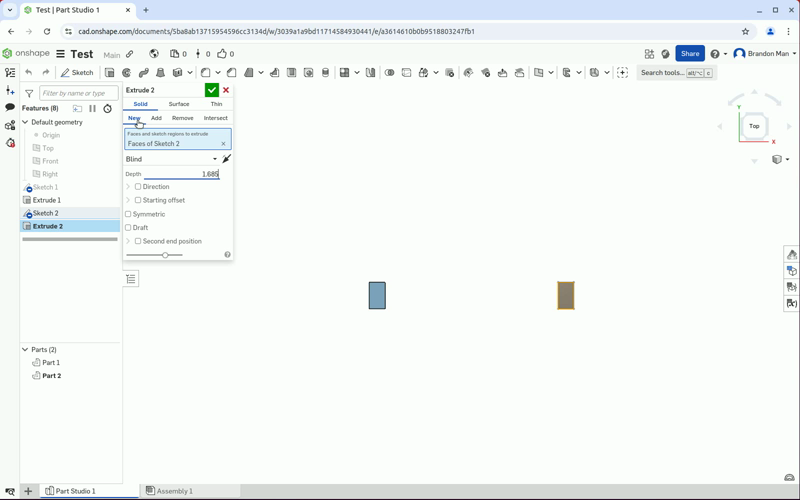
key(enter)
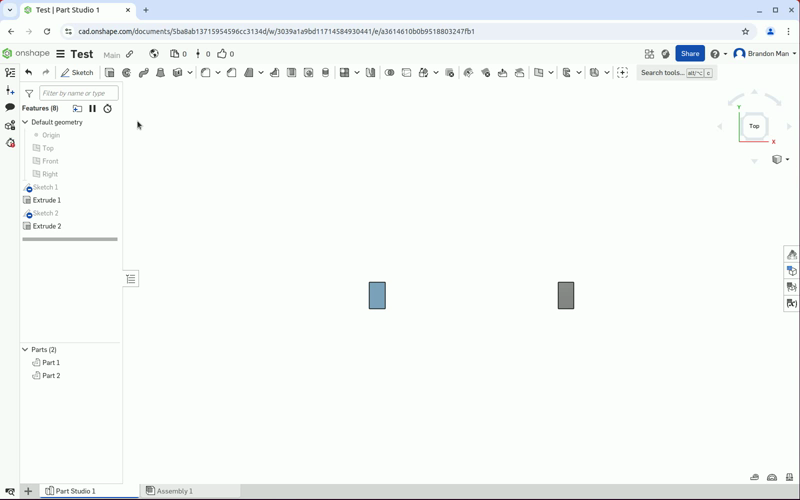
key(shift+h)
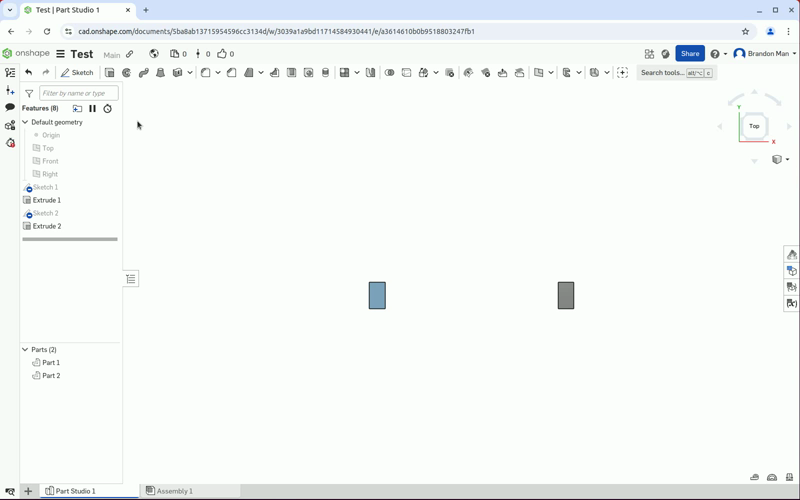
key(shift+h)
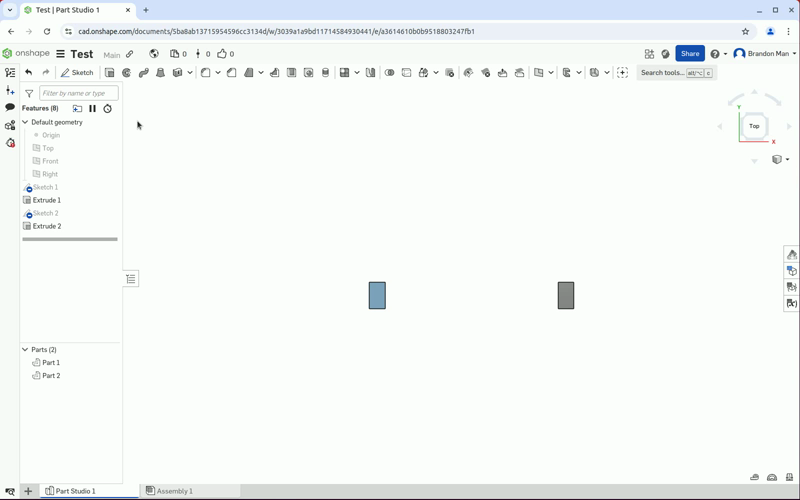
mouse_move(73, 189)
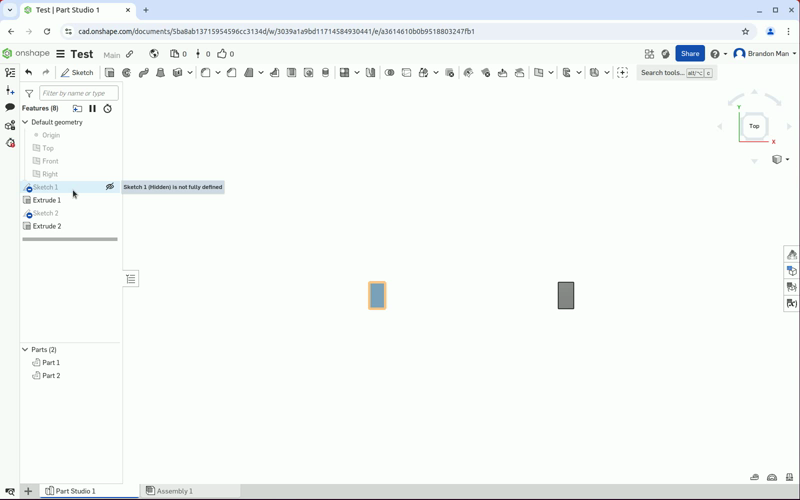
click(73, 189)
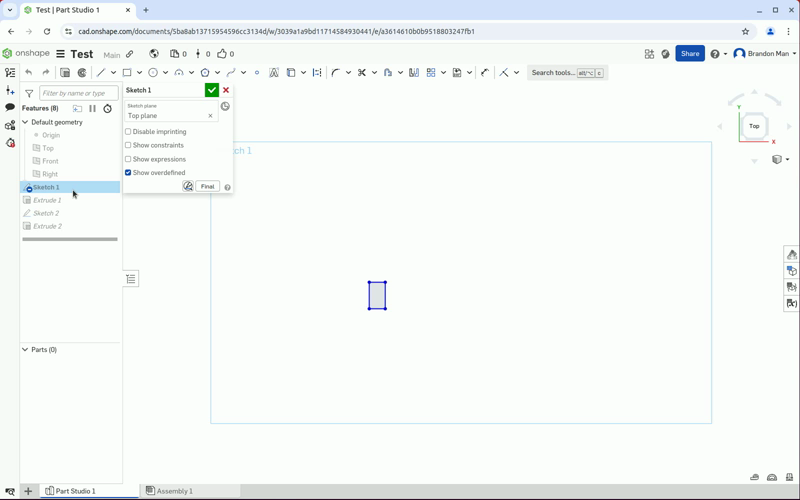
mouse_move(229, 92)
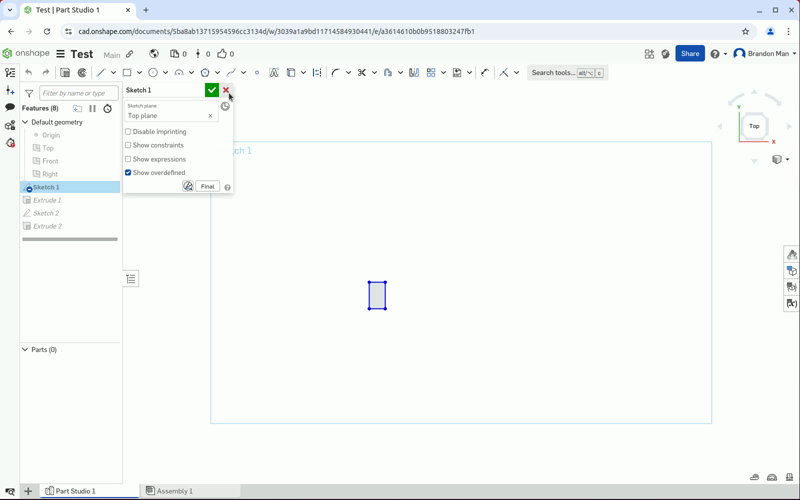
click(229, 92)
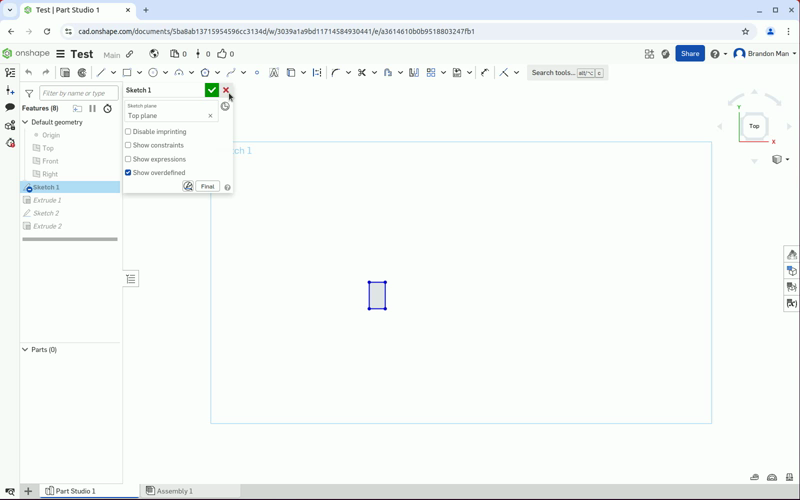
key(shift+s)
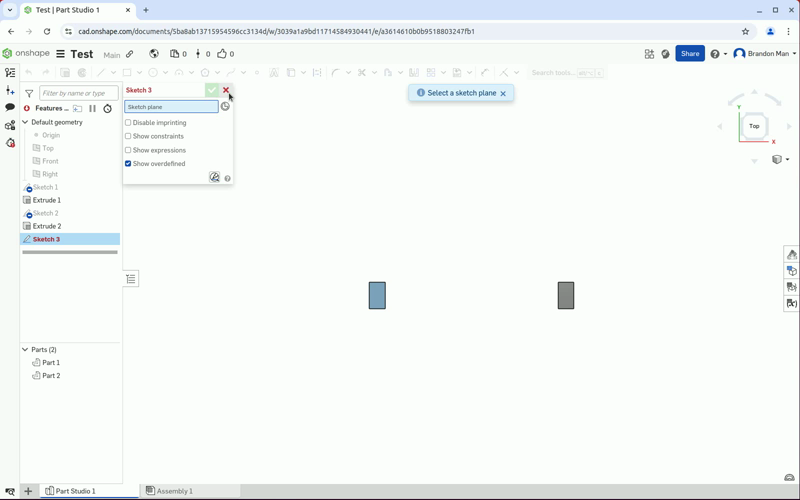
mouse_move(73, 150)
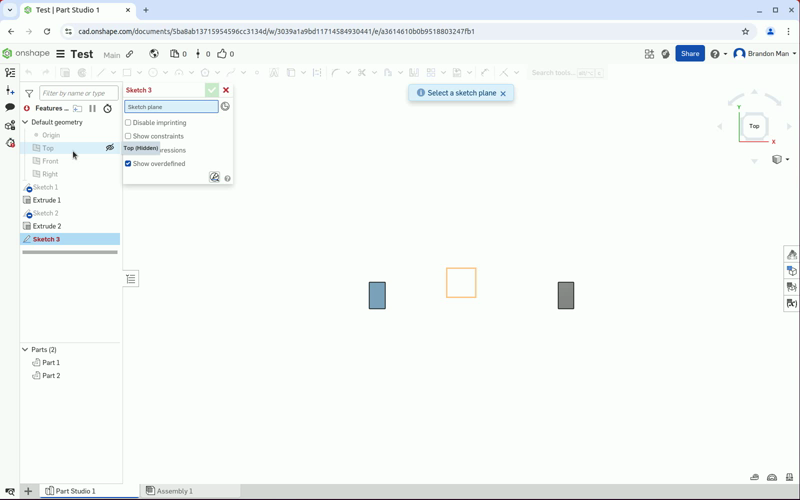
click(73, 150)
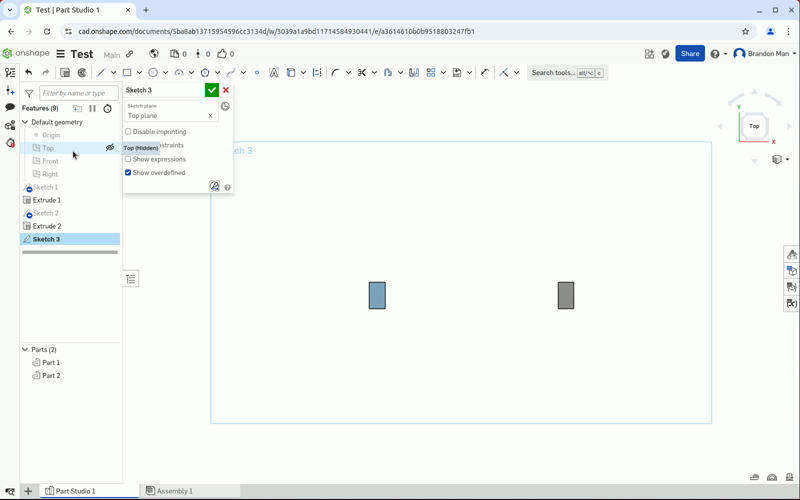
mouse_move(73, 352)
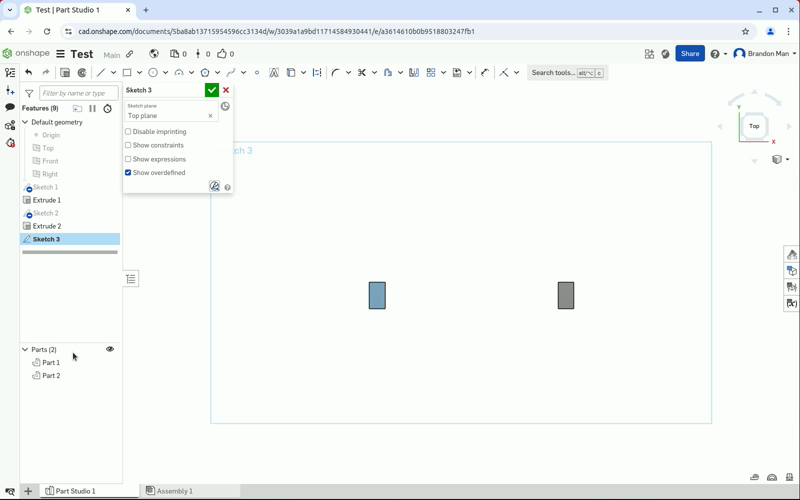
key(y)
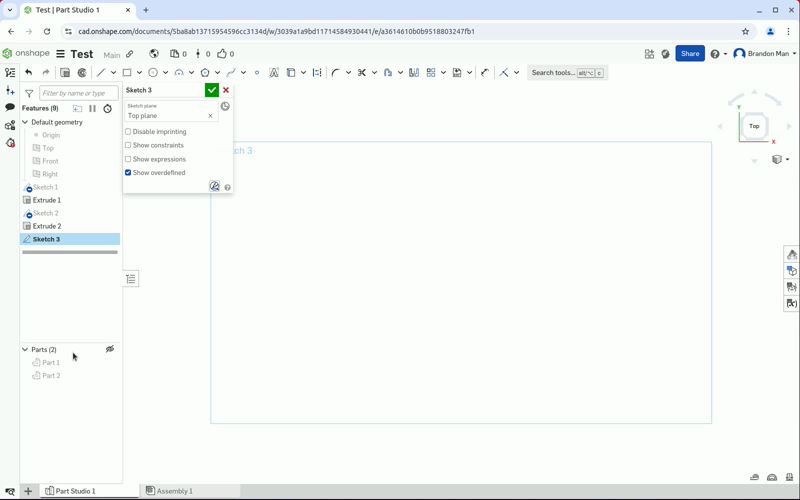
key(l)
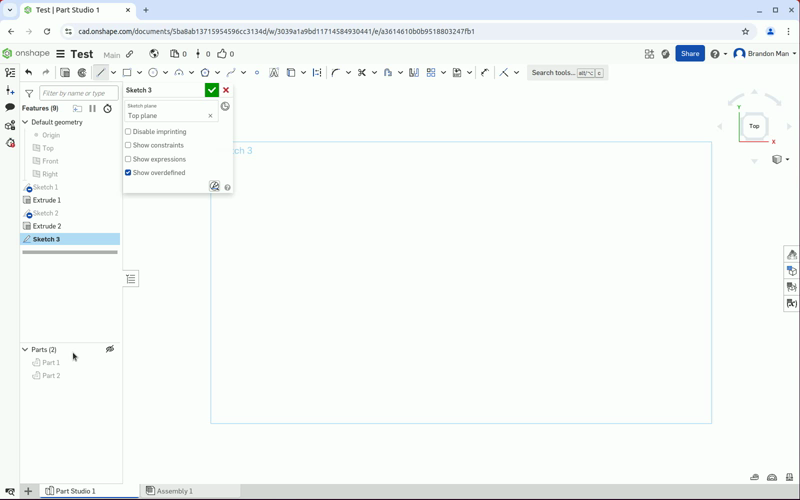
key_down(shift)
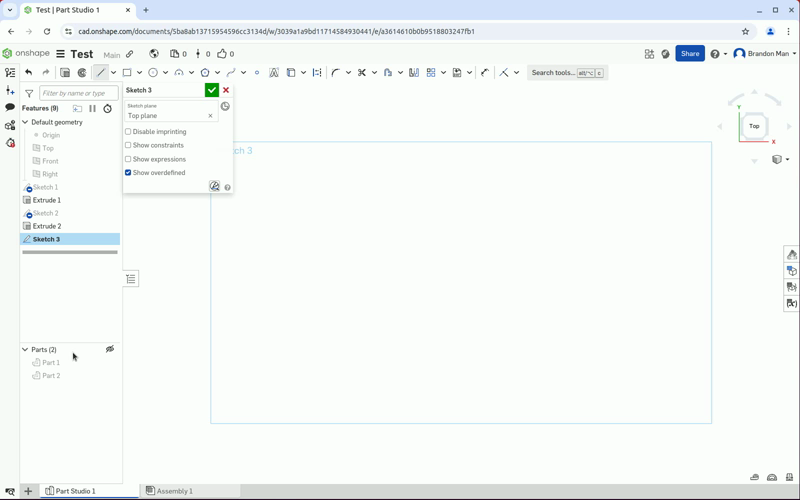
mouse_move(384, 334)
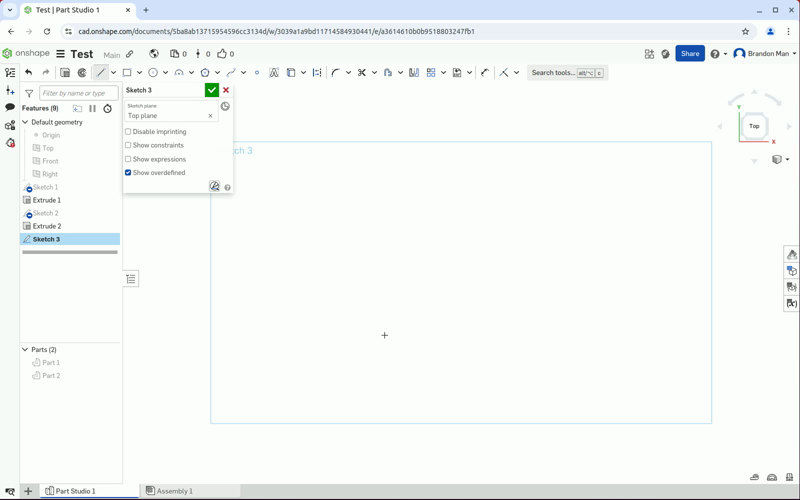
click(384, 334)
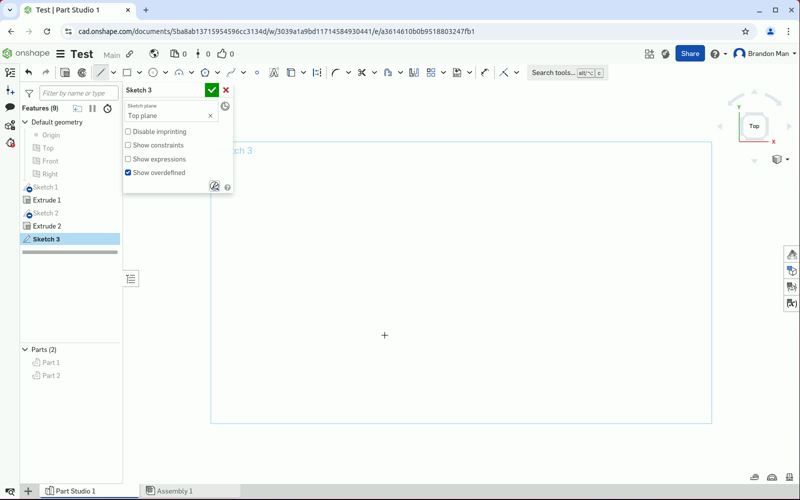
key_up(shift)
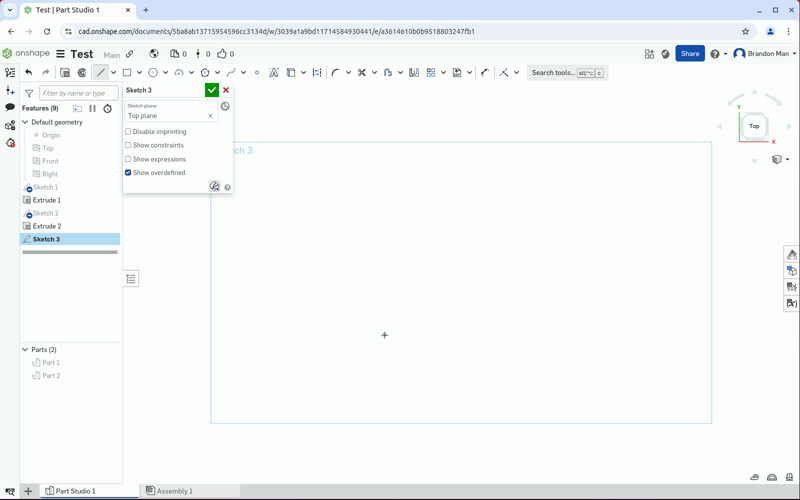
key_down(shift)
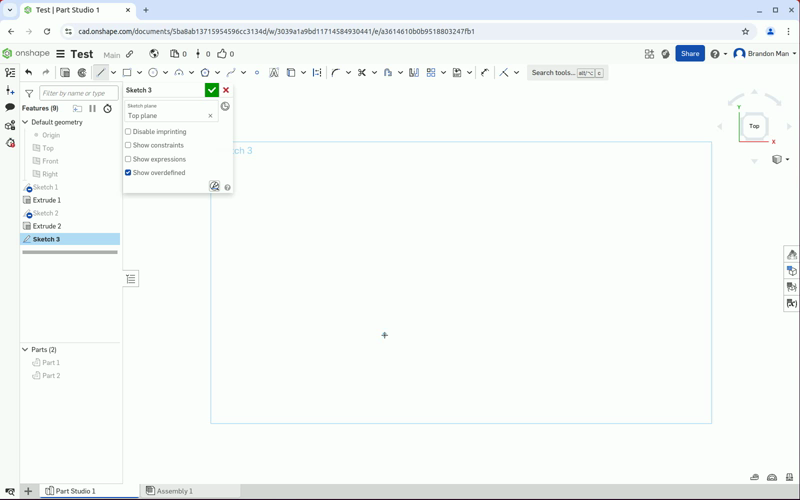
mouse_move(557, 334)
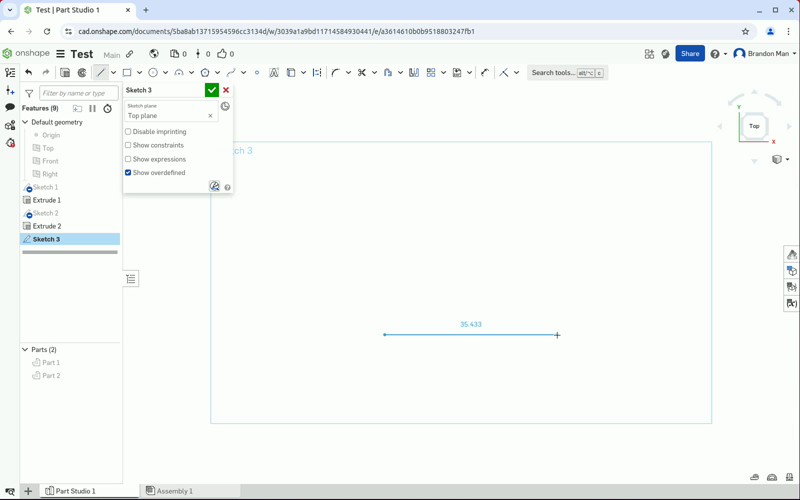
click(557, 334)
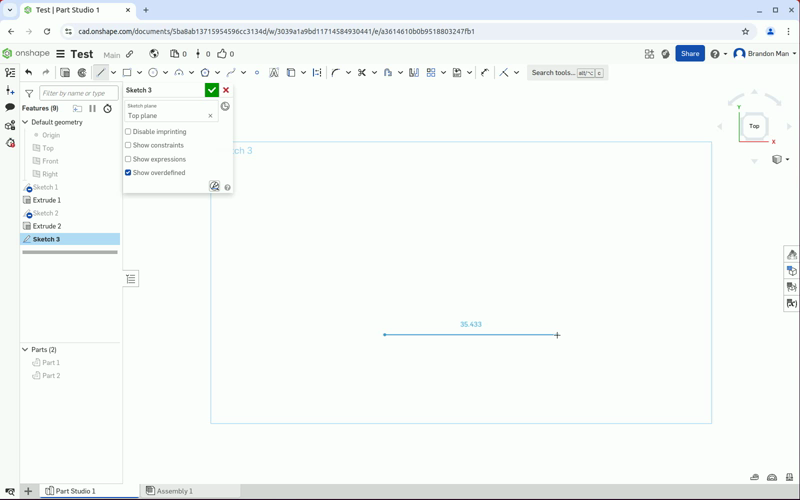
key_up(shift)
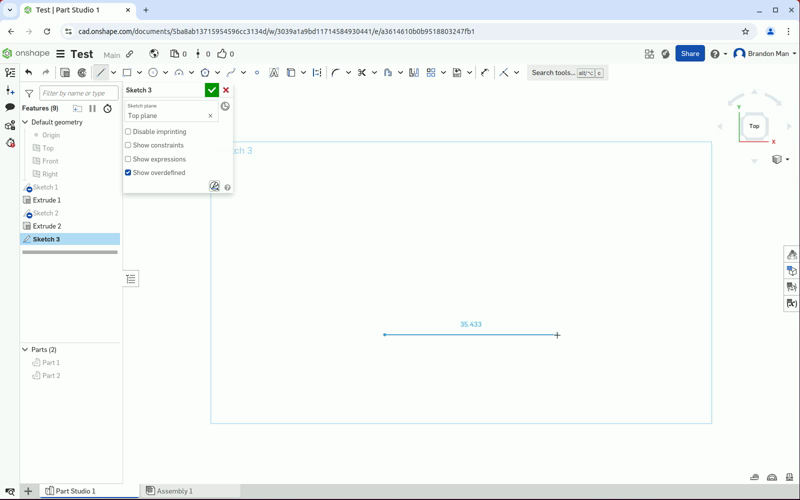
key_down(shift)
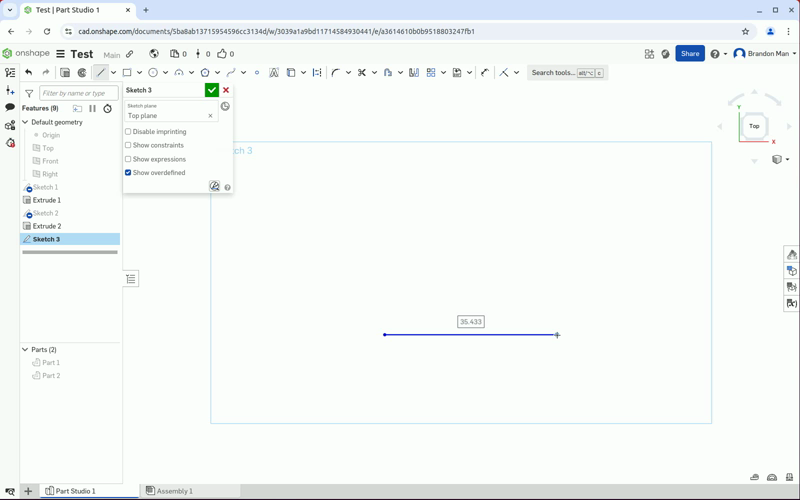
mouse_move(587, 334)
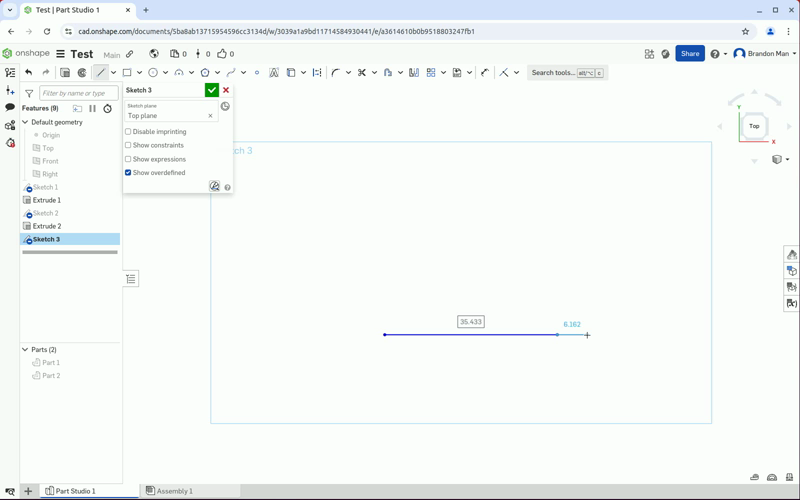
mouse_move(557, 309)
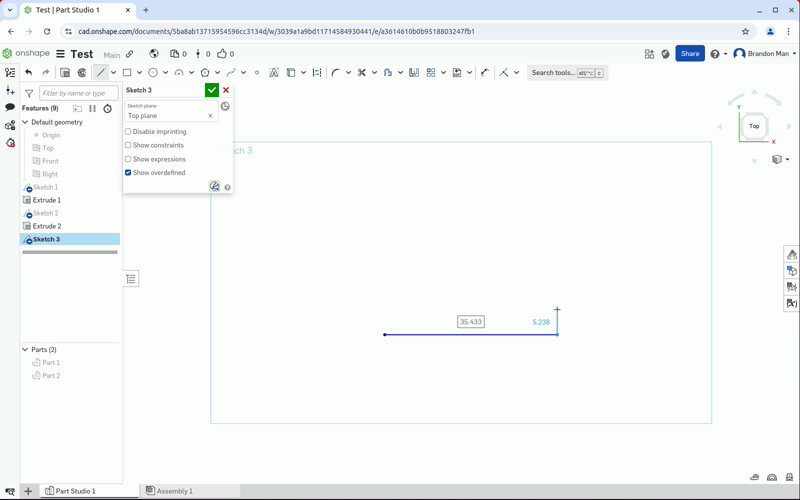
click(557, 309)
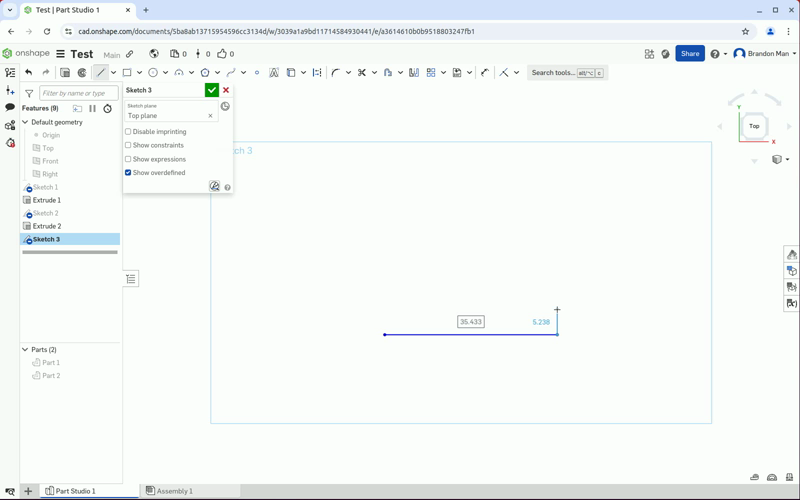
key_up(shift)
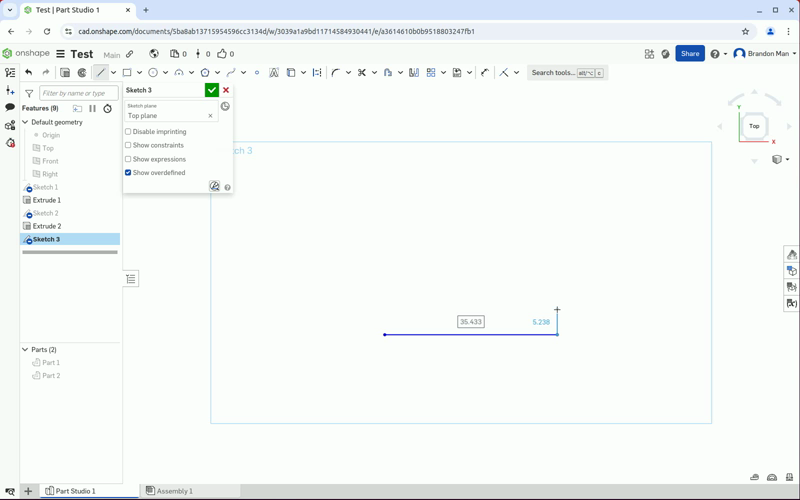
key_down(shift)
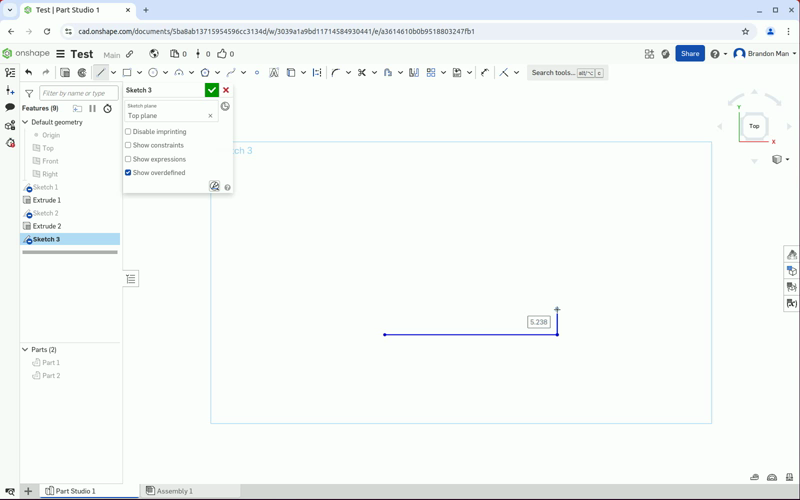
mouse_move(587, 309)
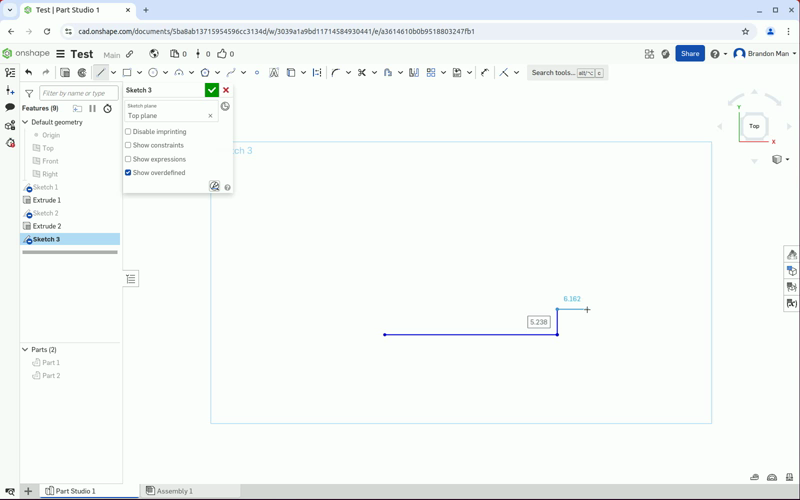
mouse_move(557, 283)
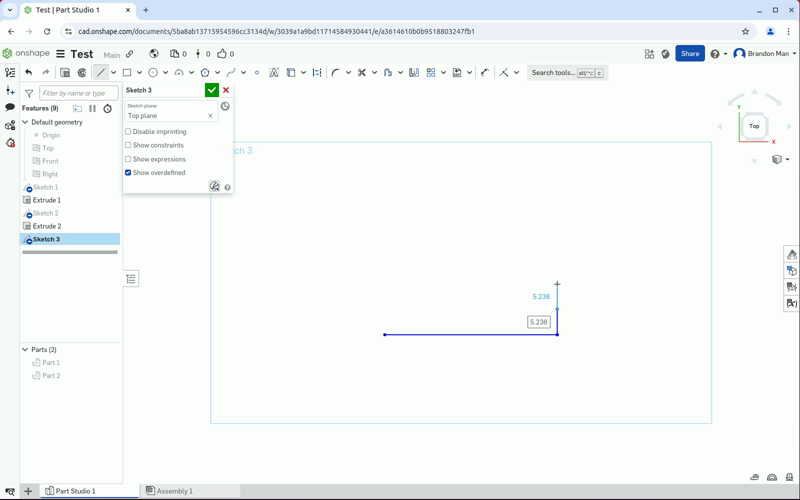
click(557, 283)
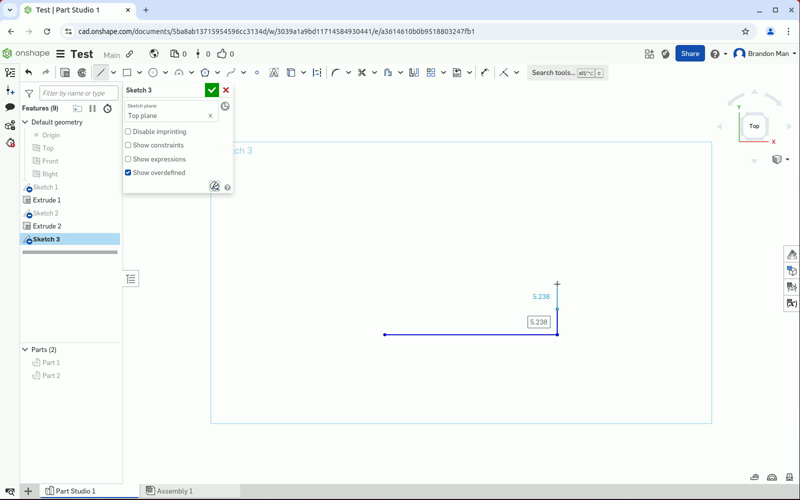
key_up(shift)
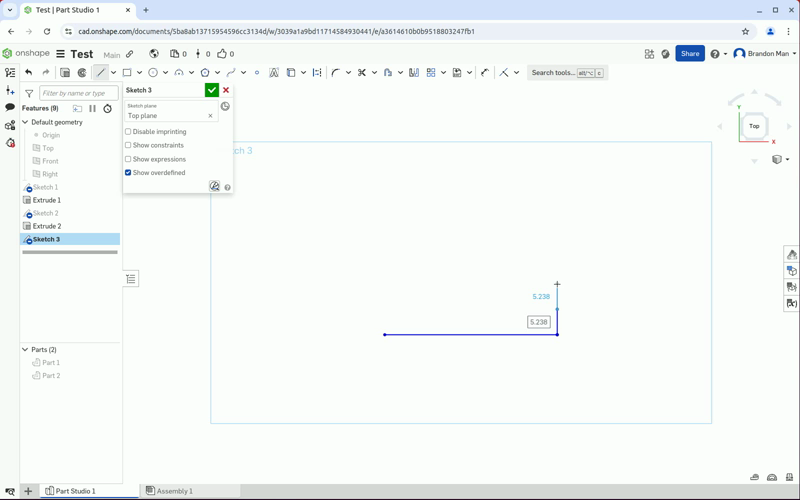
key_down(shift)
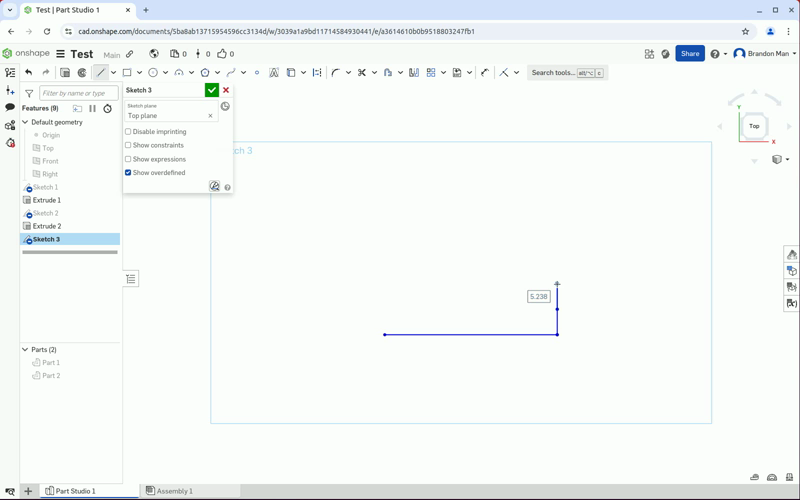
mouse_move(587, 283)
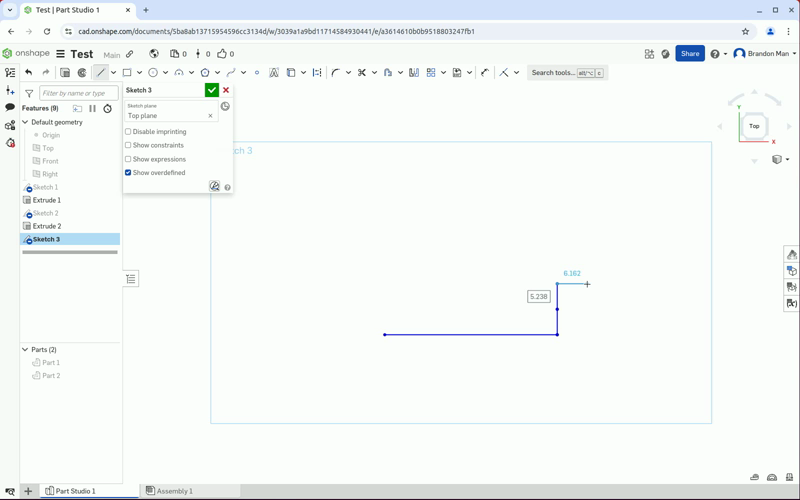
mouse_move(557, 258)
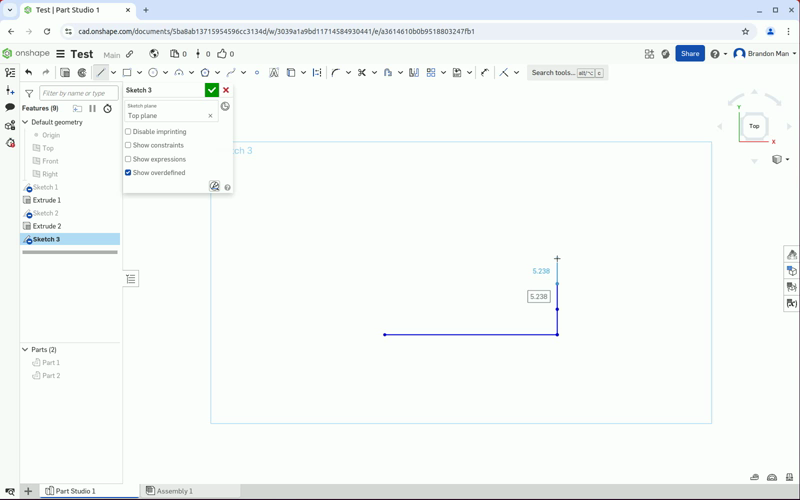
click(557, 258)
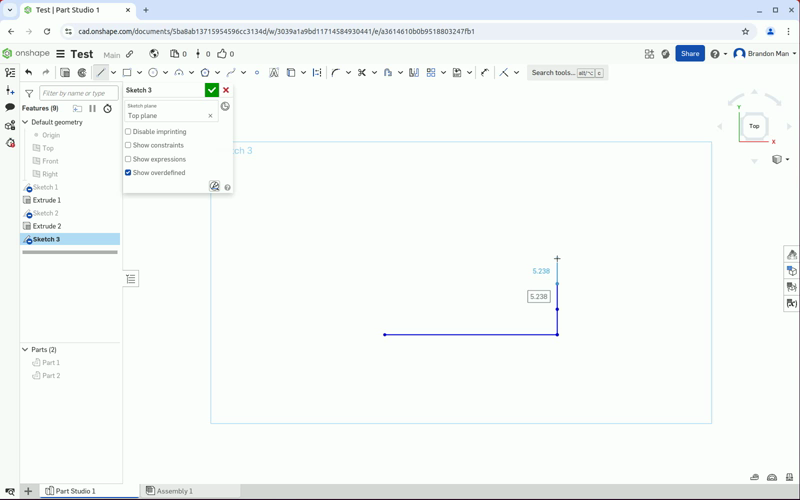
key_up(shift)
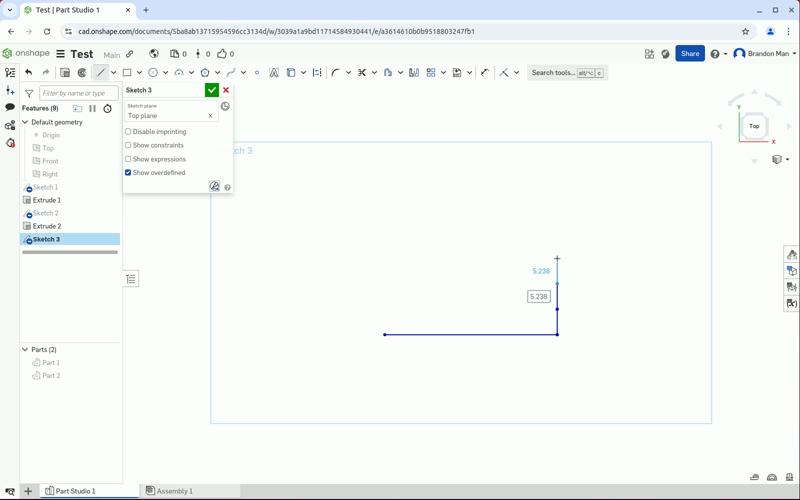
key_down(shift)
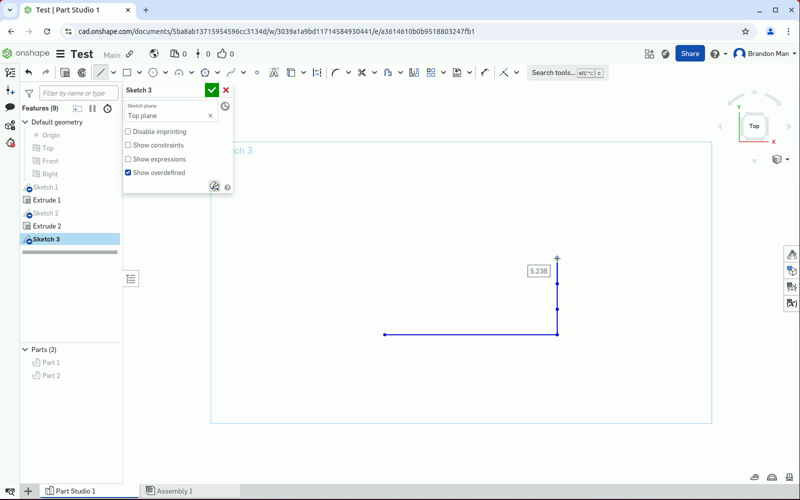
mouse_move(384, 258)
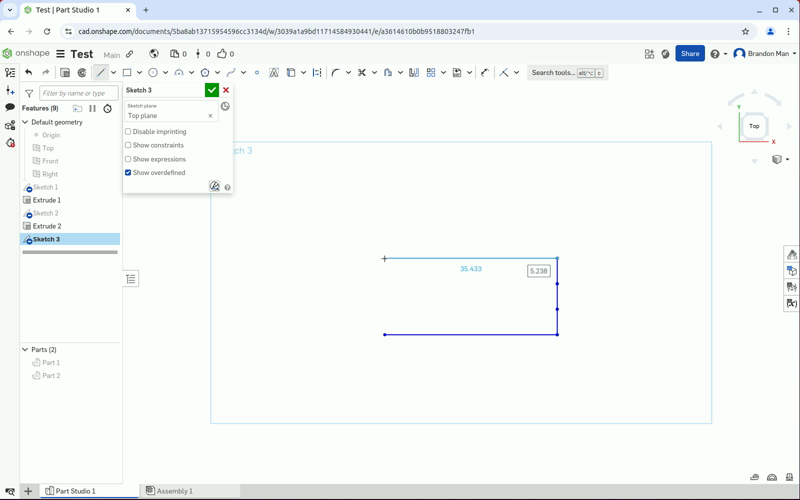
click(384, 258)
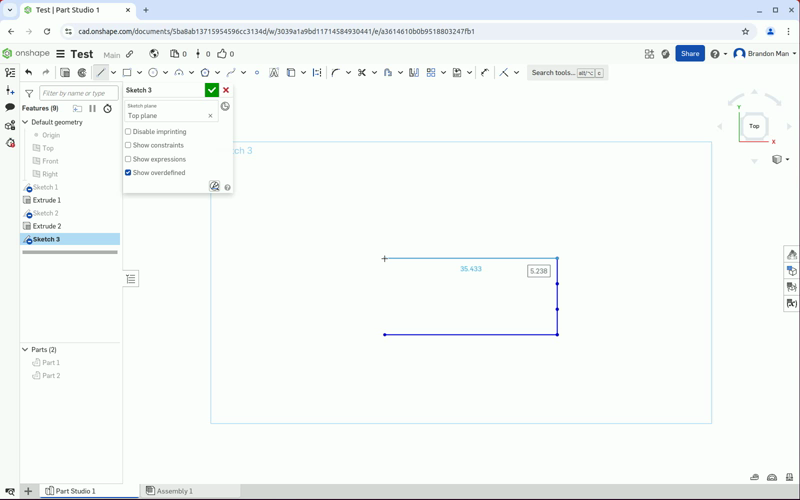
key_up(shift)
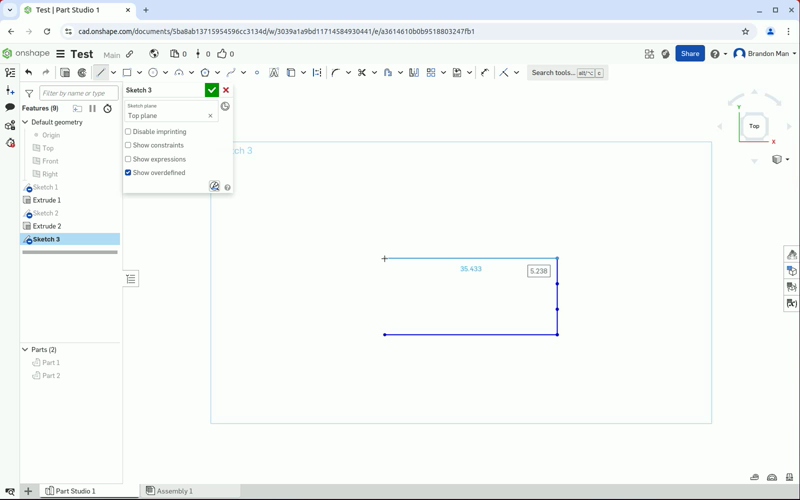
key_down(shift)
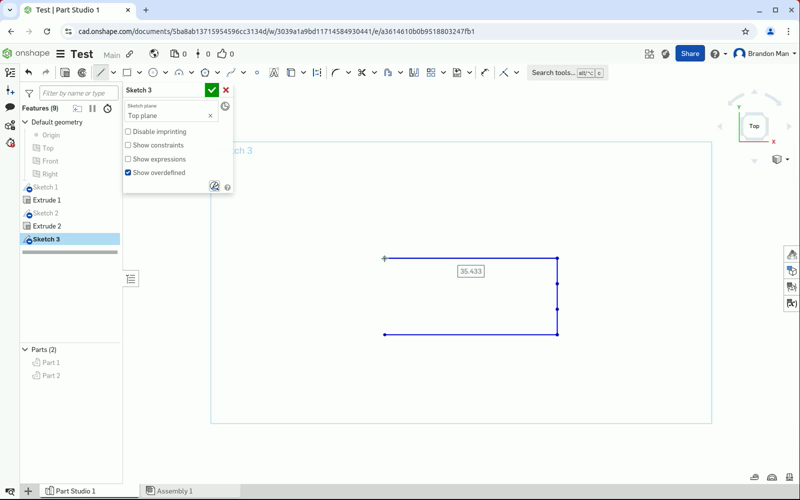
mouse_move(414, 258)
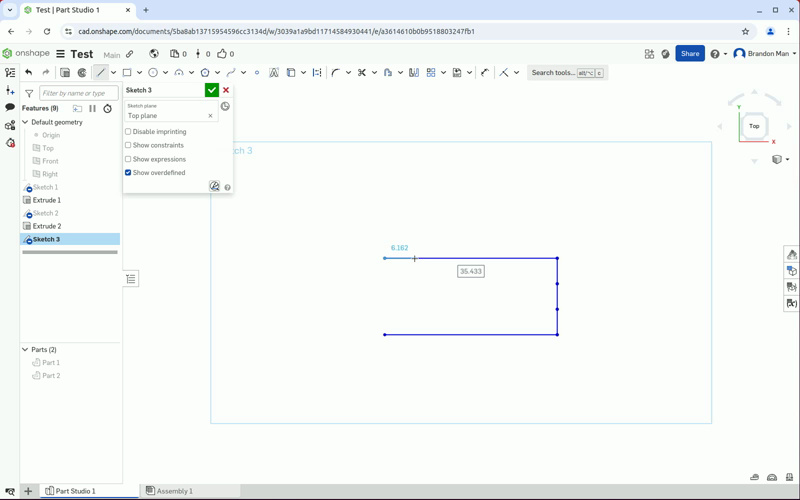
mouse_move(384, 283)
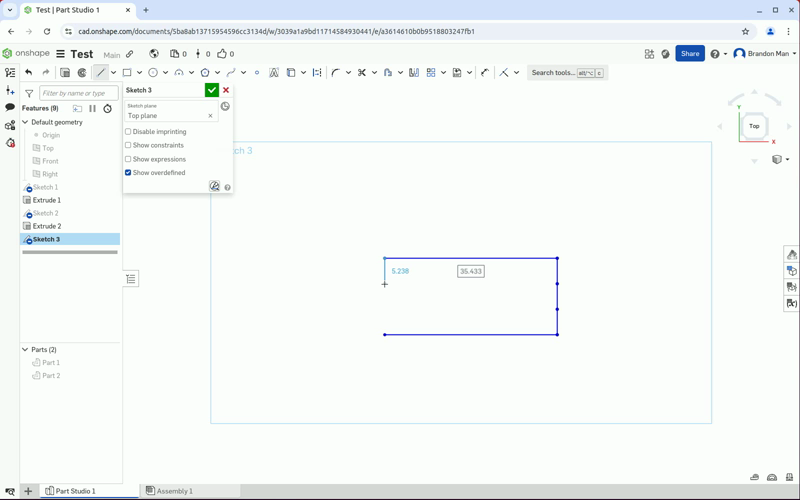
click(384, 283)
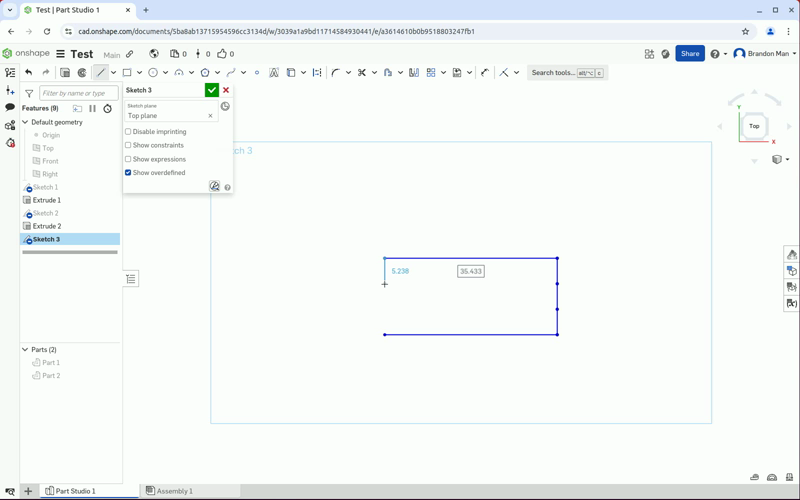
key_up(shift)
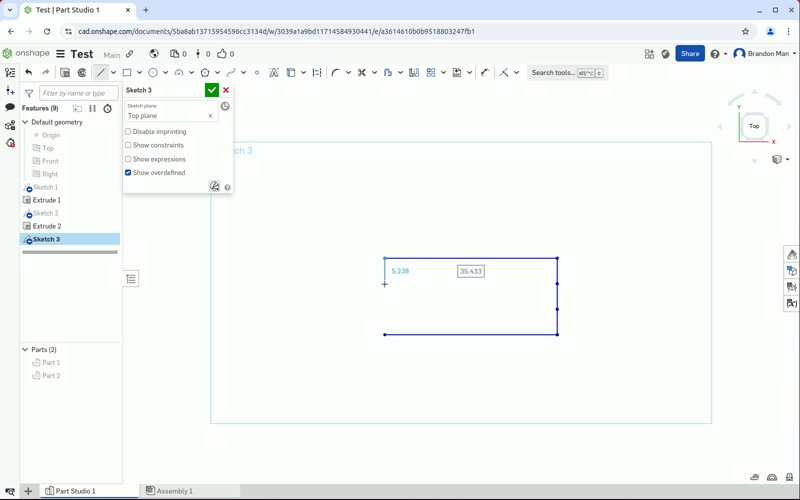
key_down(shift)
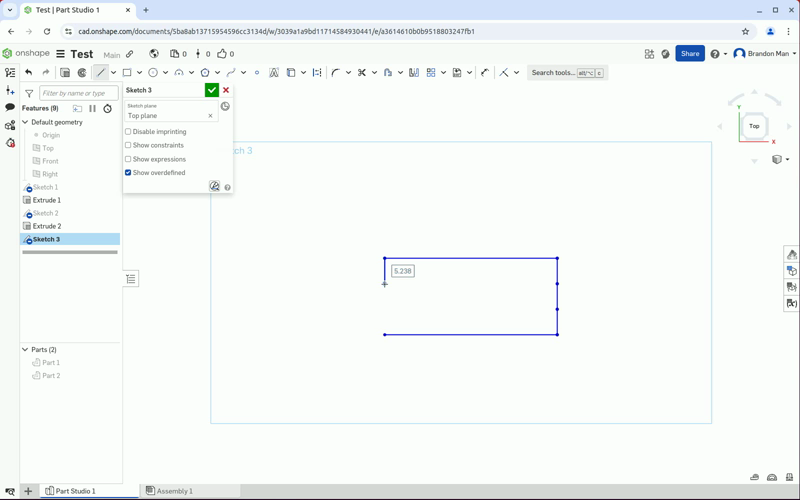
mouse_move(414, 283)
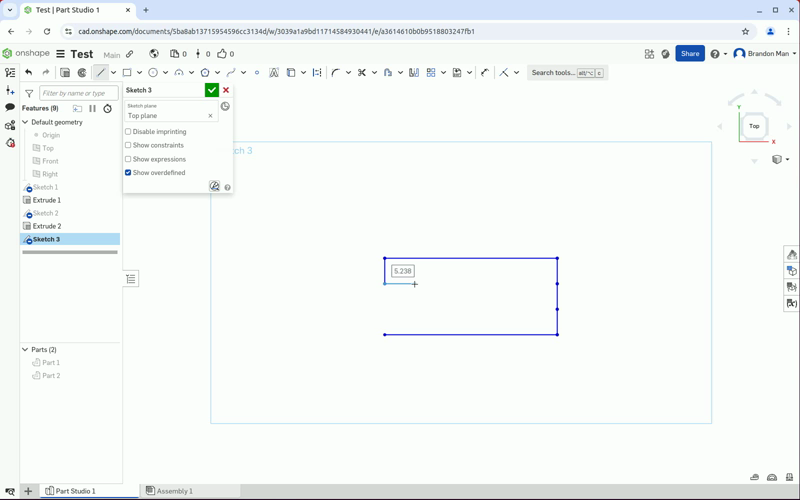
mouse_move(384, 309)
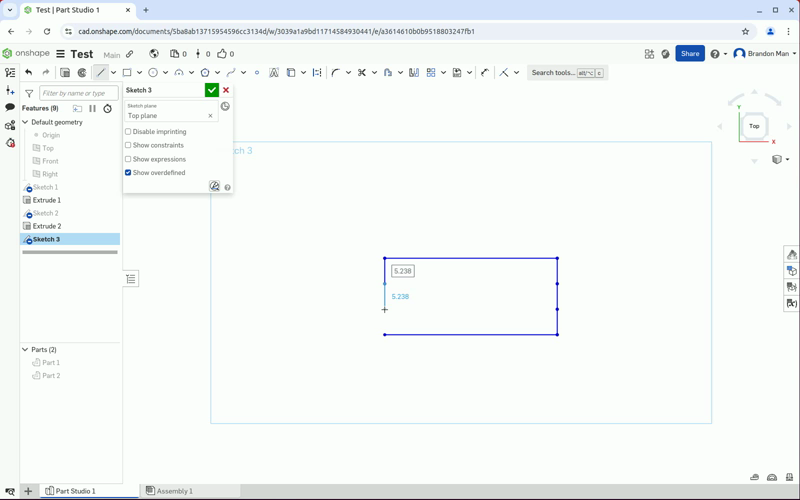
click(384, 309)
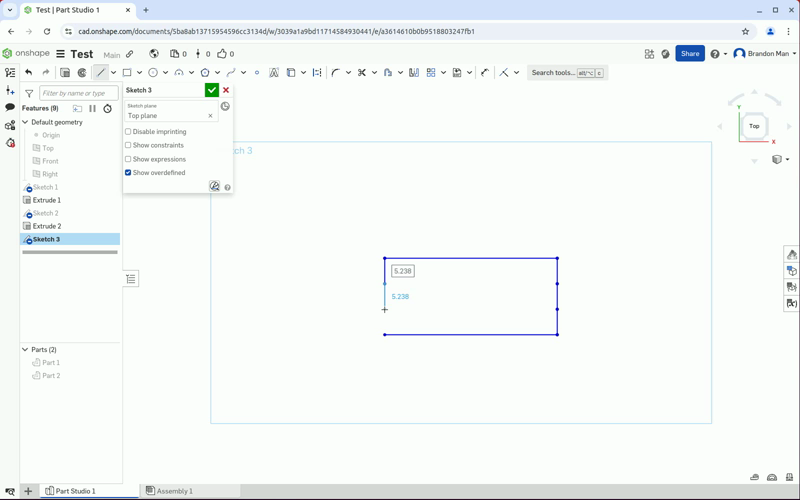
key_up(shift)
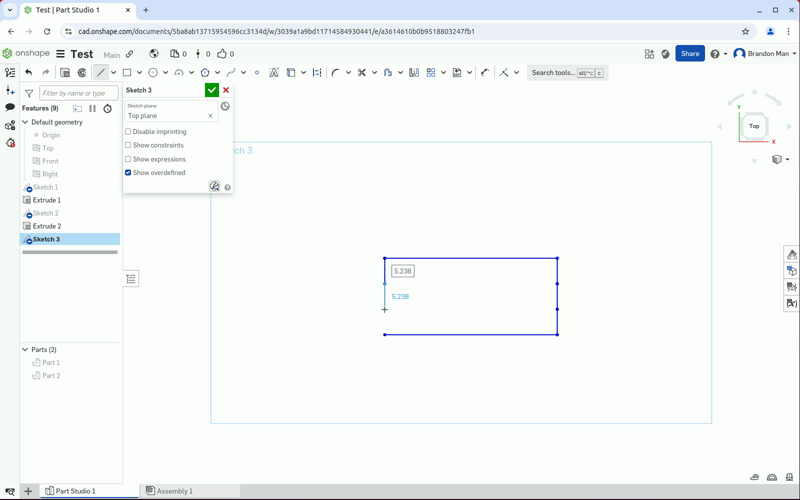
mouse_move(414, 309)
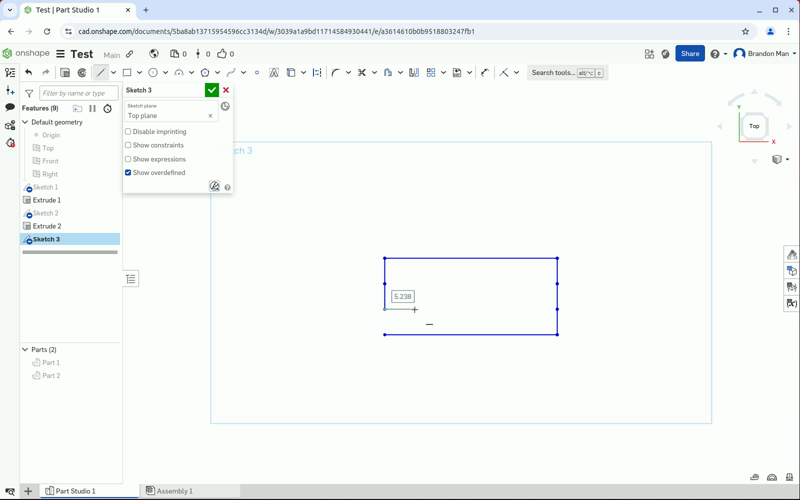
key_down(shift)
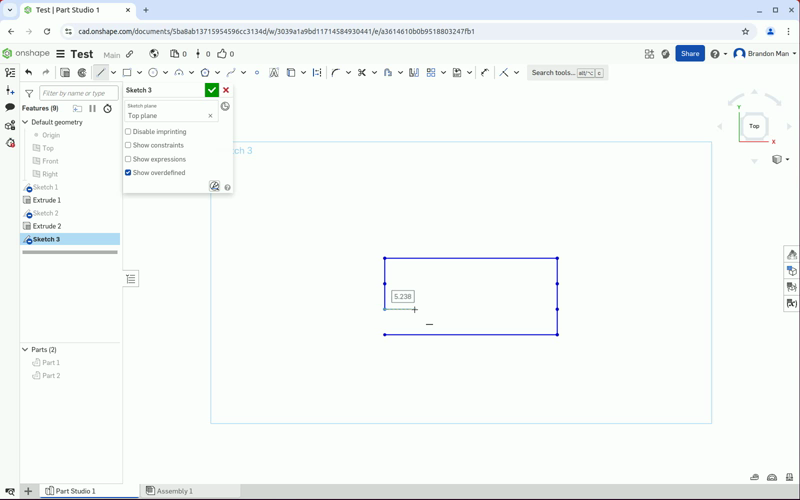
mouse_move(384, 334)
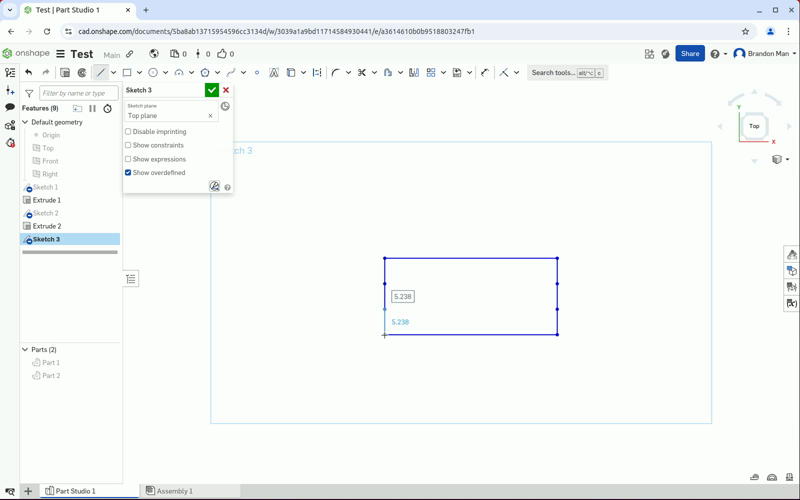
key_up(shift)
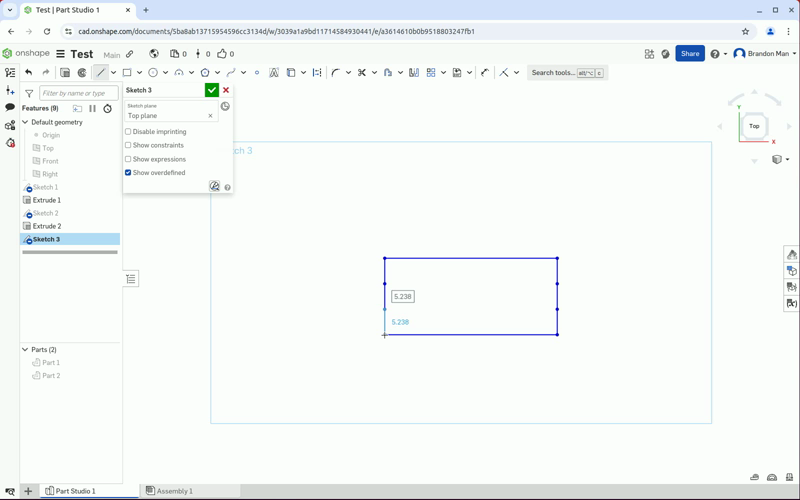
click(384, 334)
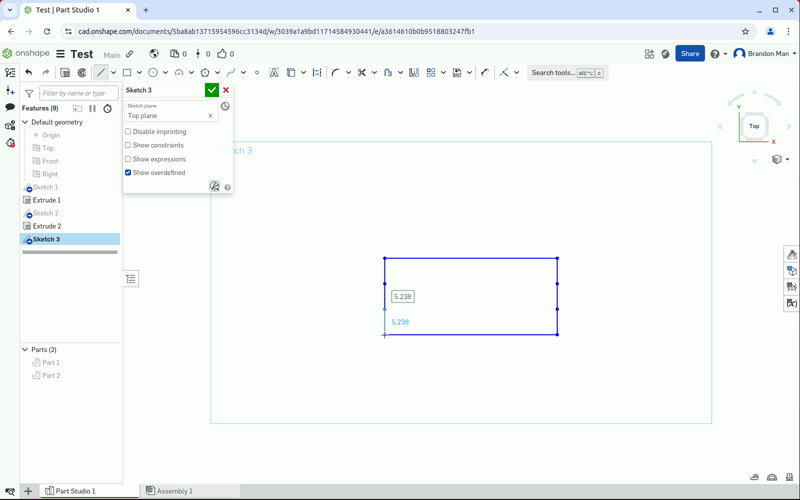
key(esc)
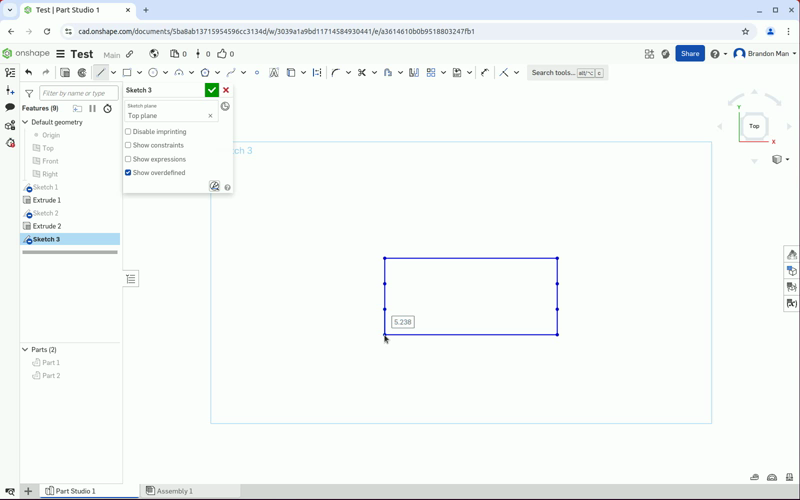
key(l)
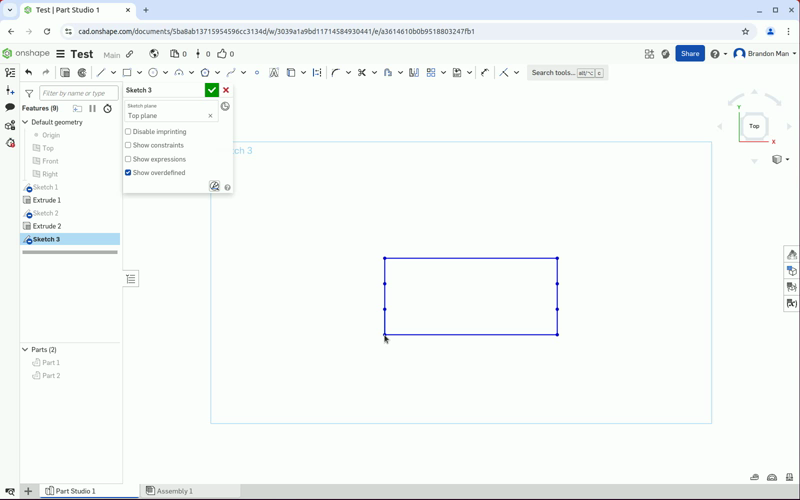
key_down(shift)
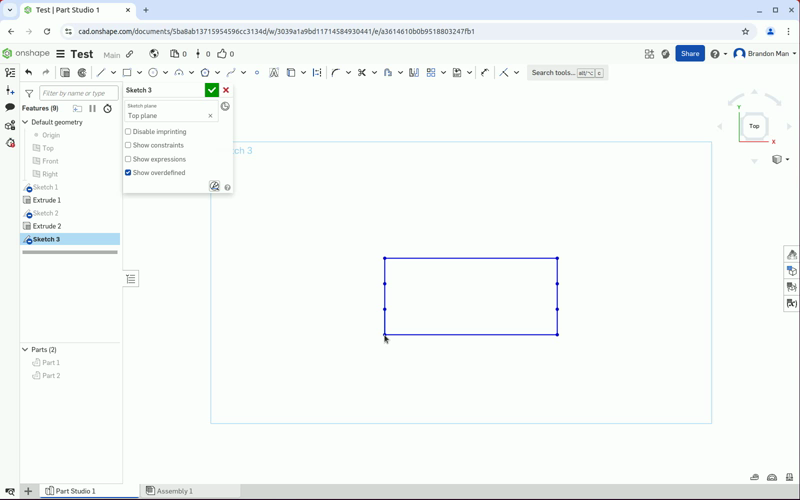
mouse_move(459, 274)
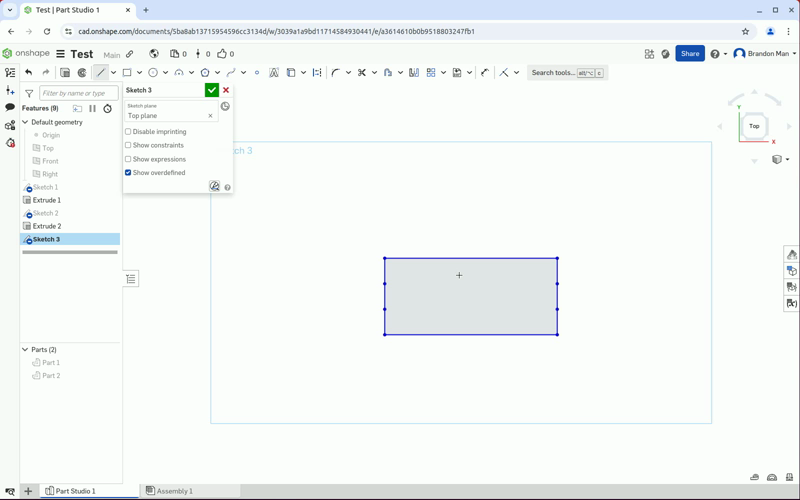
click(459, 274)
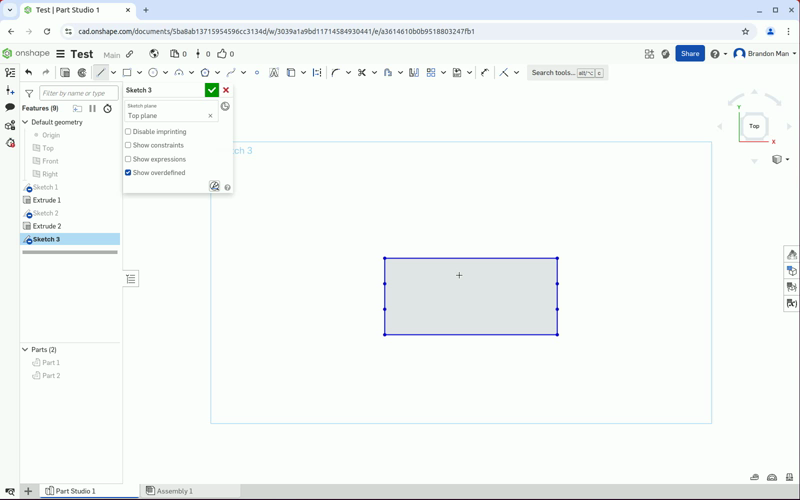
key_up(shift)
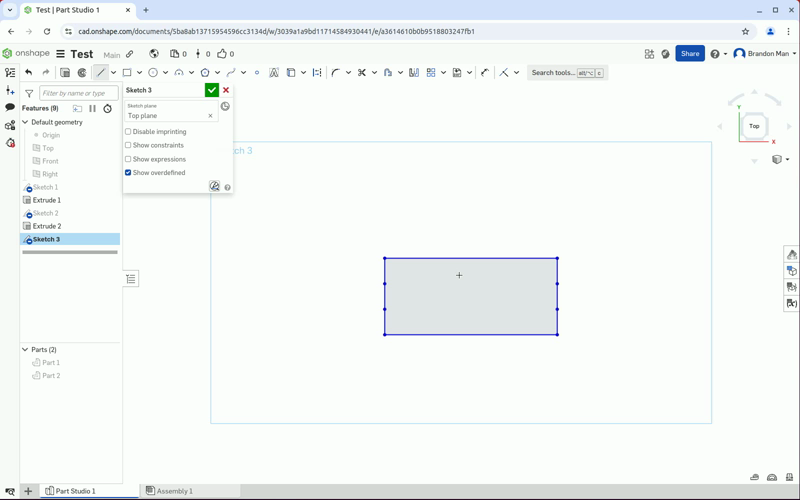
key_down(shift)
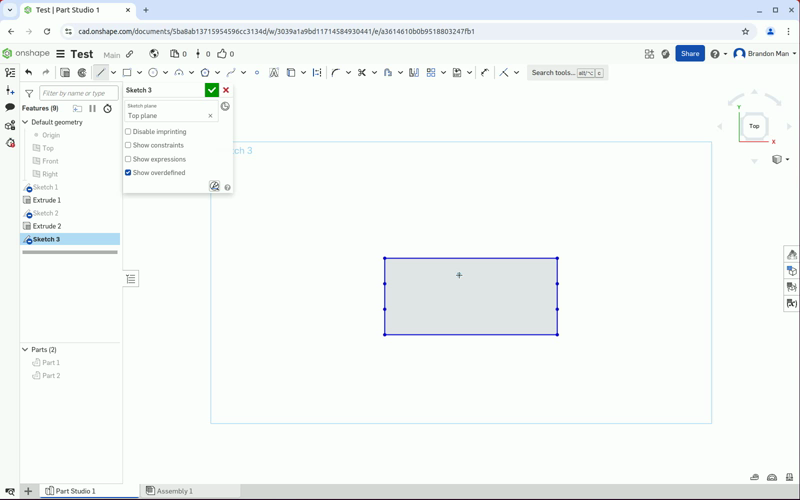
mouse_move(489, 274)
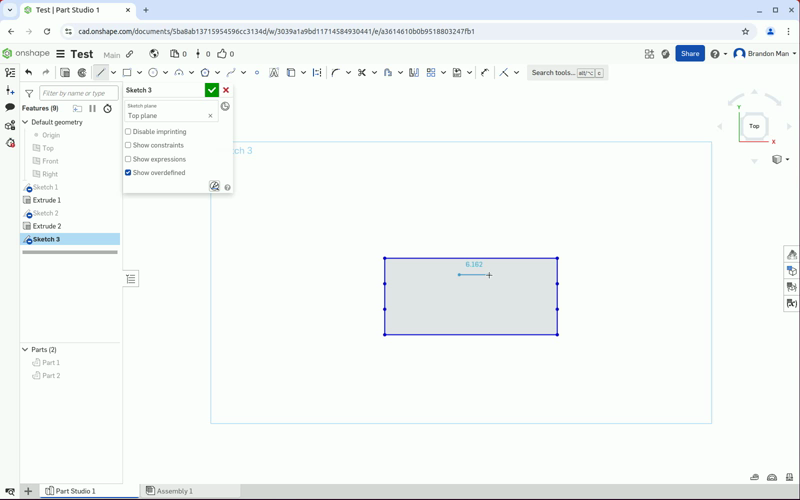
mouse_move(484, 274)
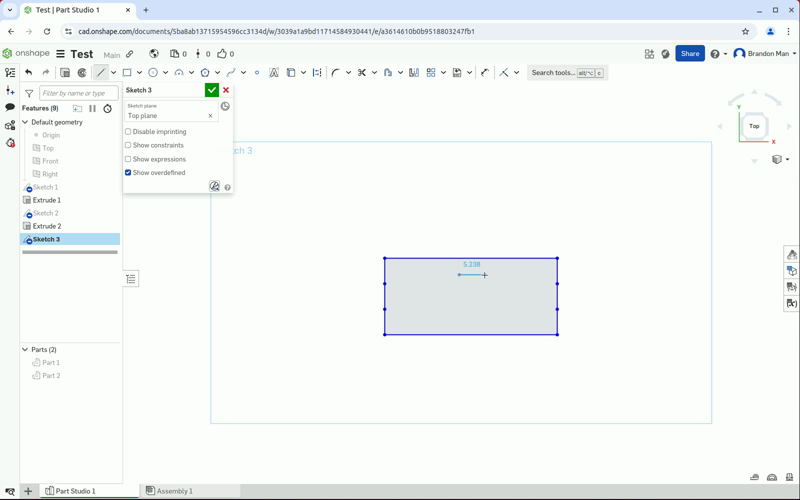
click(484, 274)
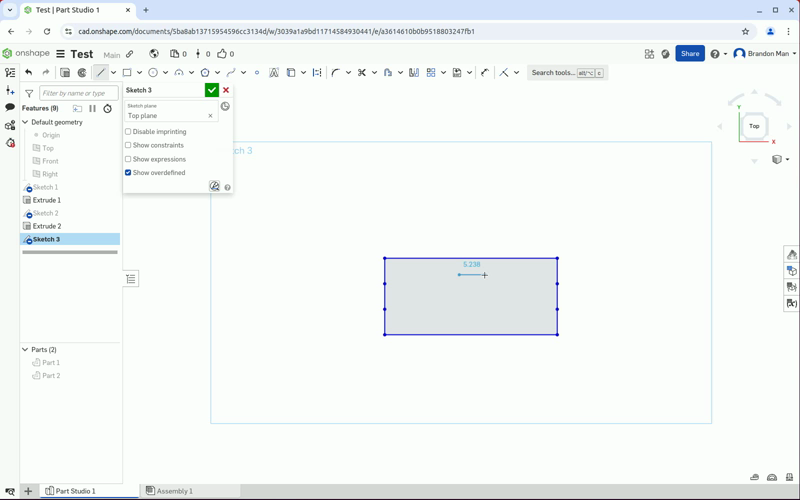
key_up(shift)
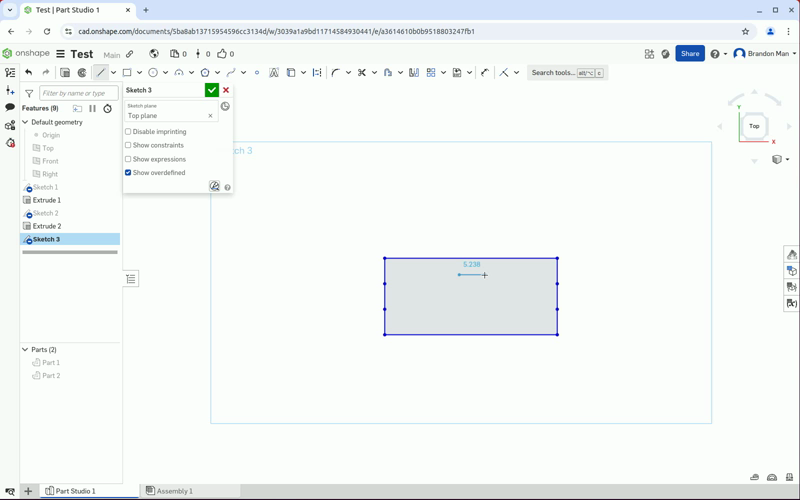
key_down(shift)
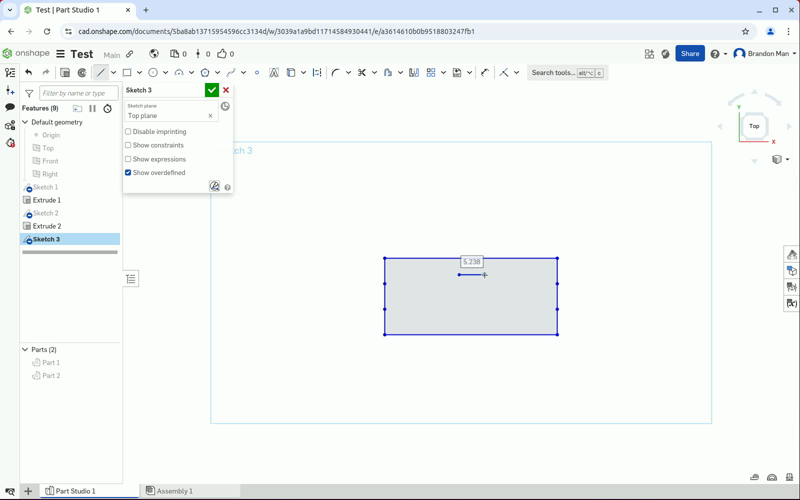
mouse_move(514, 274)
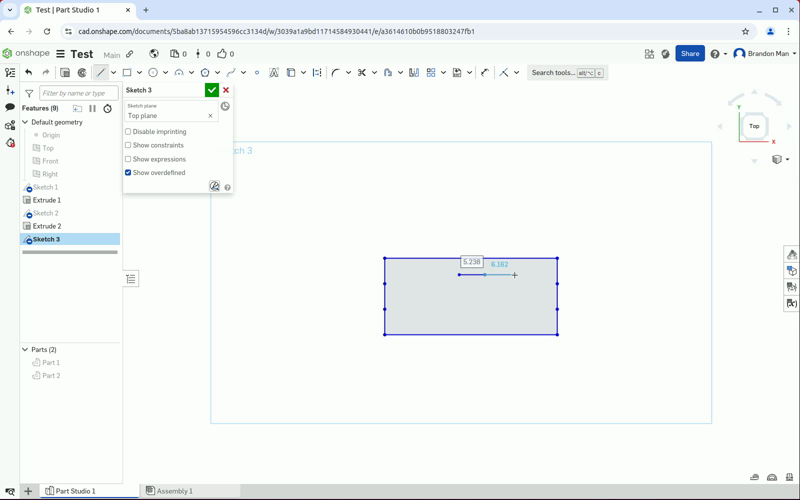
mouse_move(484, 265)
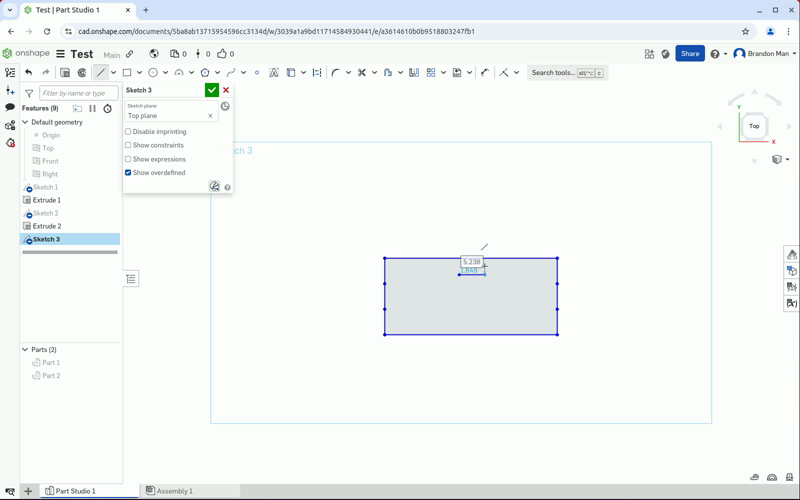
click(484, 265)
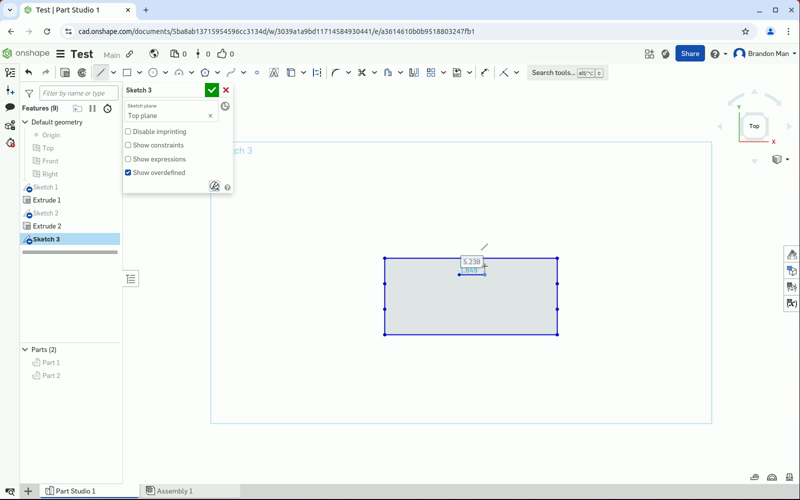
key_up(shift)
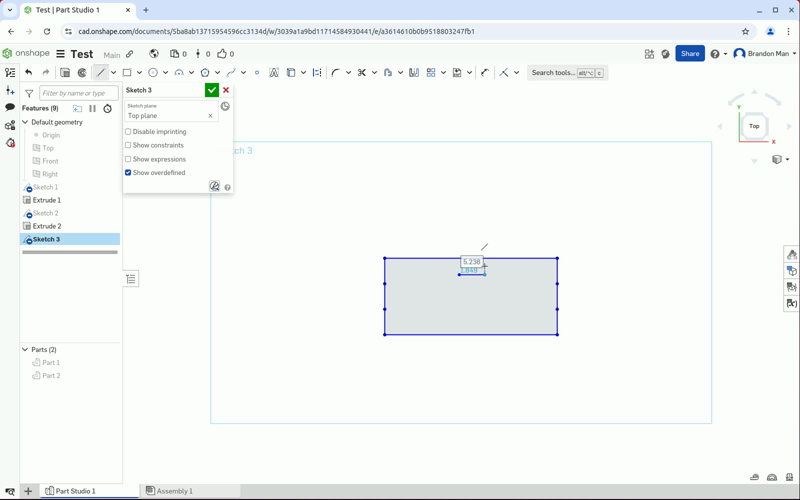
key_down(shift)
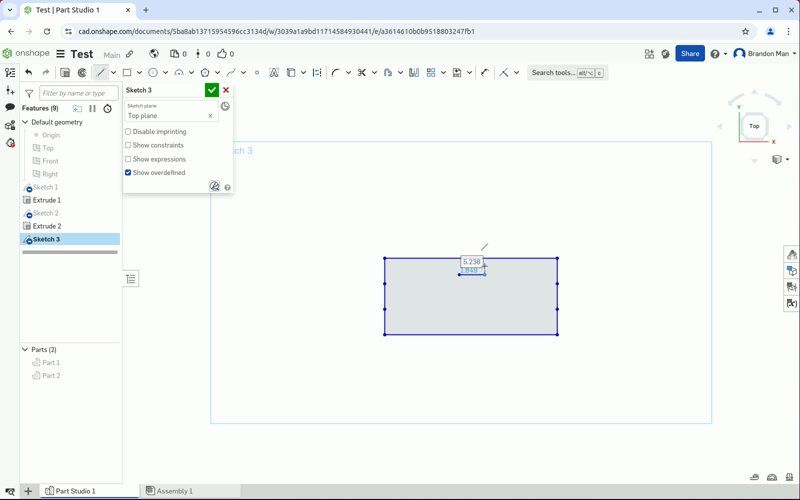
mouse_move(514, 265)
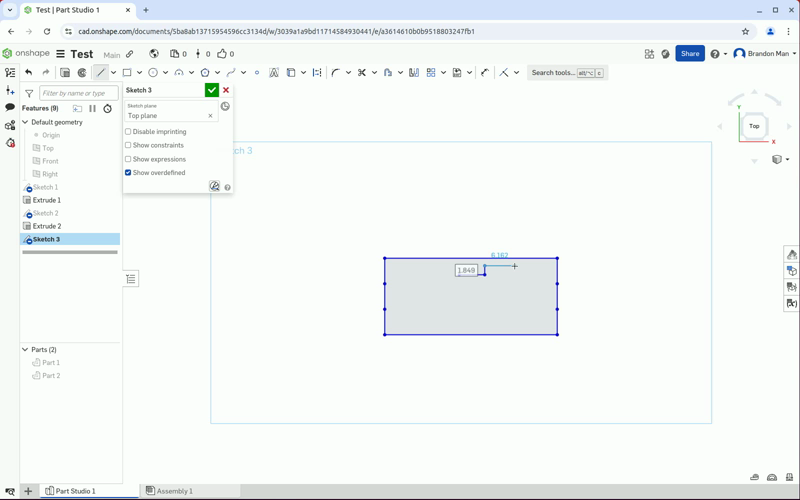
mouse_move(459, 265)
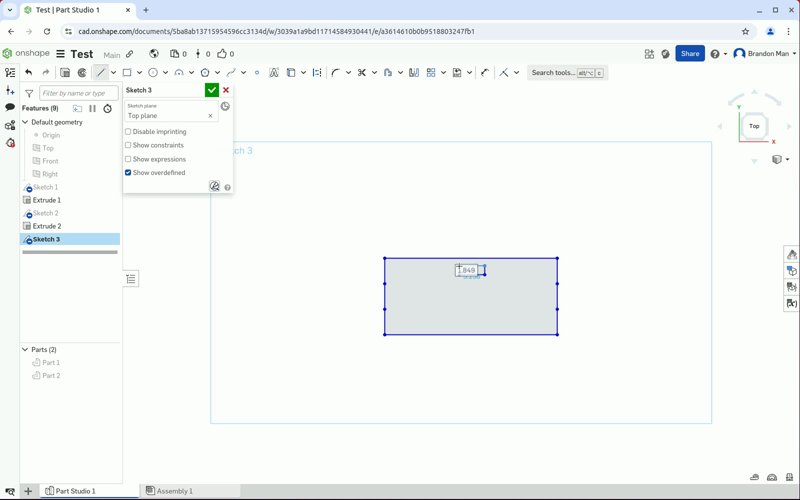
click(459, 265)
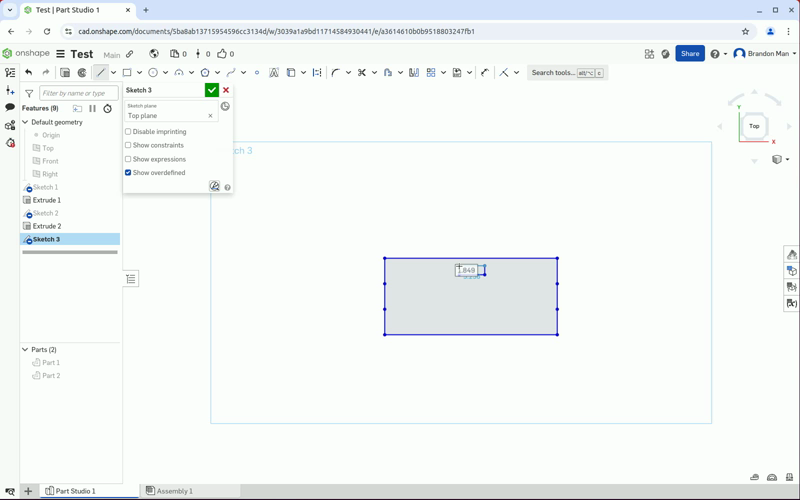
key_up(shift)
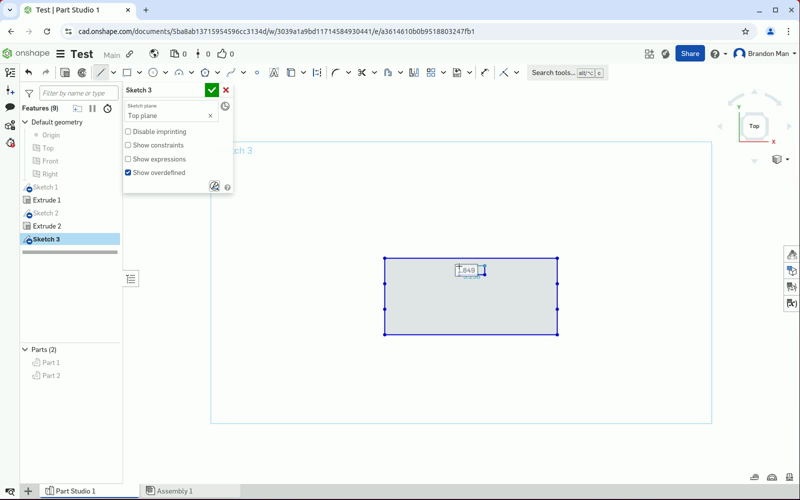
mouse_move(489, 265)
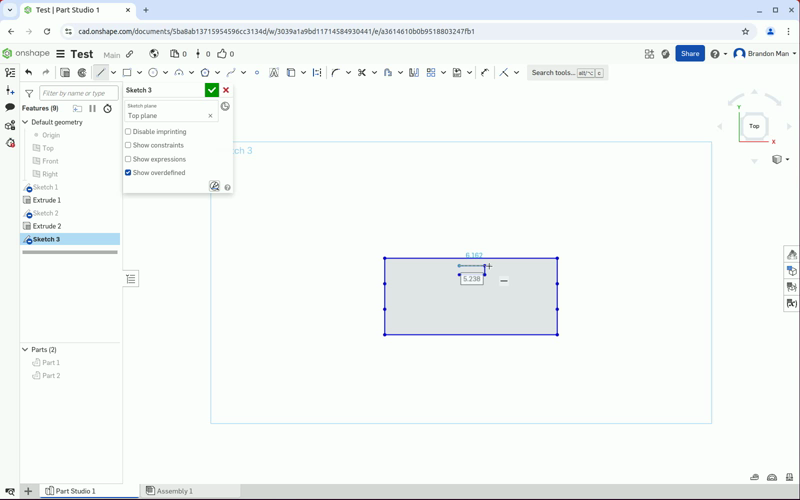
key_down(shift)
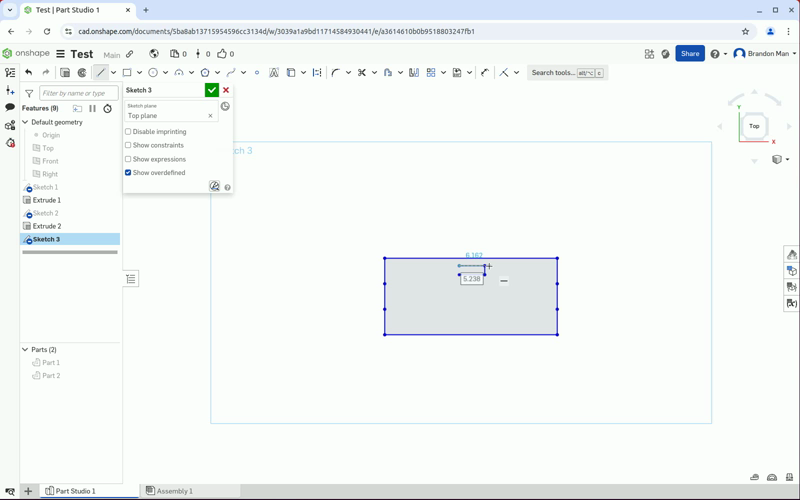
mouse_move(459, 274)
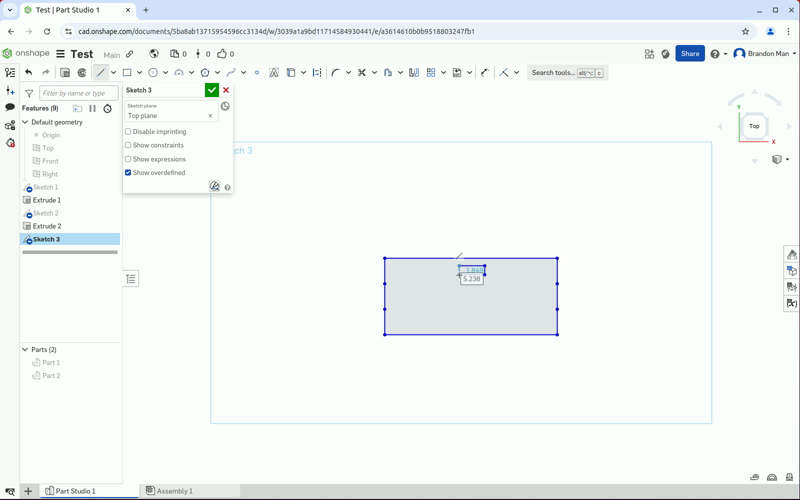
key_up(shift)
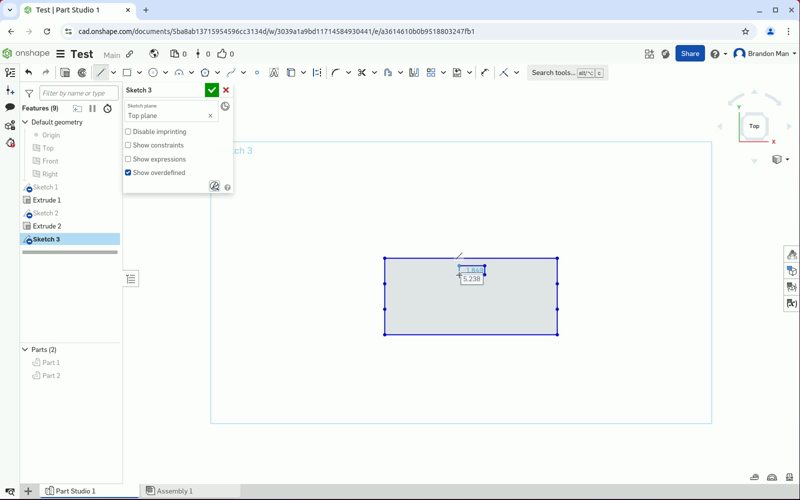
click(459, 274)
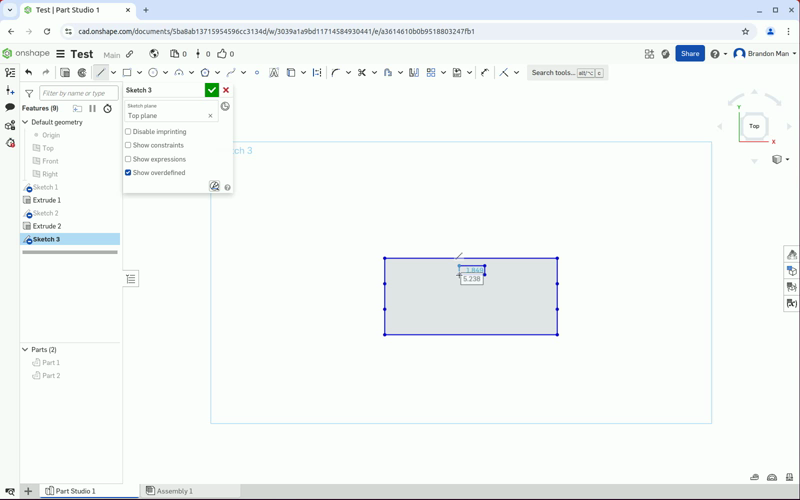
key(esc)
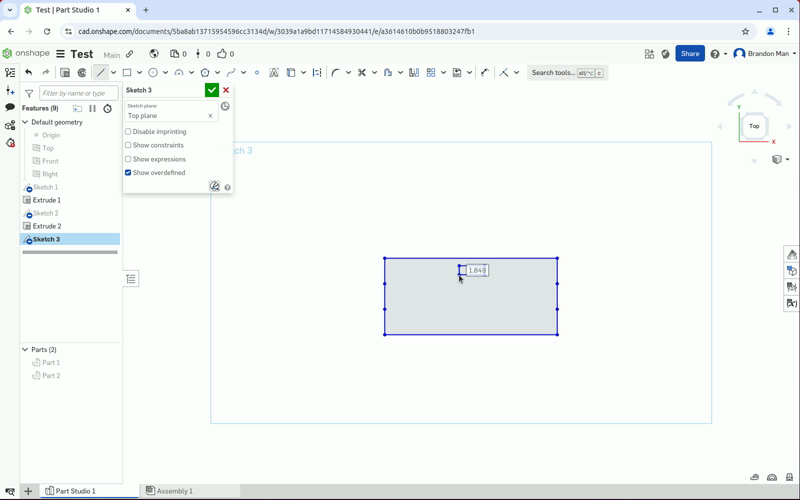
mouse_move(525, 275)
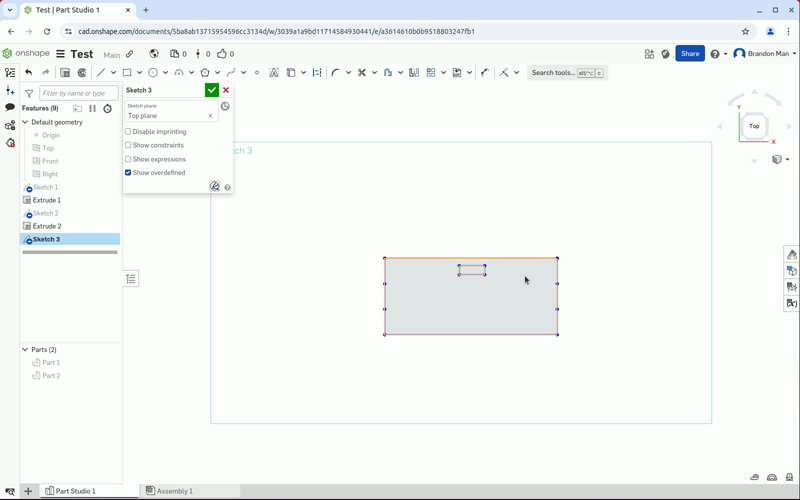
click(525, 275)
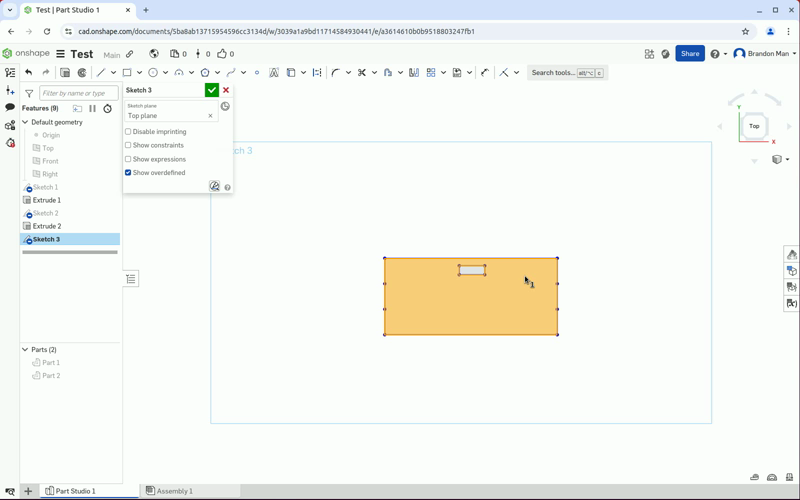
mouse_move(73, 352)
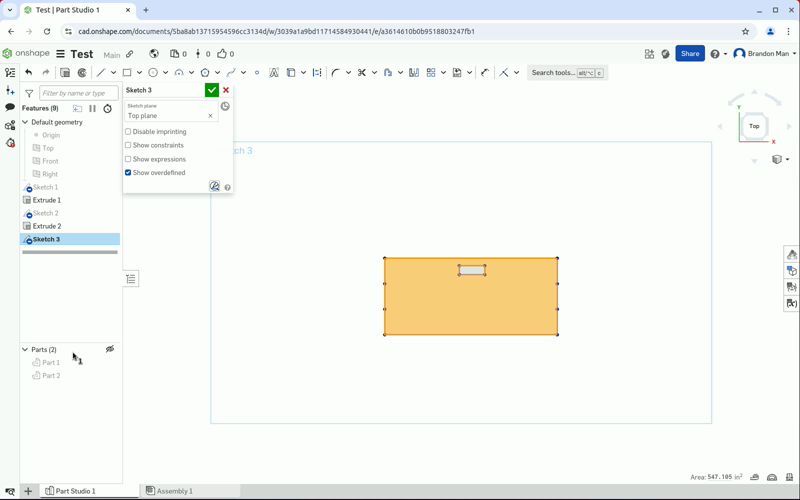
key(shift+y)
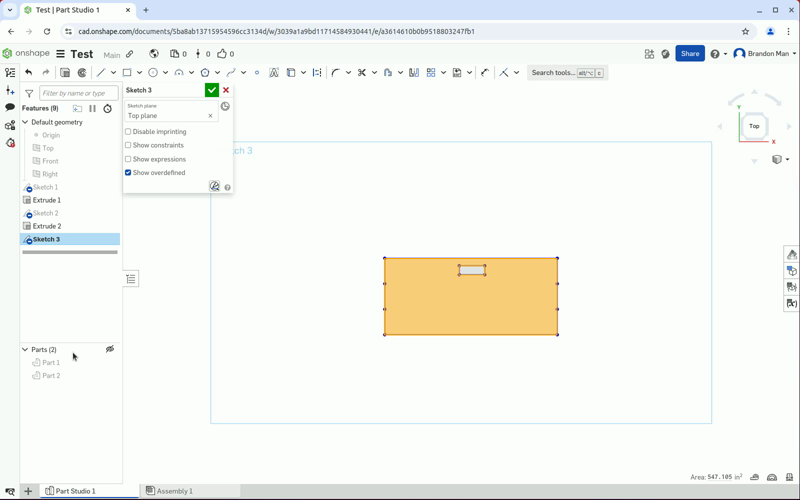
key(shift+e)
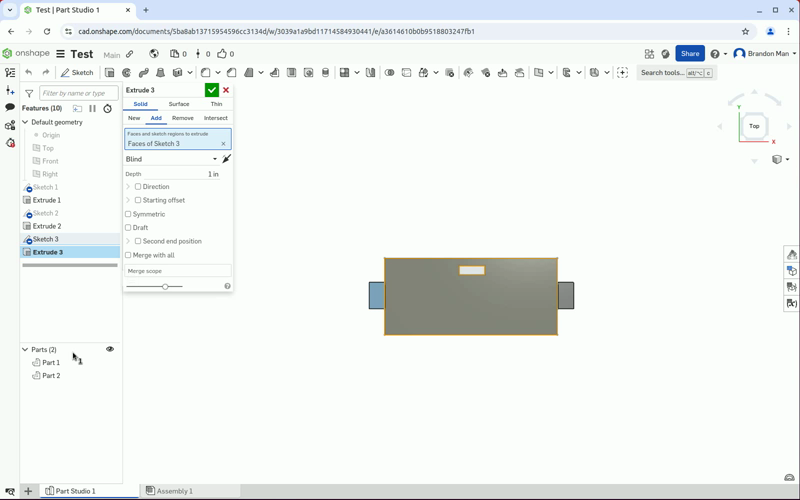
mouse_move(143, 106)
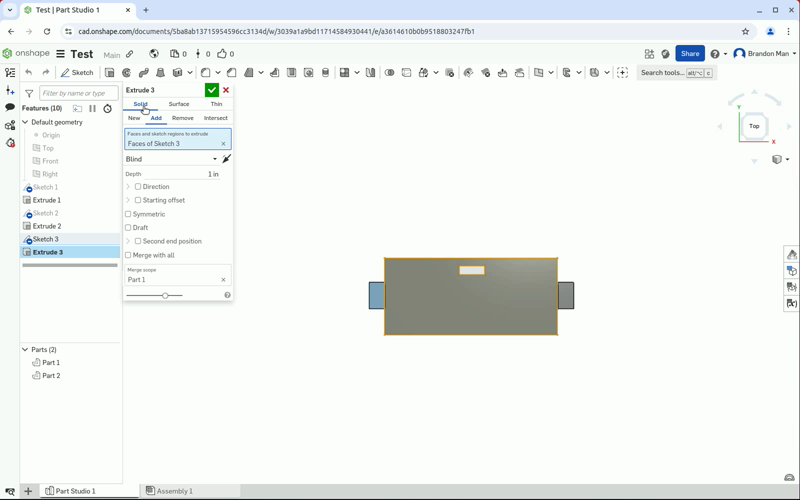
click(143, 106)
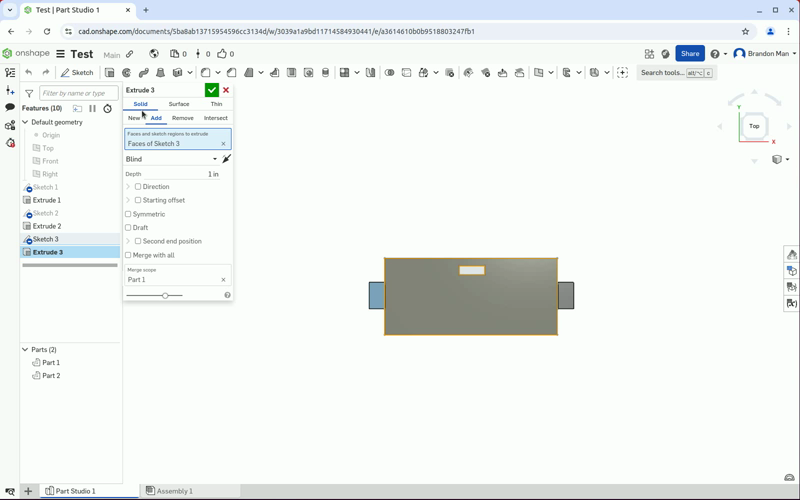
mouse_move(137, 120)
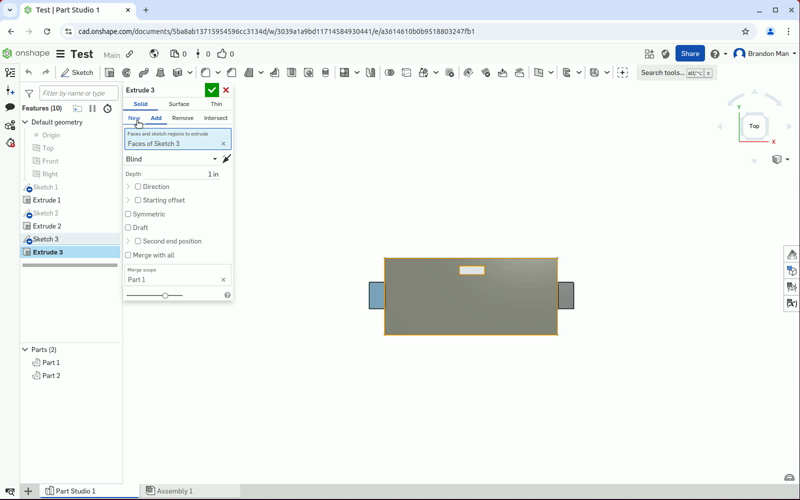
click(137, 120)
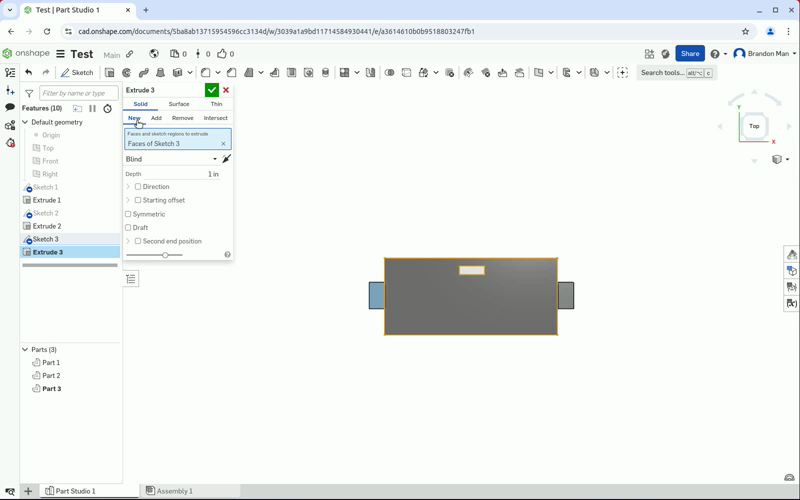
key(tab, 4)
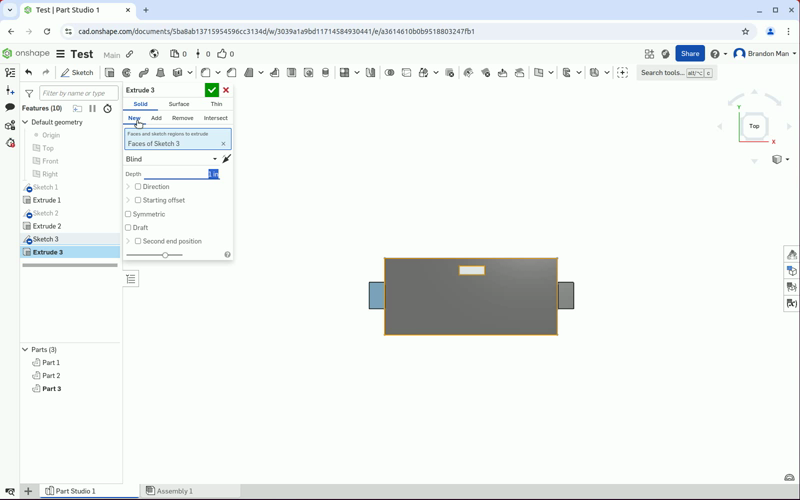
text(1.685)
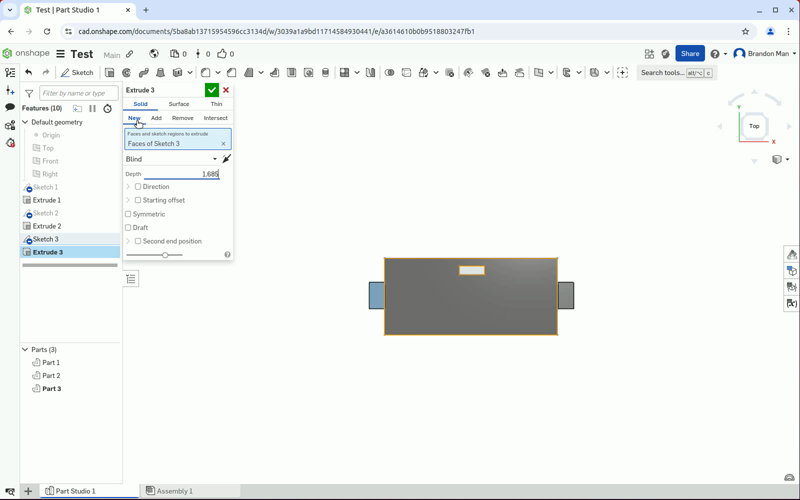
key(enter)
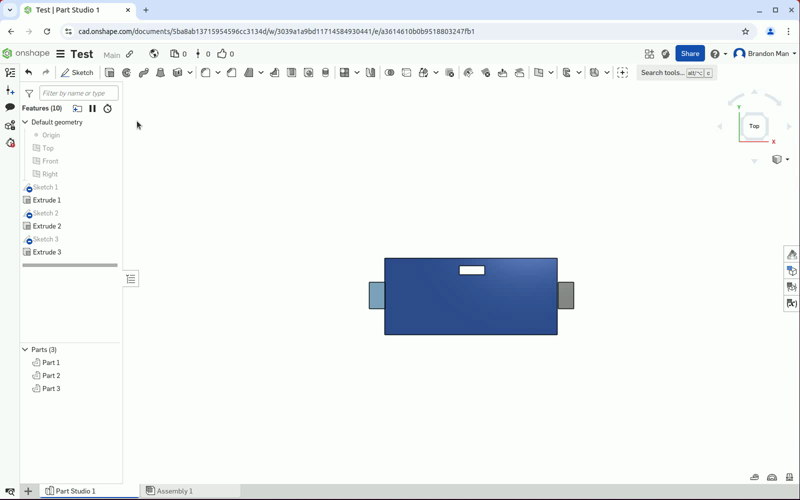
key(shift+h)
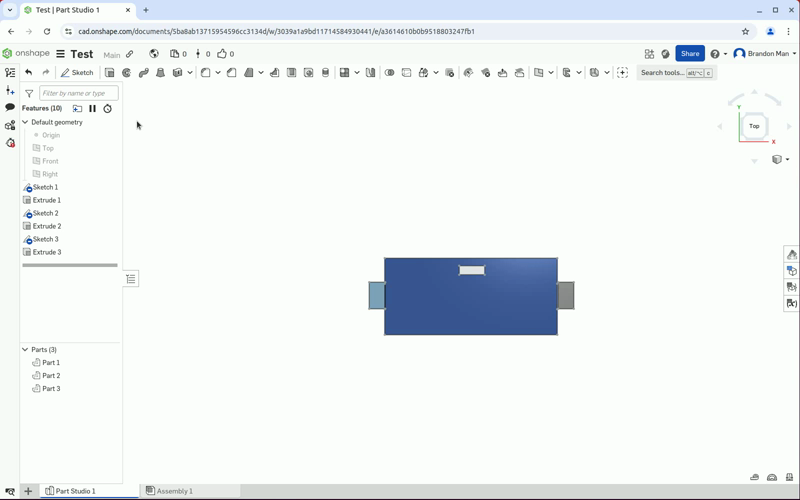
key(shift+h)
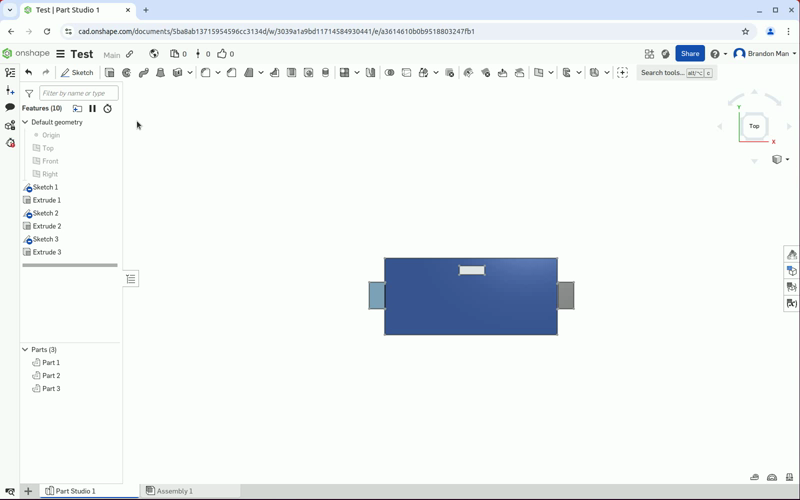
key(shift+7)
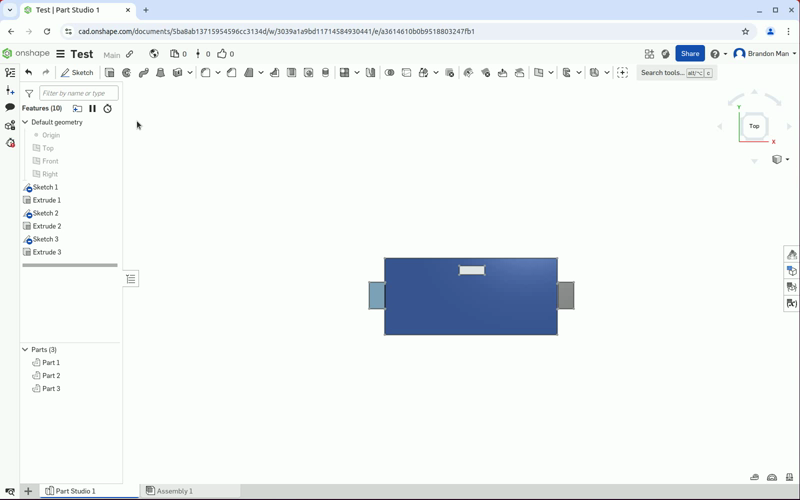
key(up, 3)
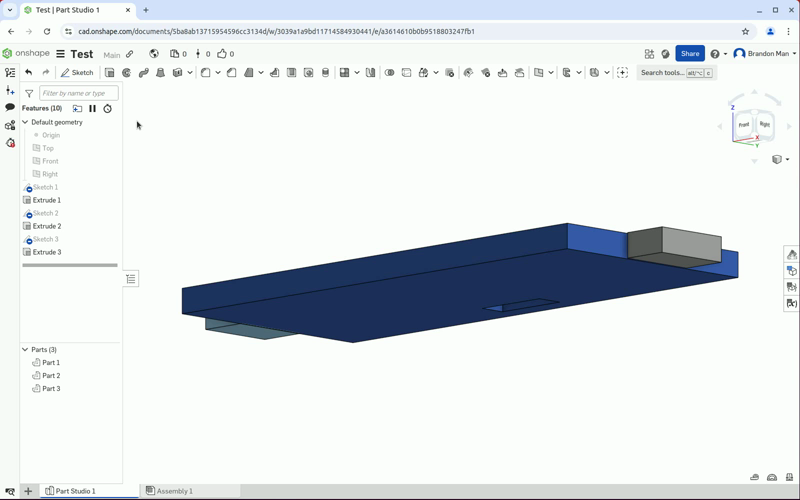
key(left, 3)
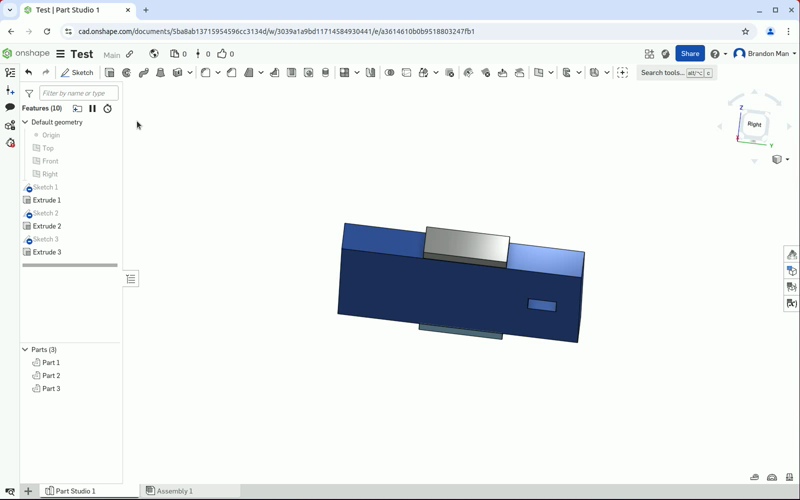
key(right, 3)
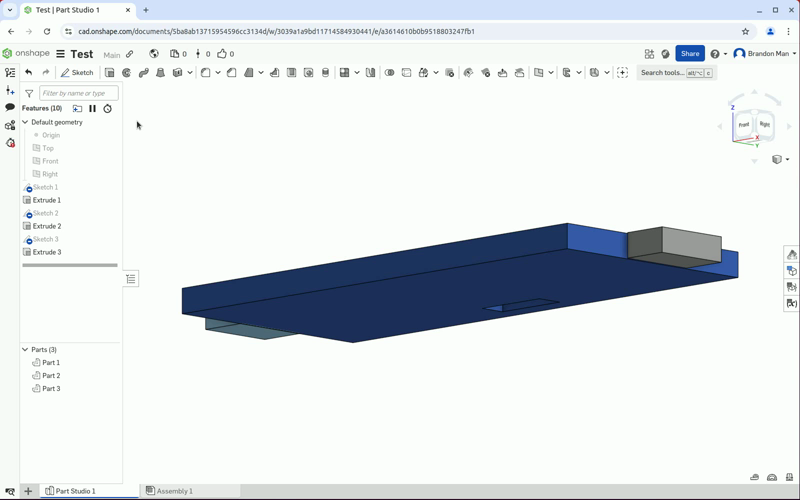
key(down, 3)
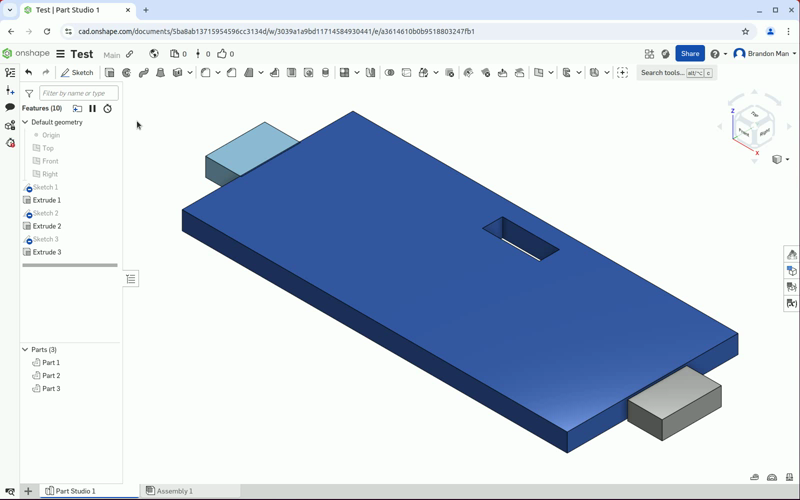
mouse_move(73, 189)
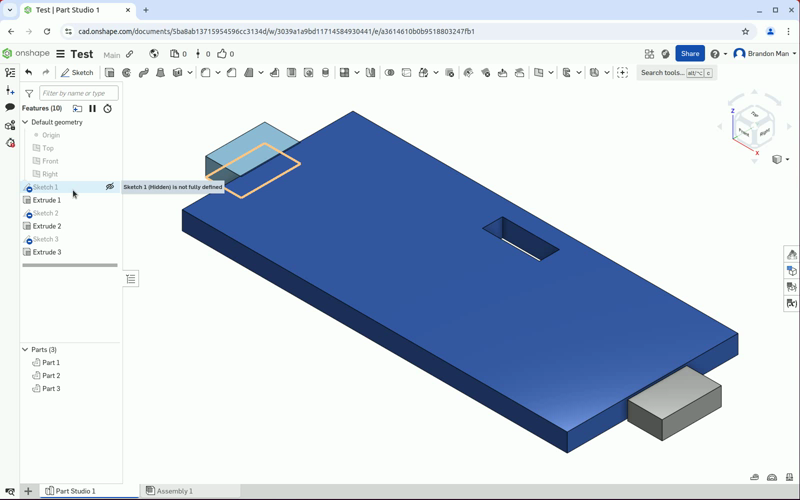
click(73, 189)